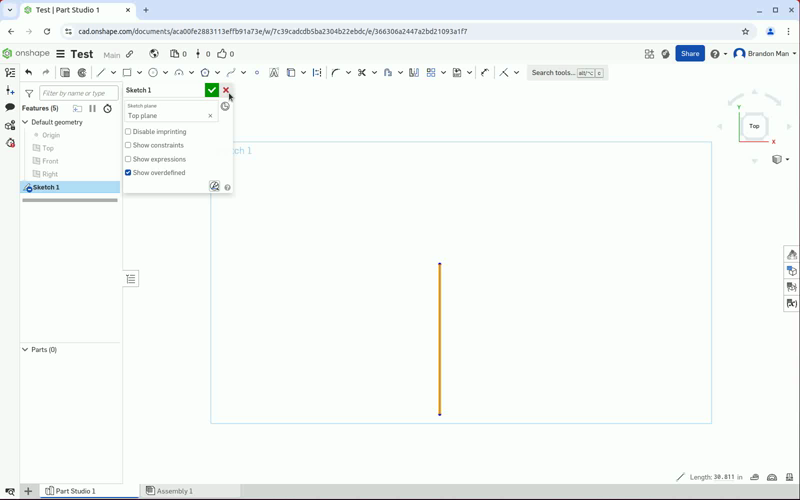
key(shift+h)
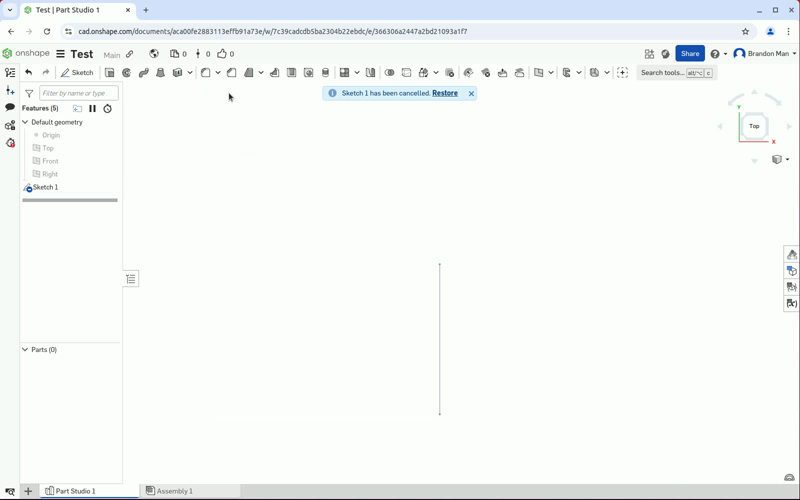
key(shift+s)
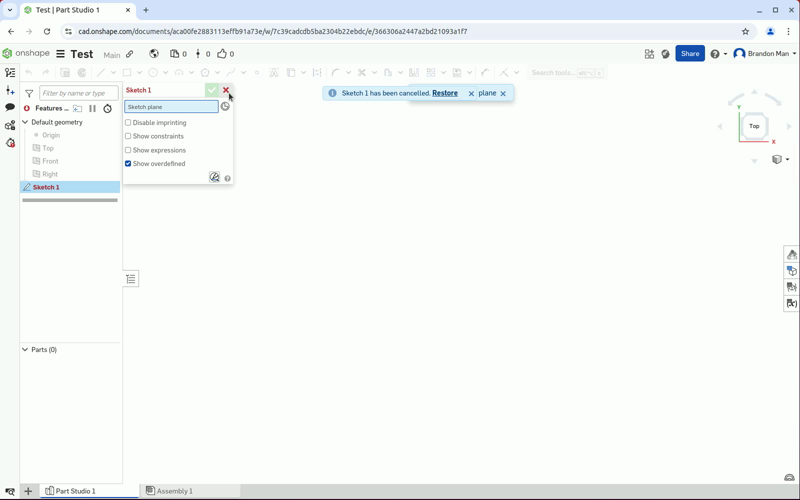
mouse_move(73, 150)
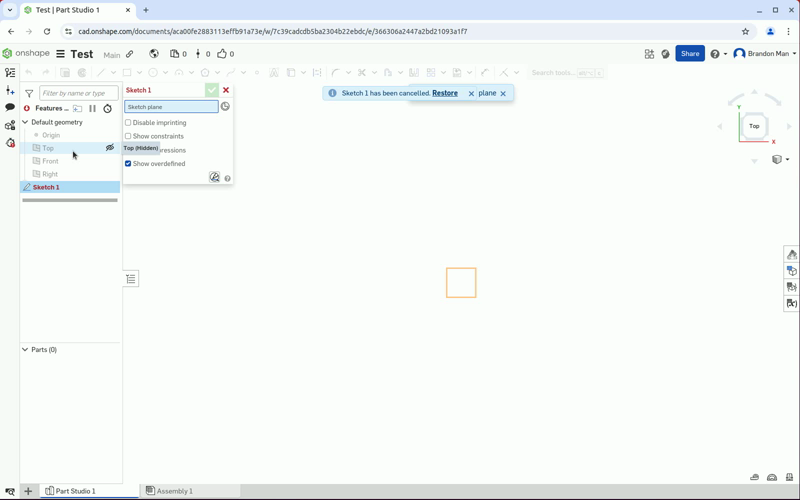
click(73, 150)
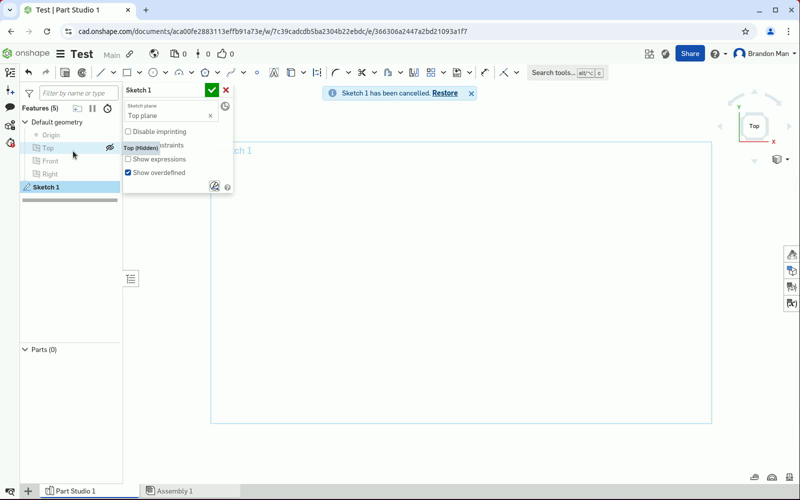
mouse_move(73, 352)
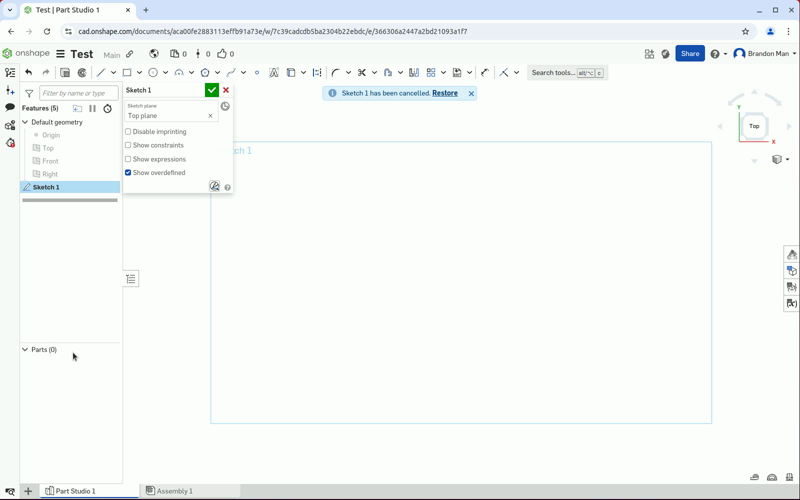
key(y)
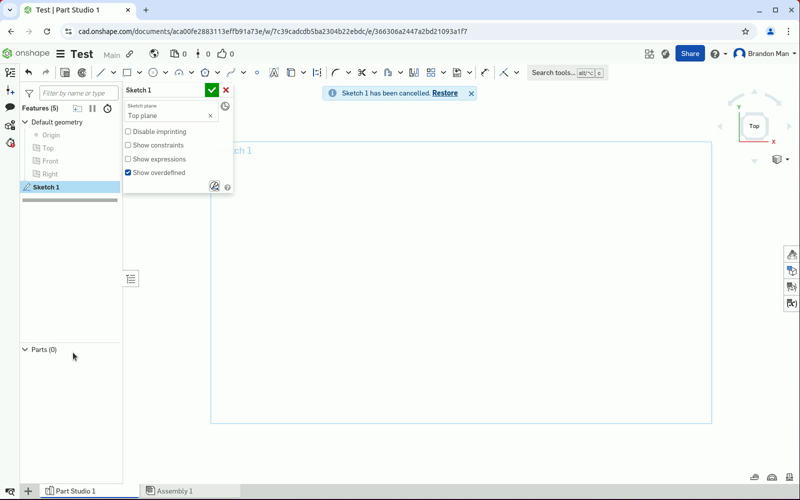
key(l)
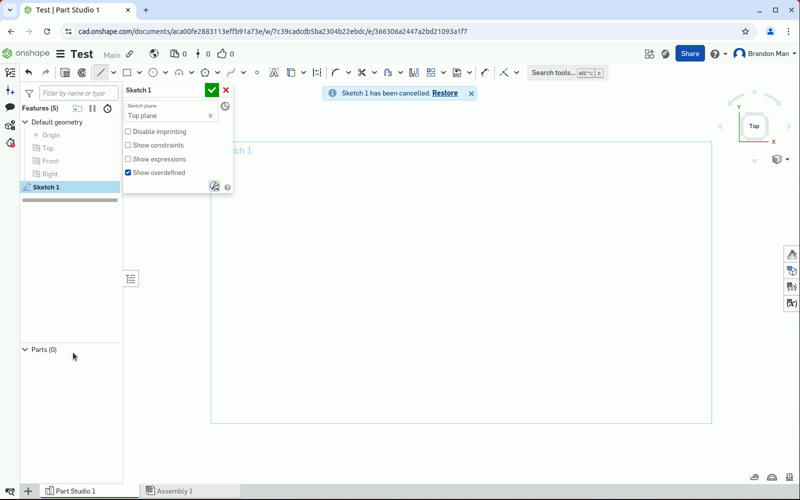
key_down(shift)
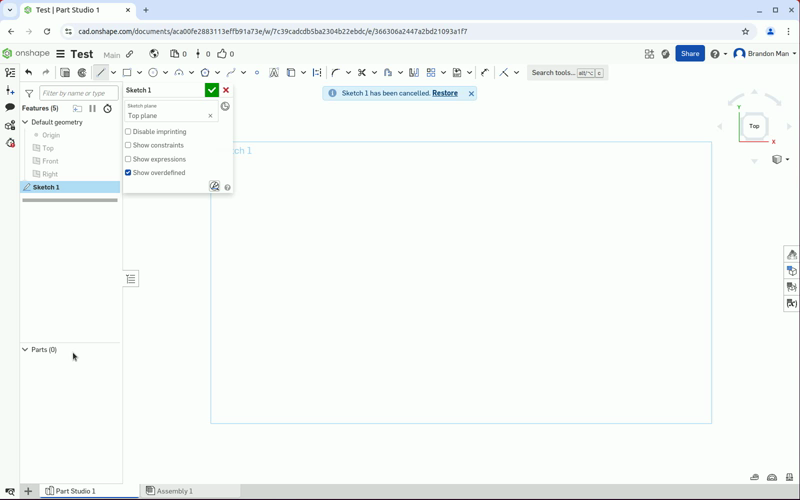
mouse_move(374, 333)
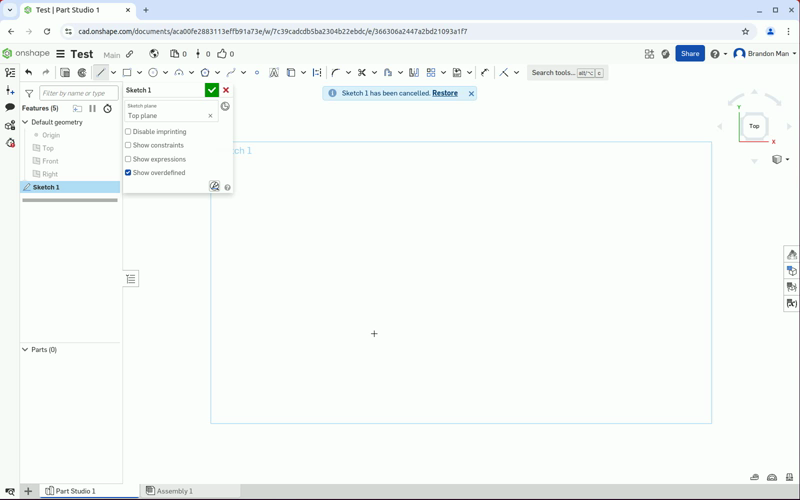
click(374, 333)
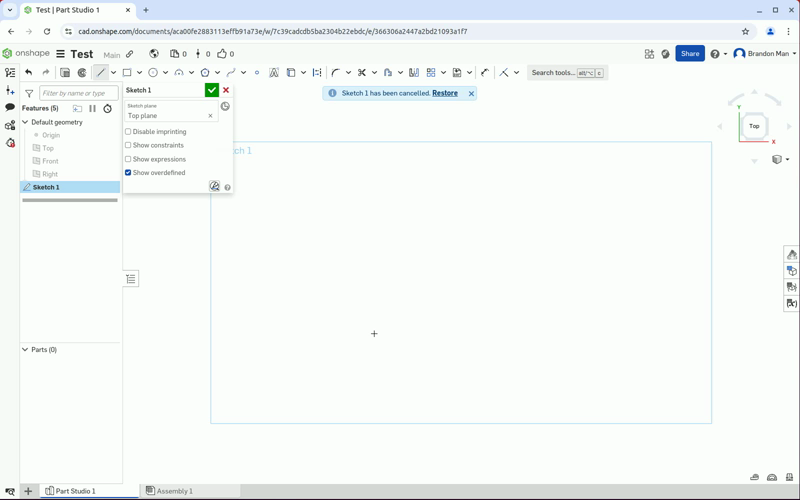
key_up(shift)
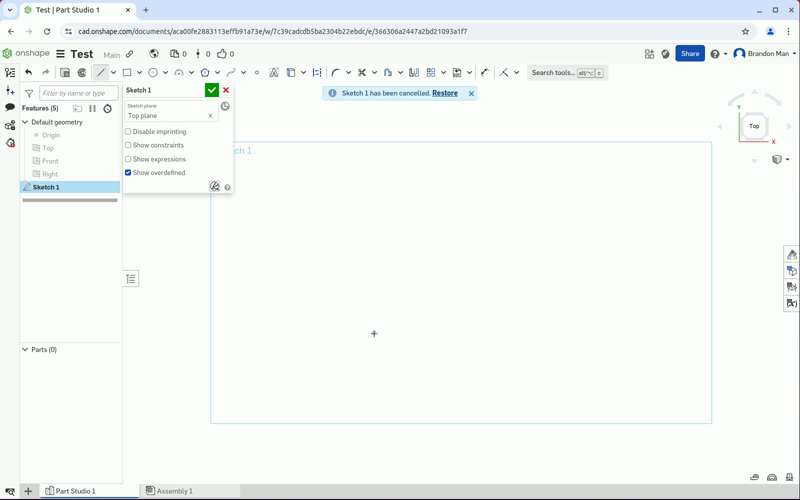
key_down(shift)
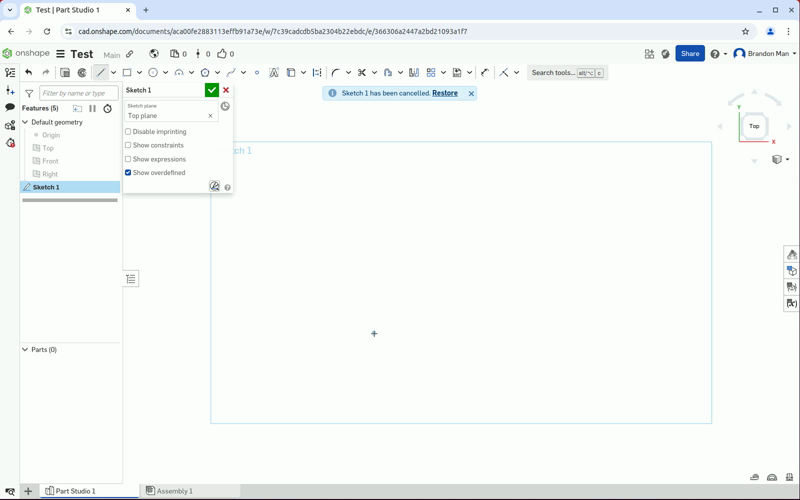
mouse_move(404, 333)
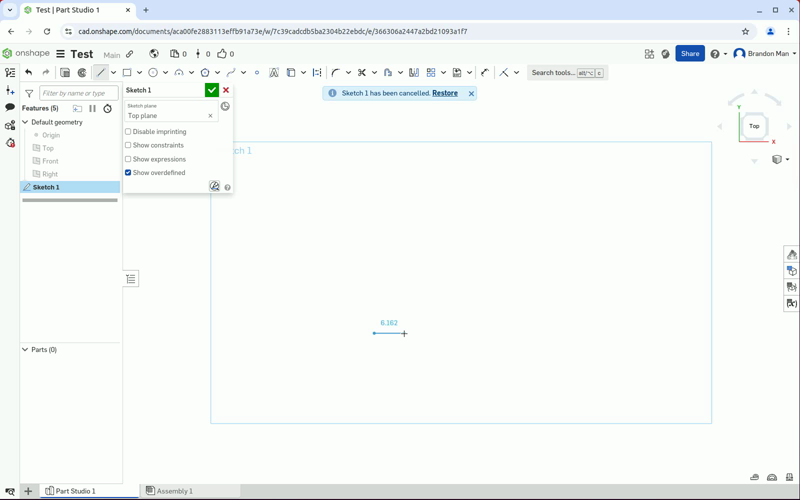
mouse_move(392, 333)
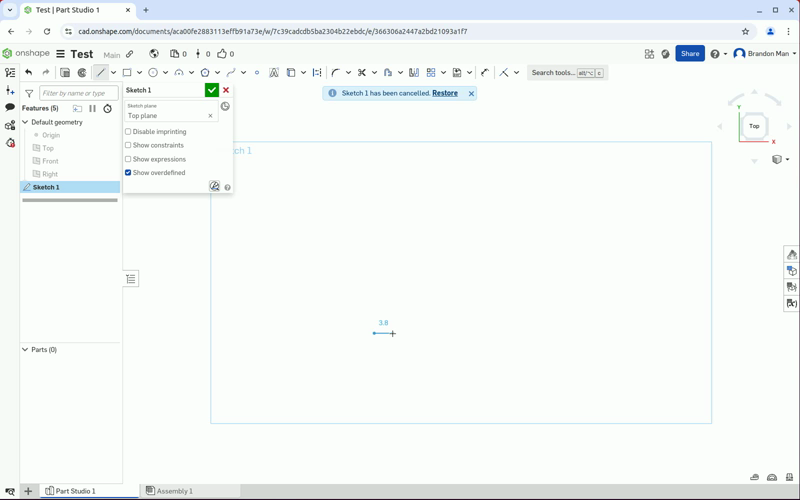
click(392, 333)
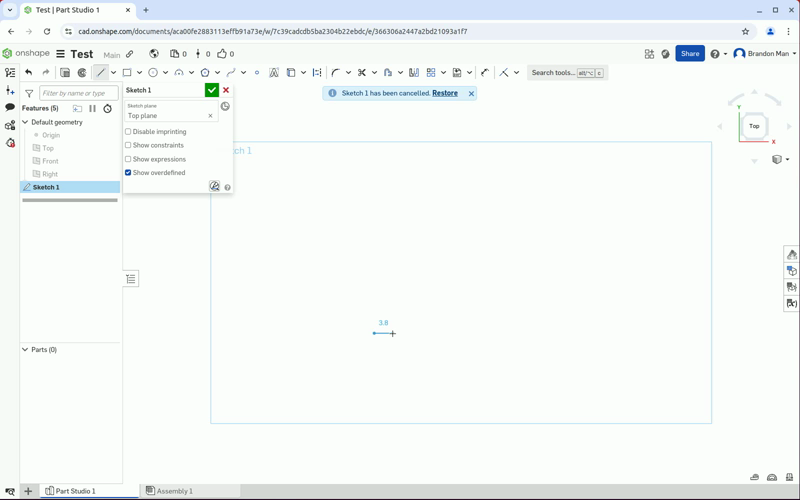
key_up(shift)
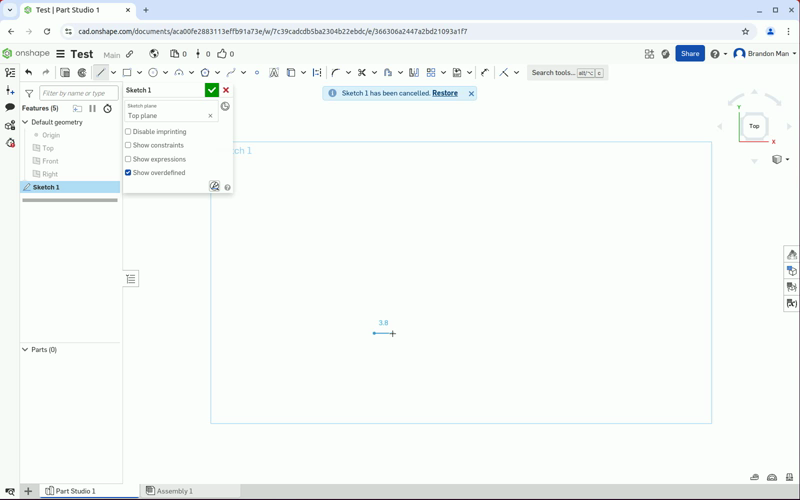
key_down(shift)
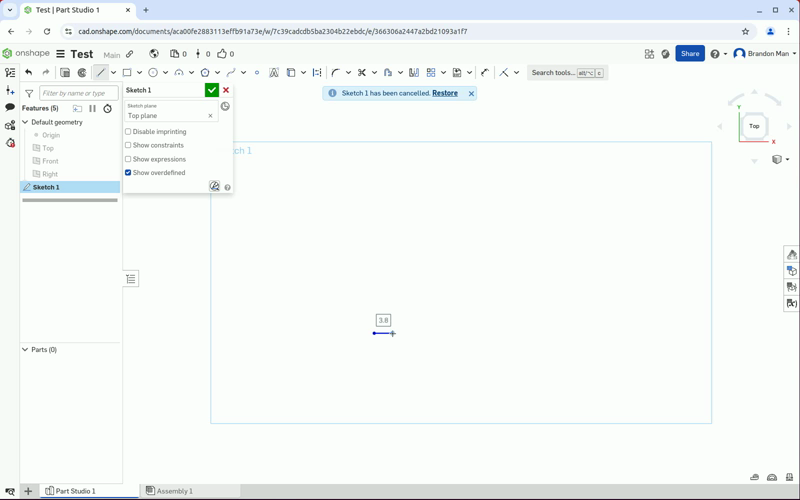
mouse_move(422, 333)
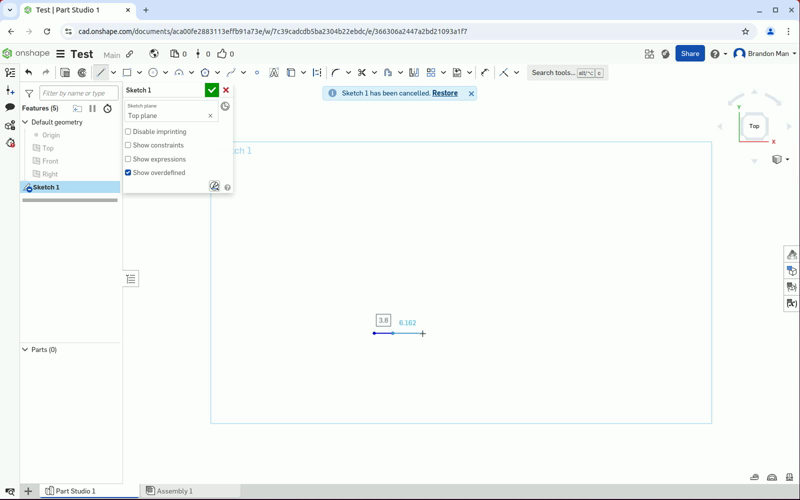
mouse_move(392, 305)
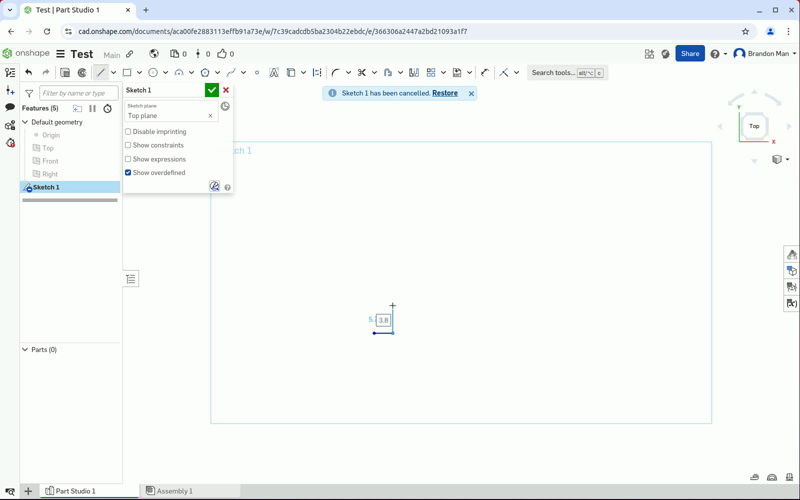
click(392, 305)
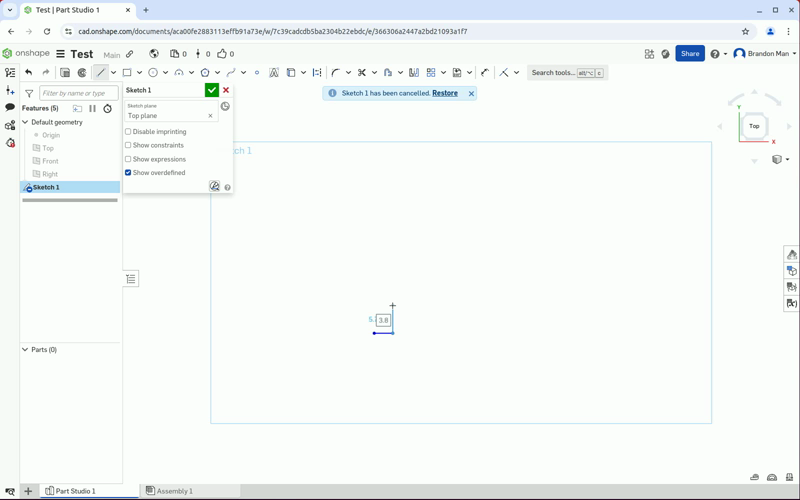
key_up(shift)
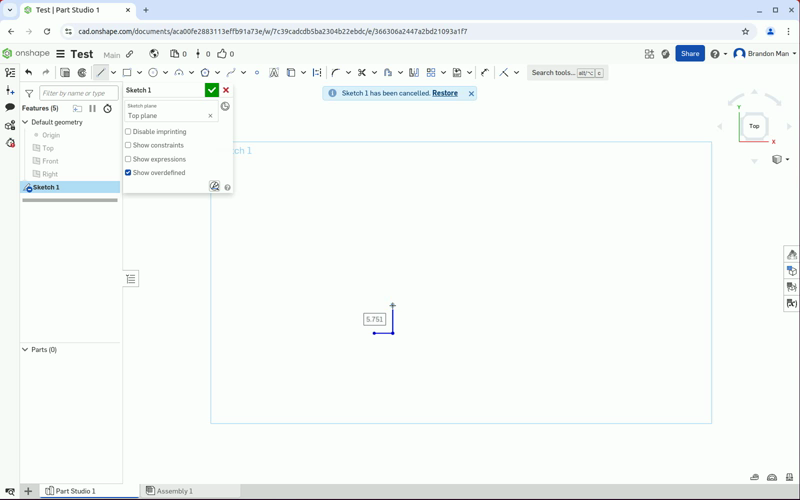
key_down(shift)
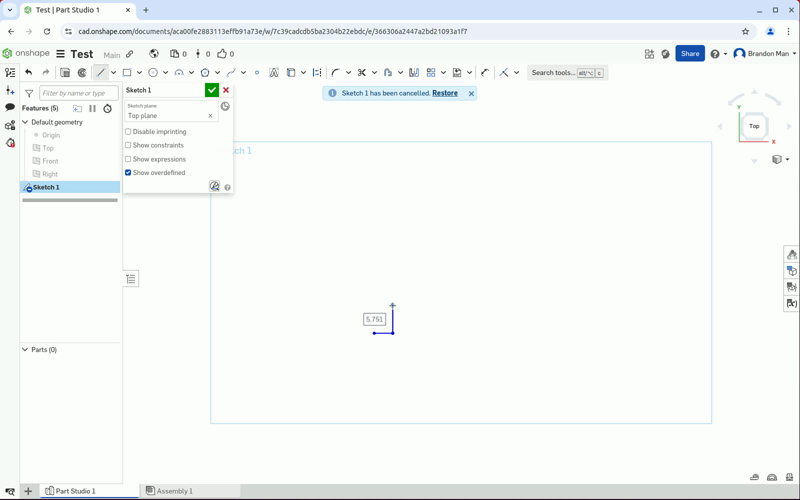
mouse_move(422, 305)
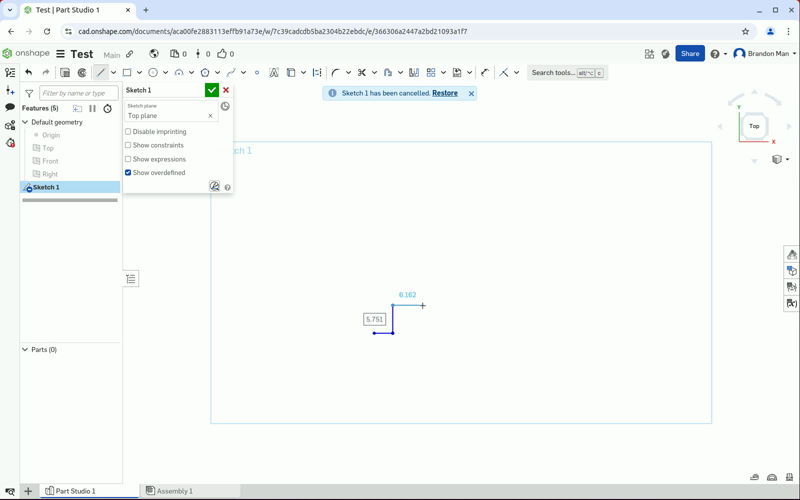
mouse_move(401, 333)
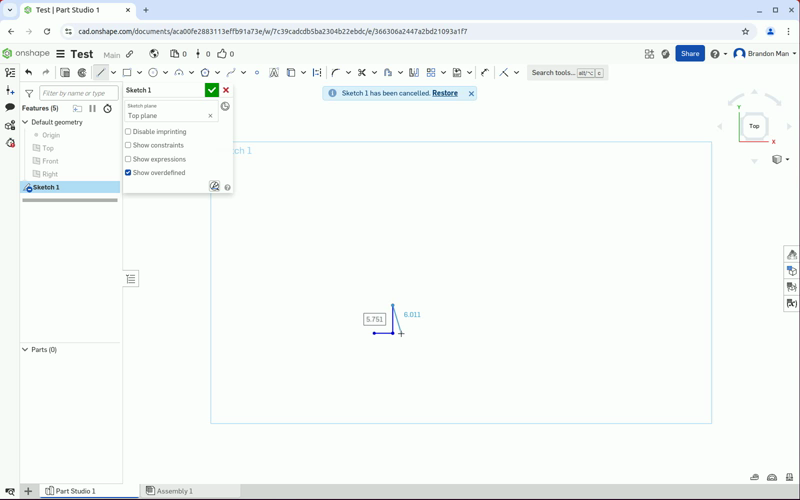
click(401, 333)
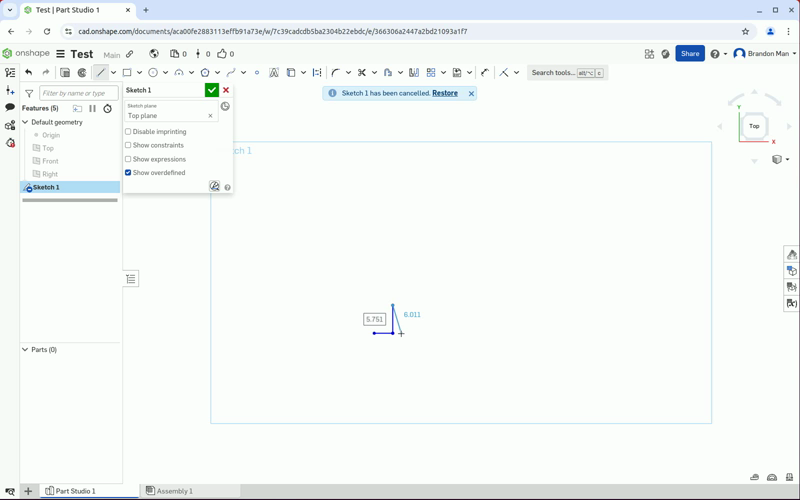
key_up(shift)
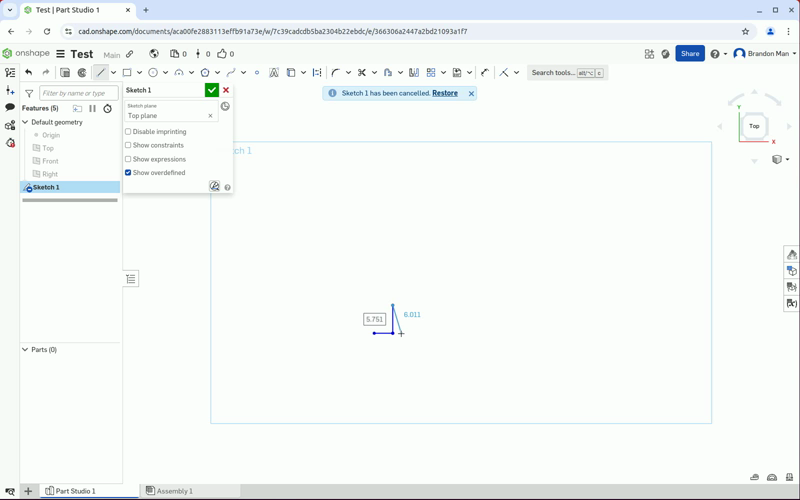
key_down(shift)
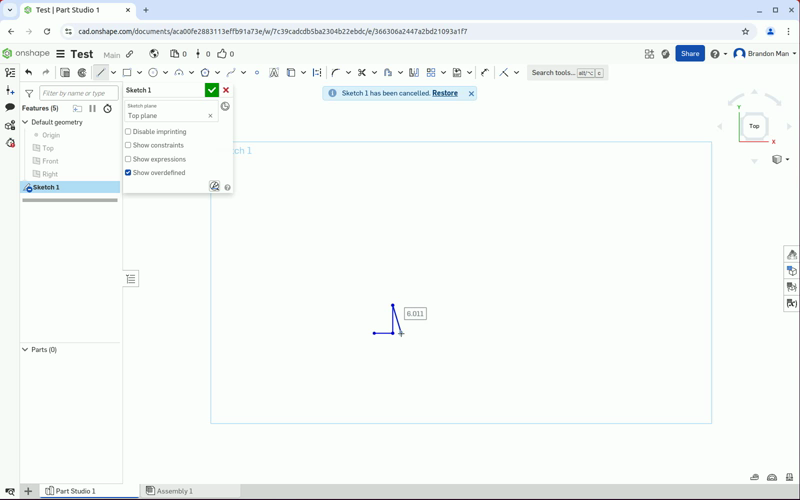
mouse_move(431, 333)
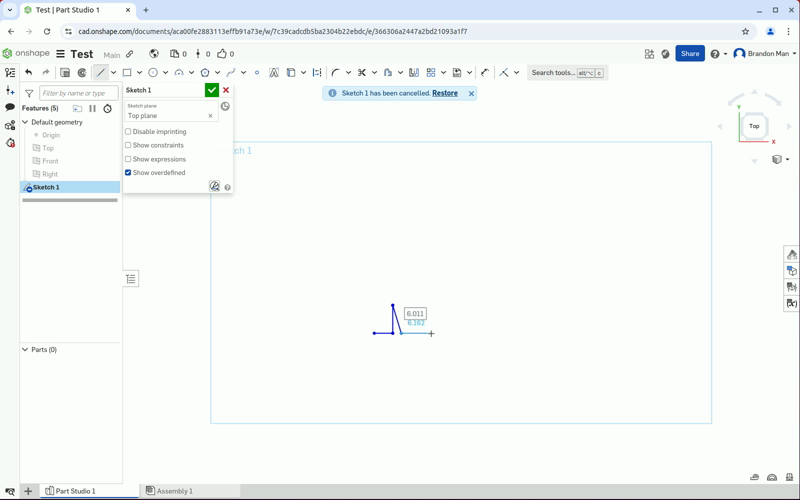
mouse_move(429, 333)
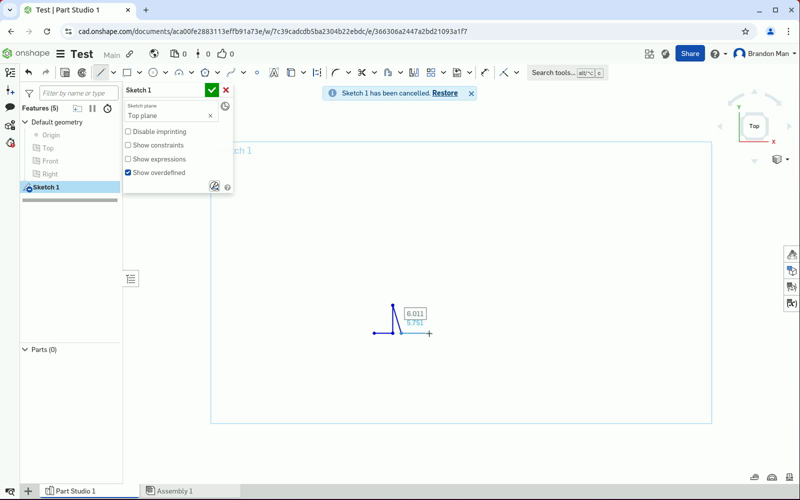
click(429, 333)
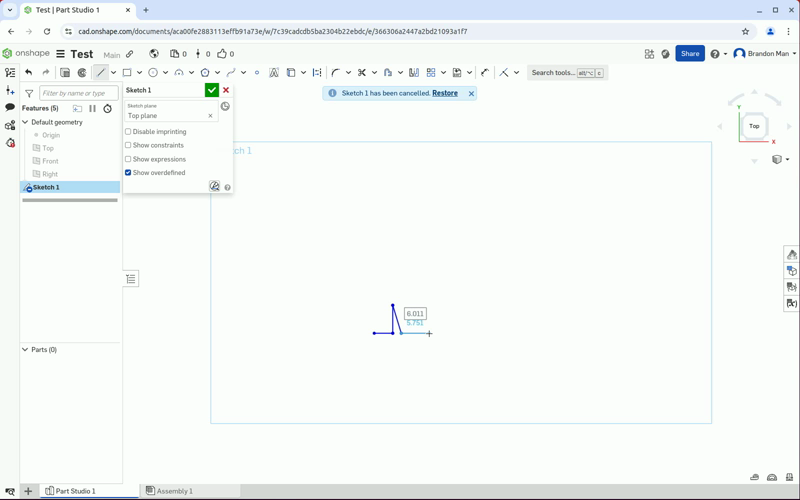
key_up(shift)
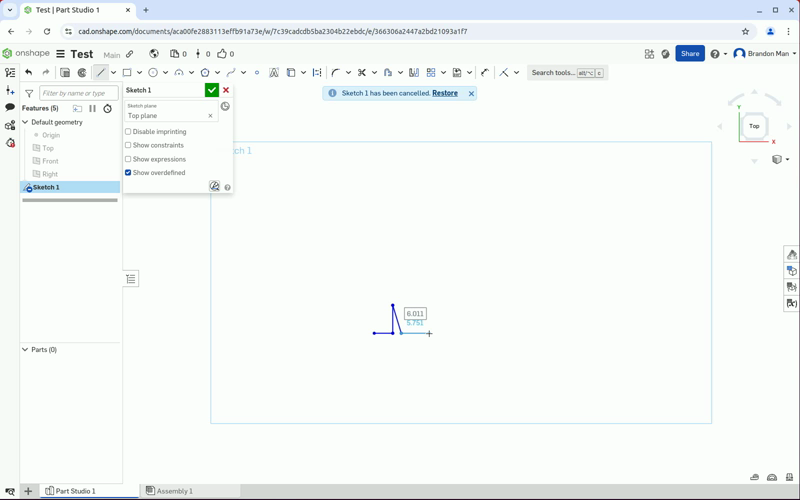
key_down(shift)
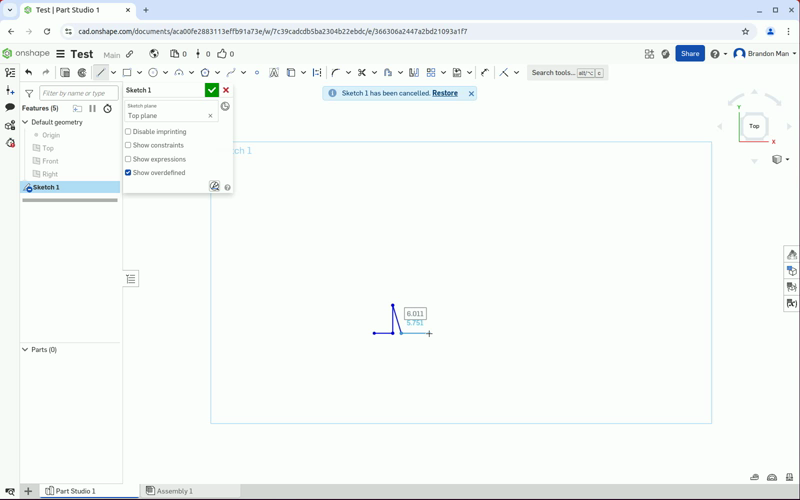
mouse_move(429, 234)
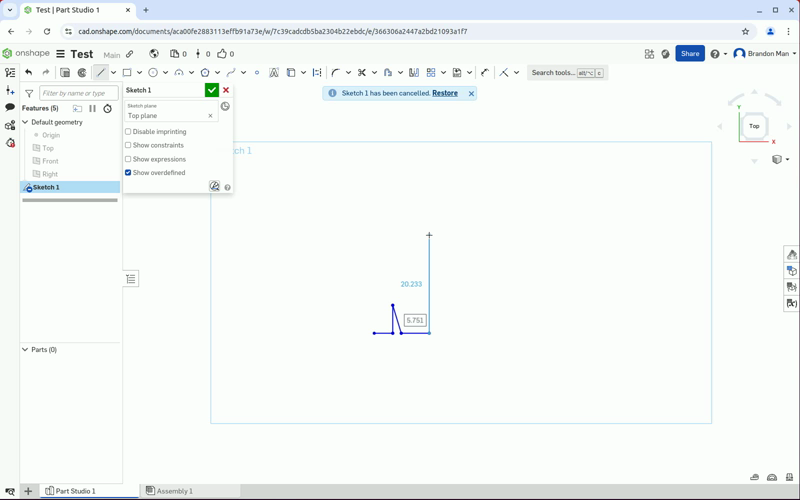
click(429, 234)
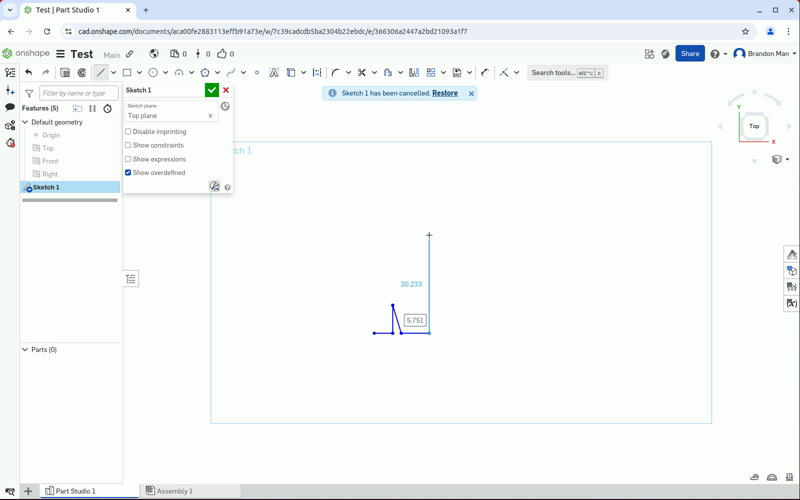
key_up(shift)
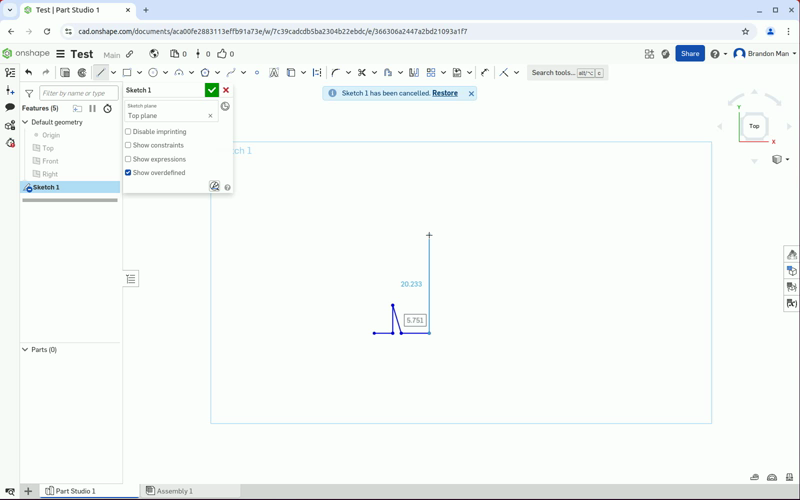
key_down(shift)
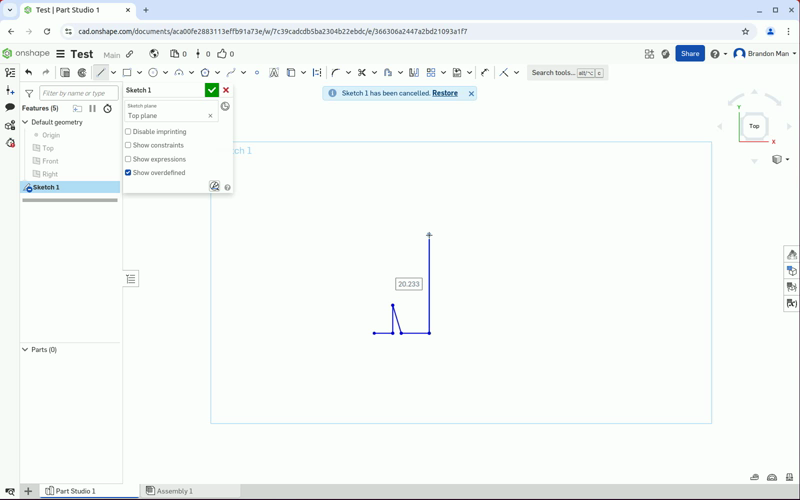
mouse_move(459, 234)
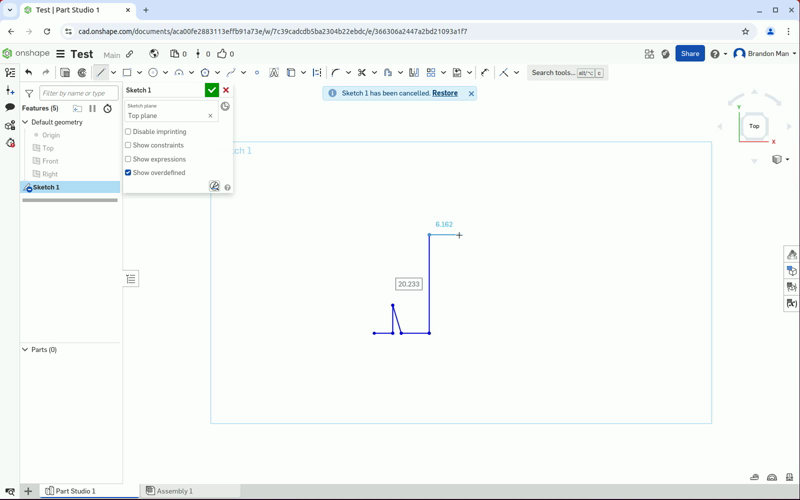
mouse_move(407, 234)
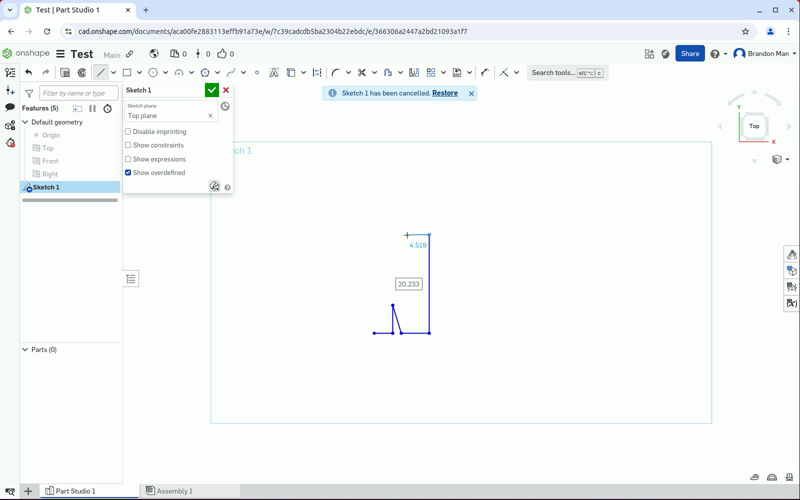
click(407, 234)
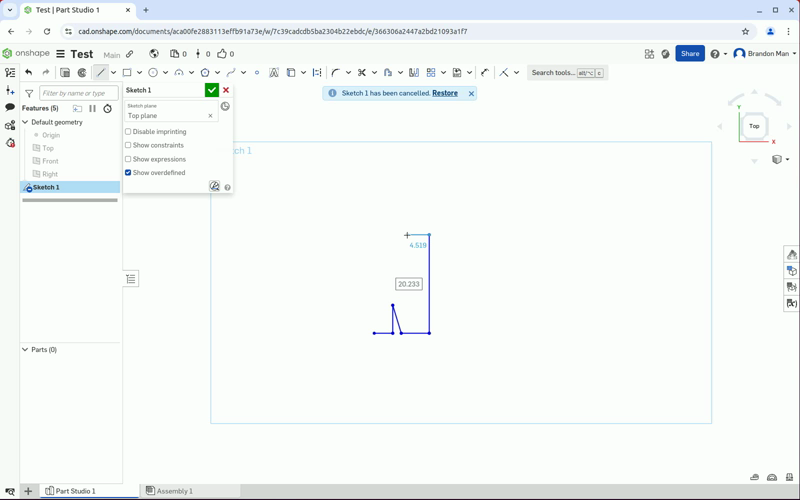
key_up(shift)
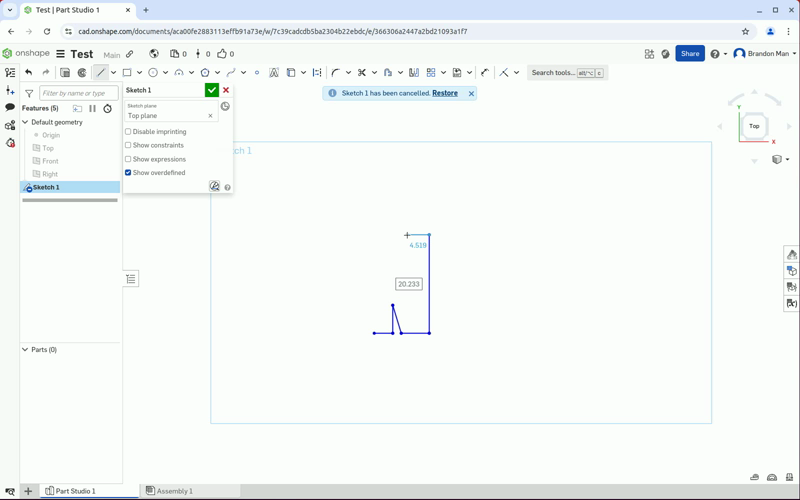
key_down(shift)
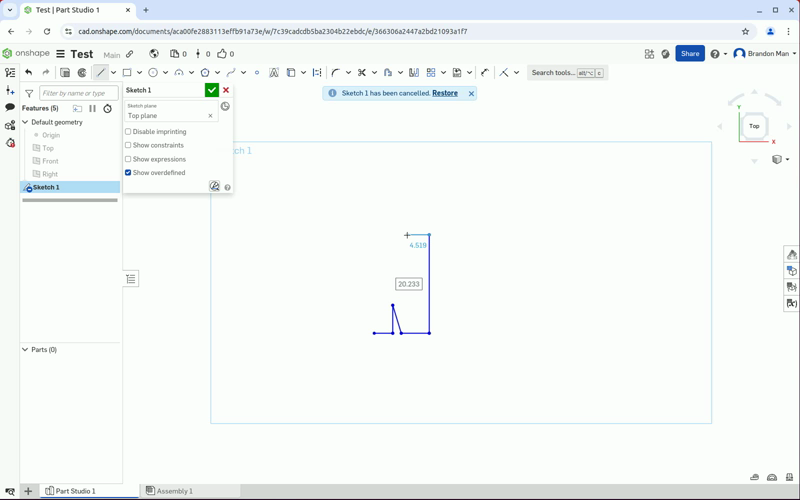
mouse_move(437, 234)
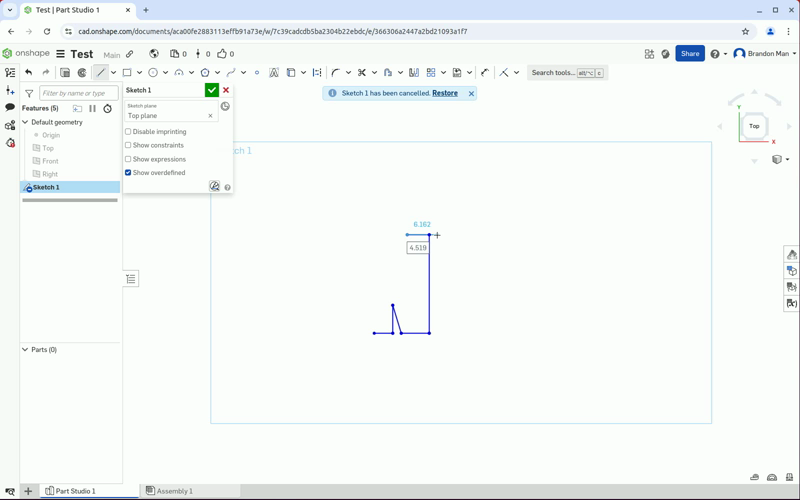
mouse_move(407, 272)
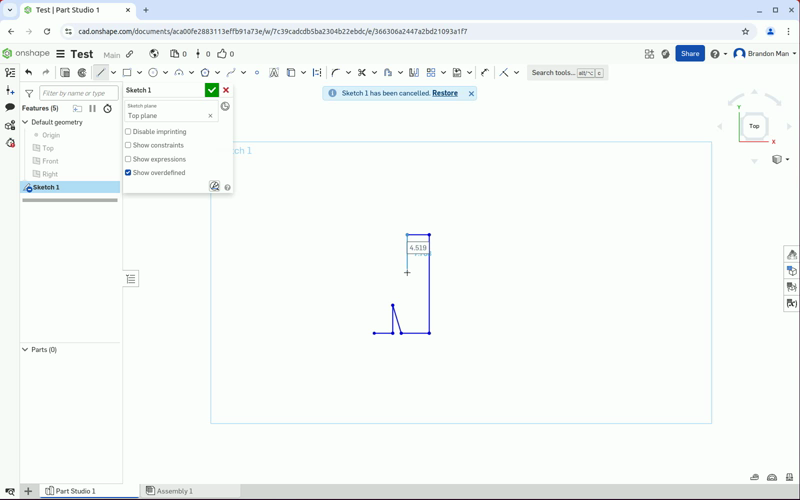
click(407, 272)
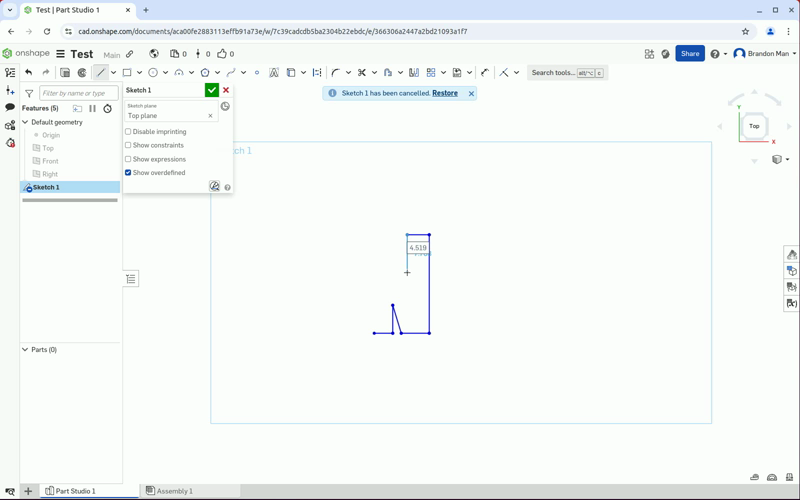
key_up(shift)
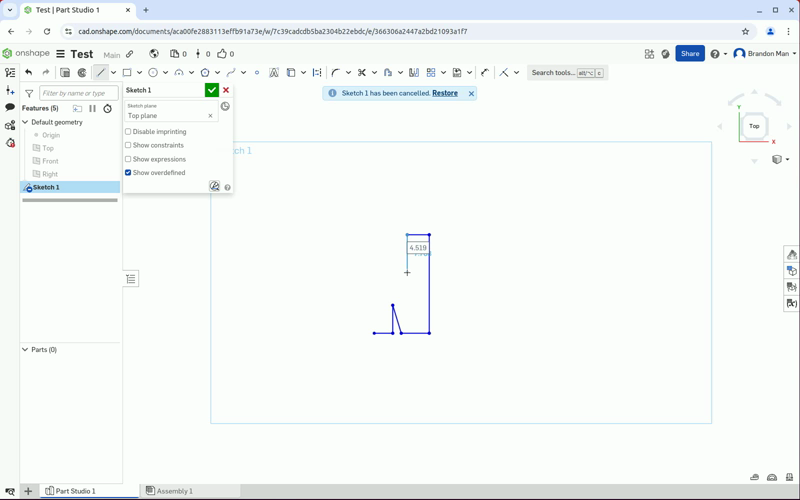
key_down(shift)
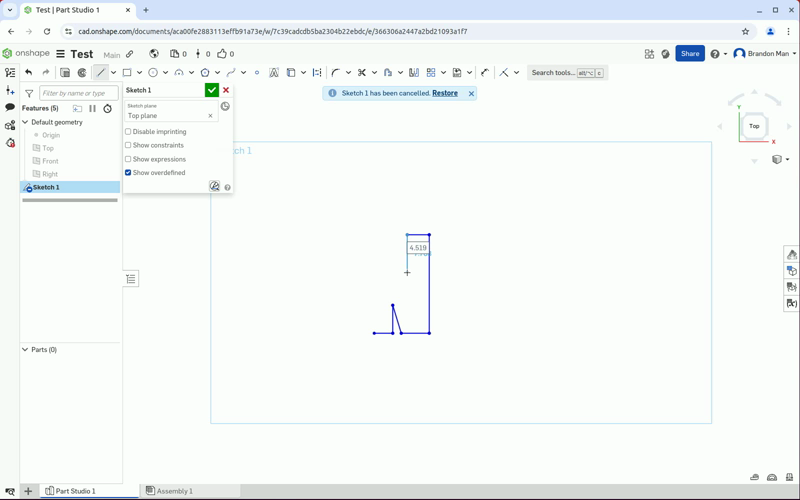
mouse_move(437, 272)
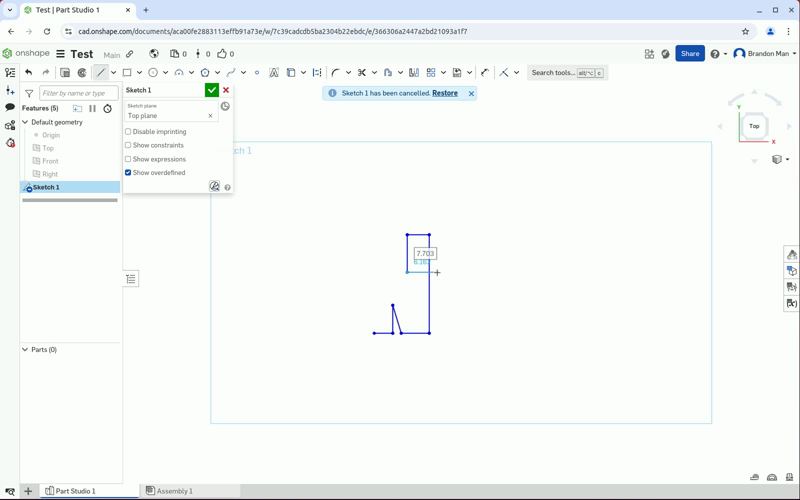
mouse_move(396, 235)
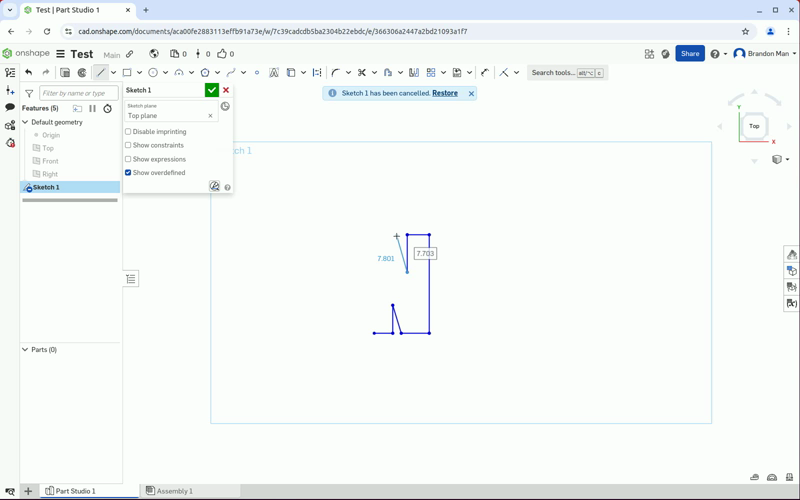
click(396, 235)
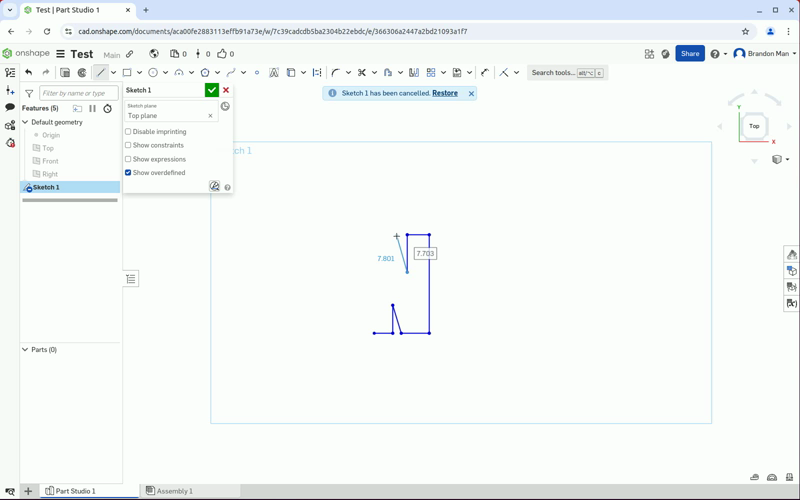
key_up(shift)
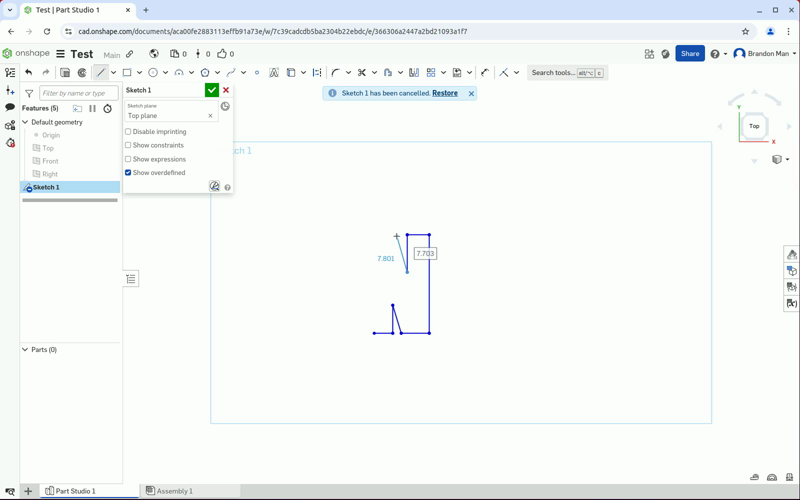
key_down(shift)
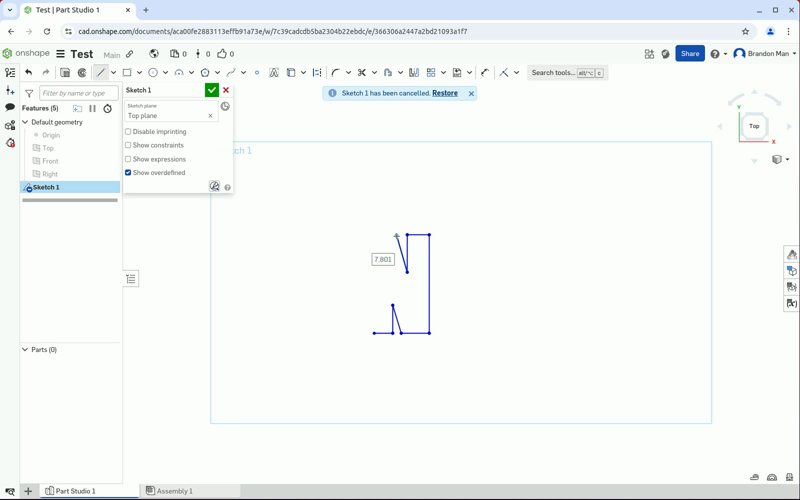
mouse_move(426, 235)
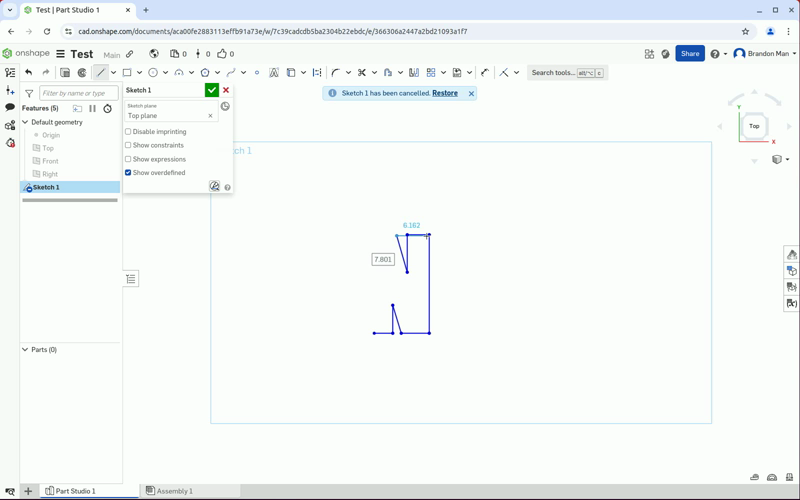
mouse_move(374, 235)
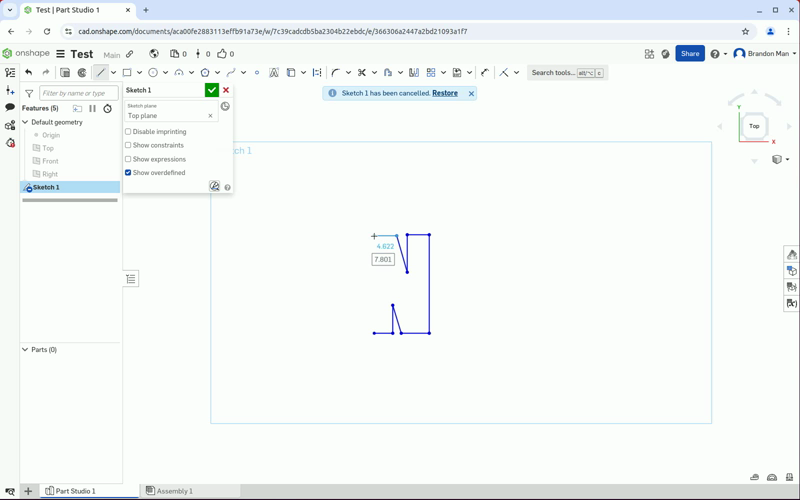
click(374, 235)
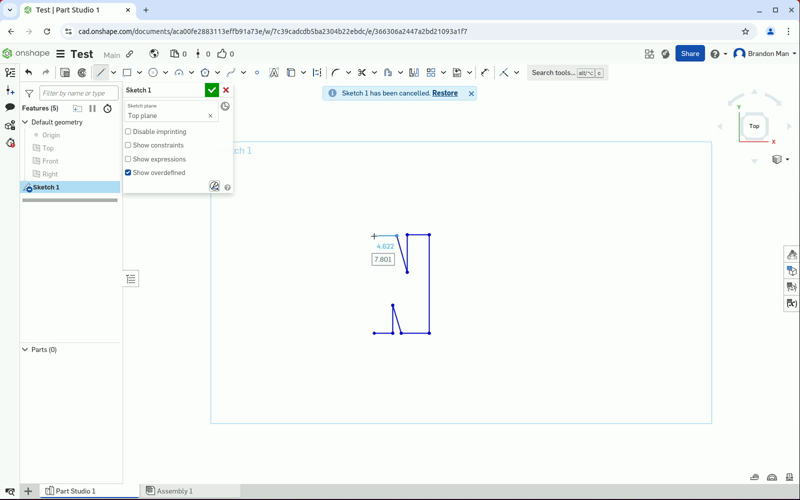
key_up(shift)
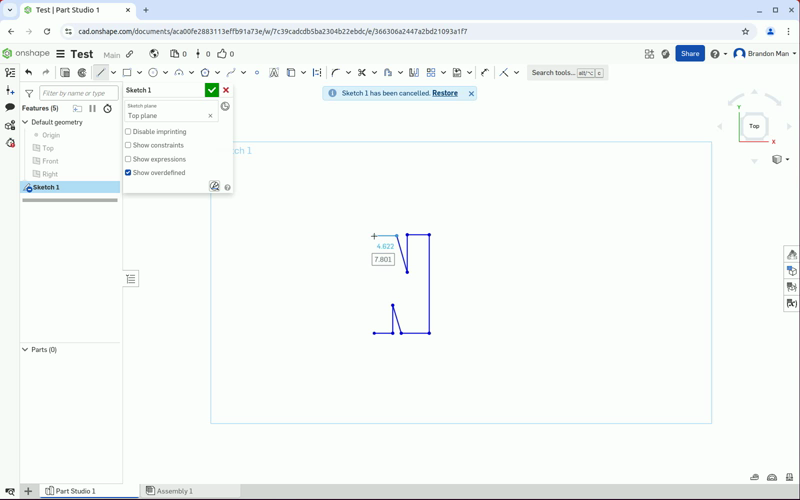
key_down(shift)
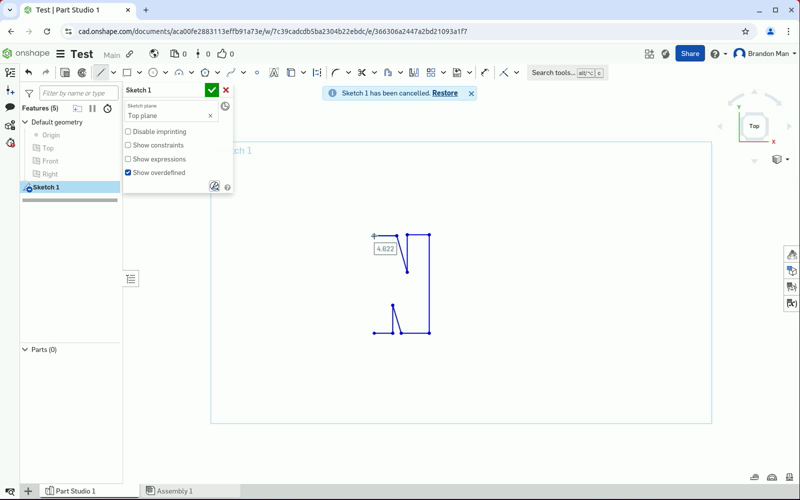
mouse_move(374, 333)
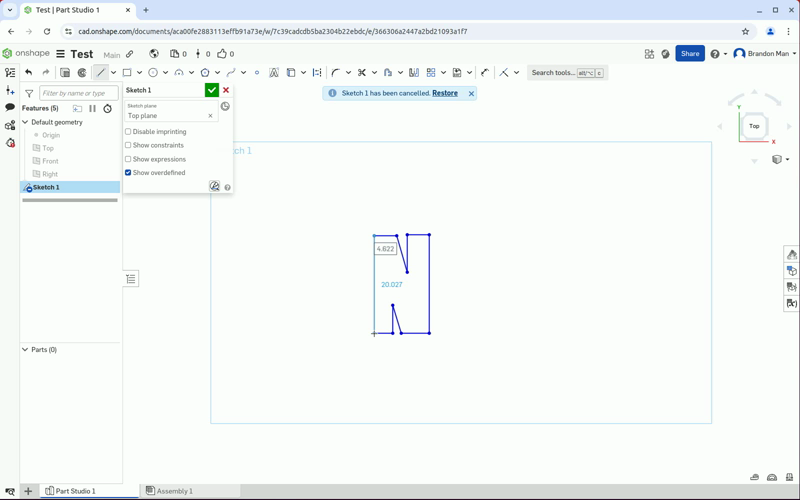
key_up(shift)
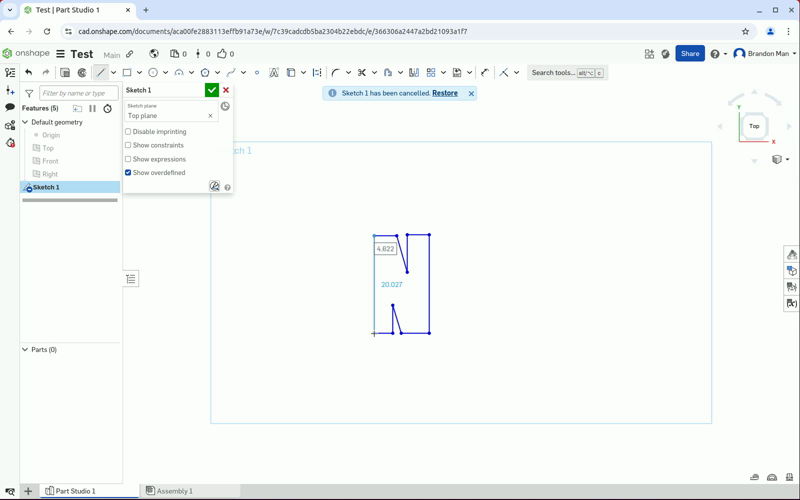
click(374, 333)
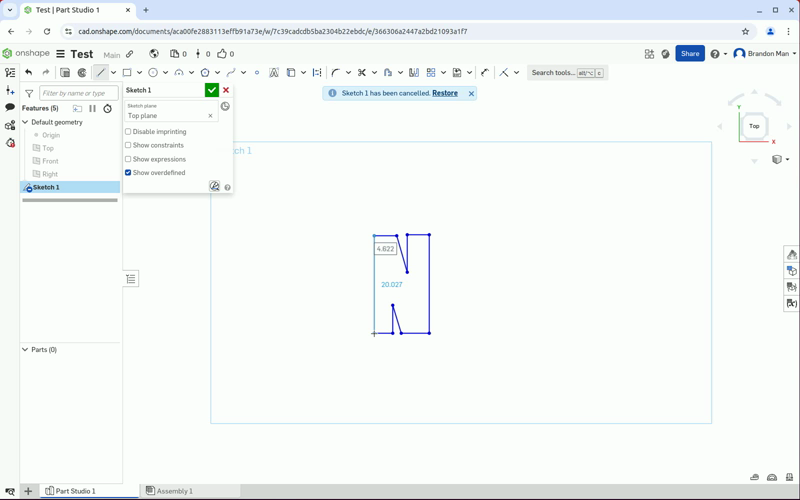
key(esc)
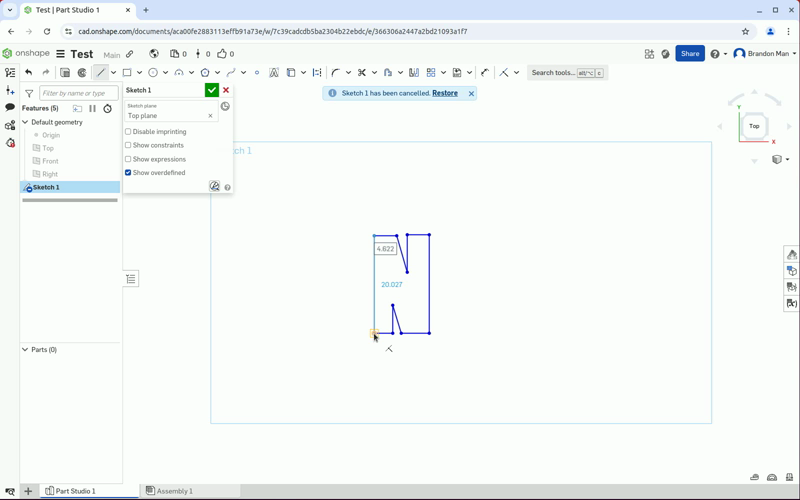
mouse_move(385, 250)
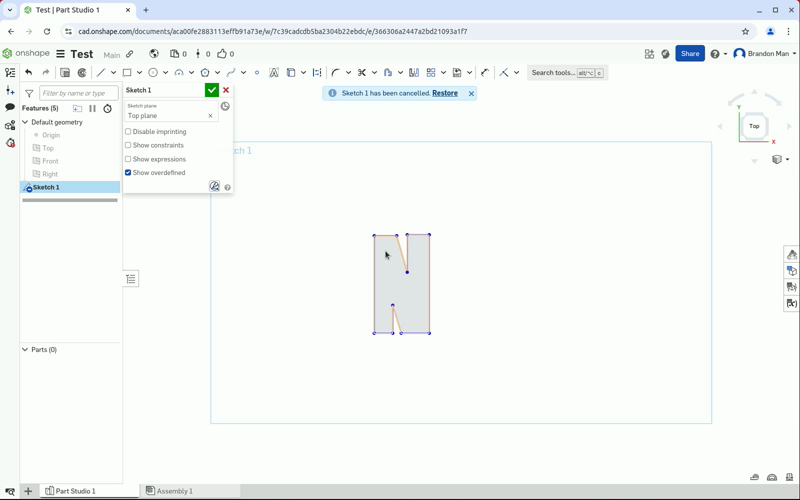
click(385, 250)
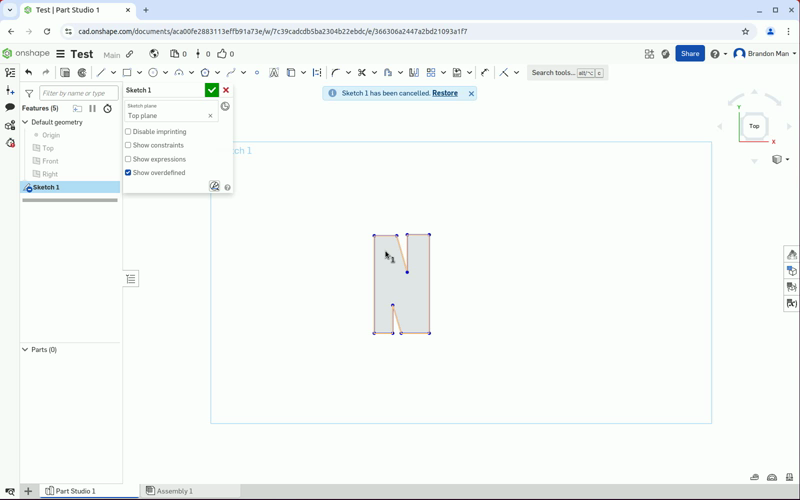
mouse_move(73, 352)
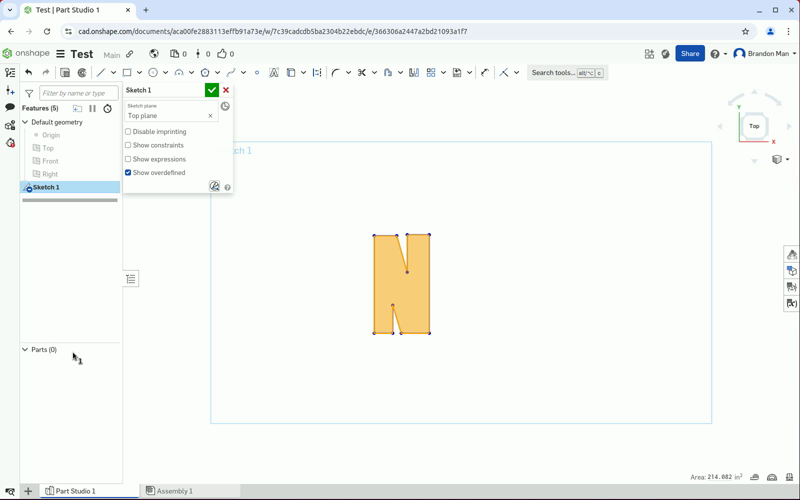
key(shift+y)
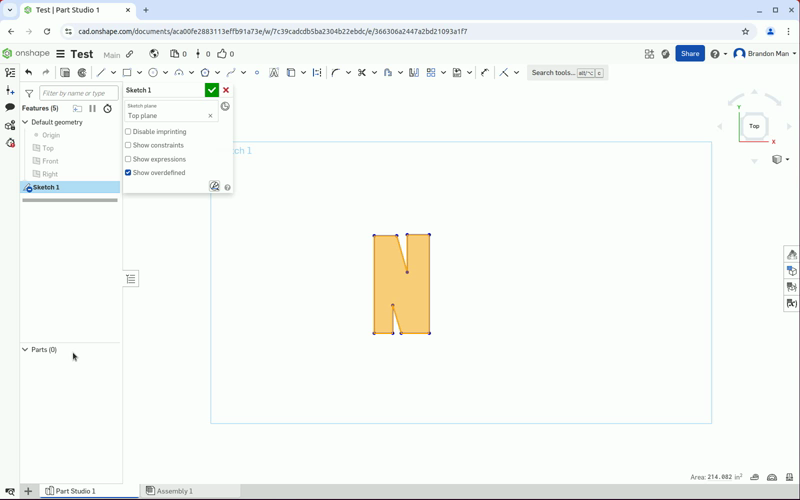
key(shift+e)
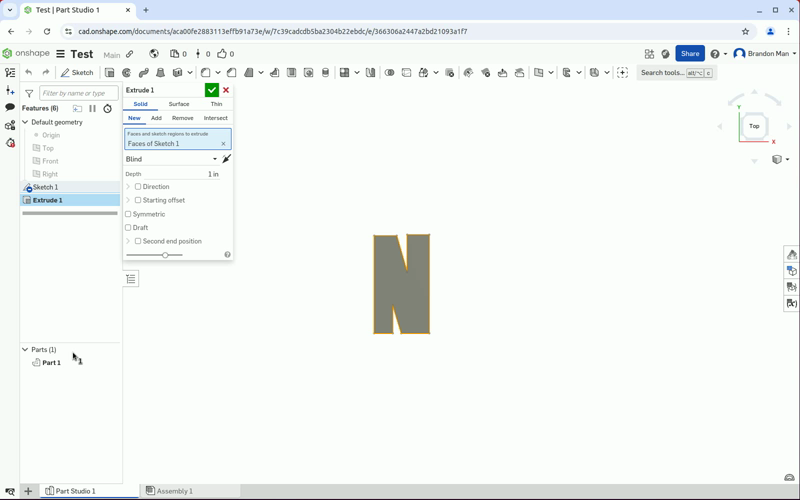
mouse_move(143, 106)
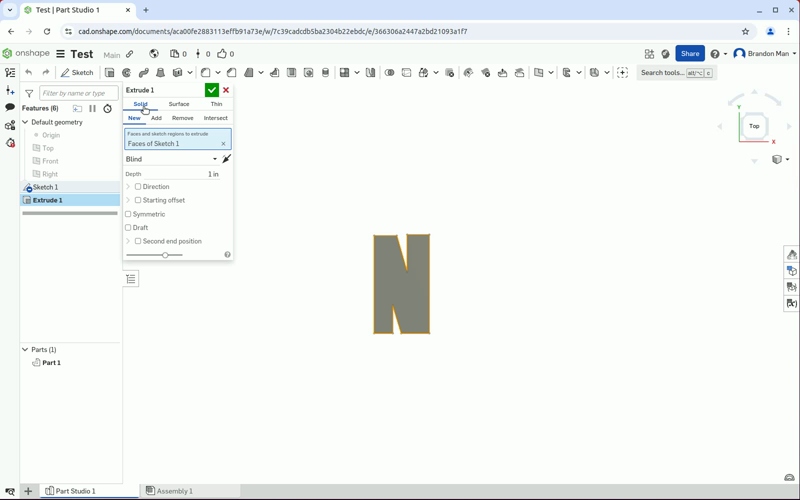
click(143, 106)
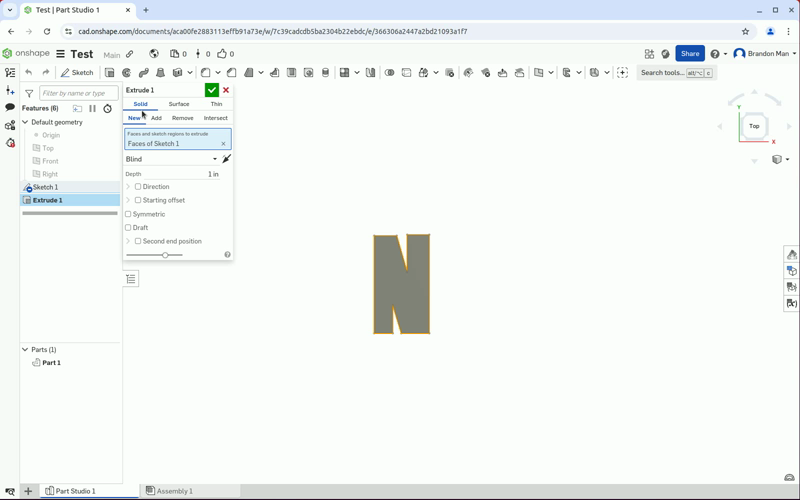
mouse_move(137, 120)
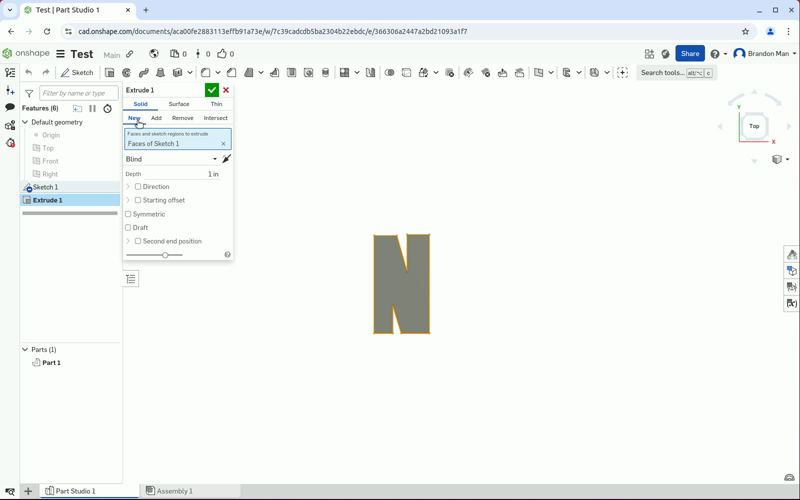
click(137, 120)
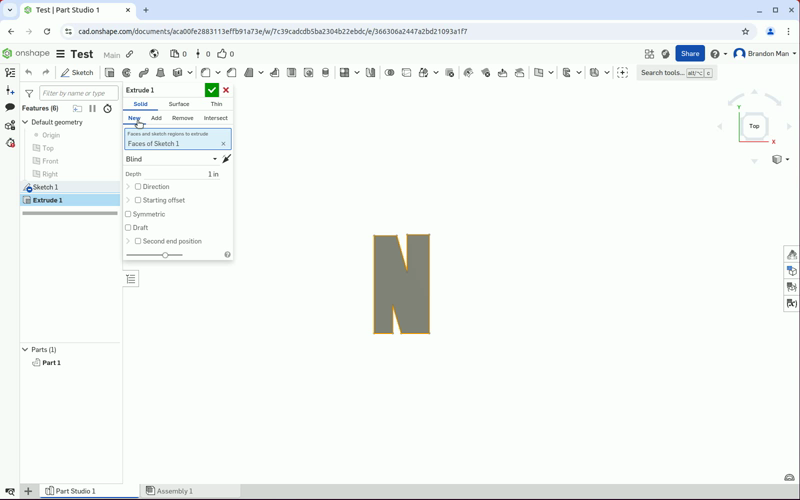
key(tab, 4)
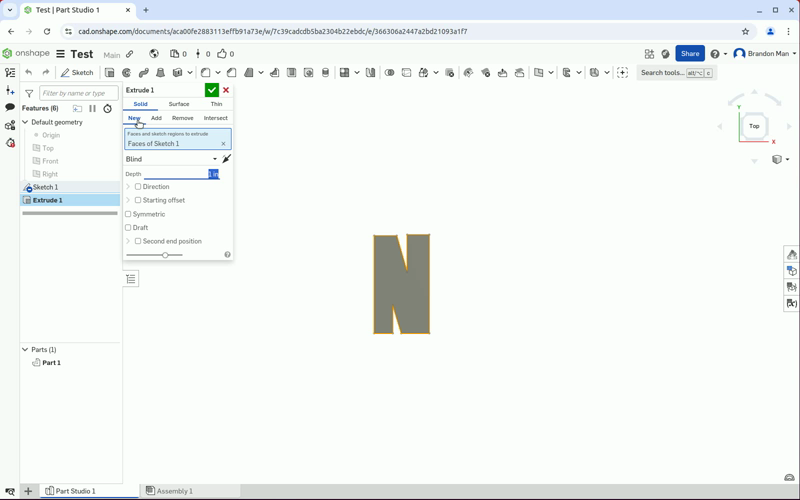
text(2.648)
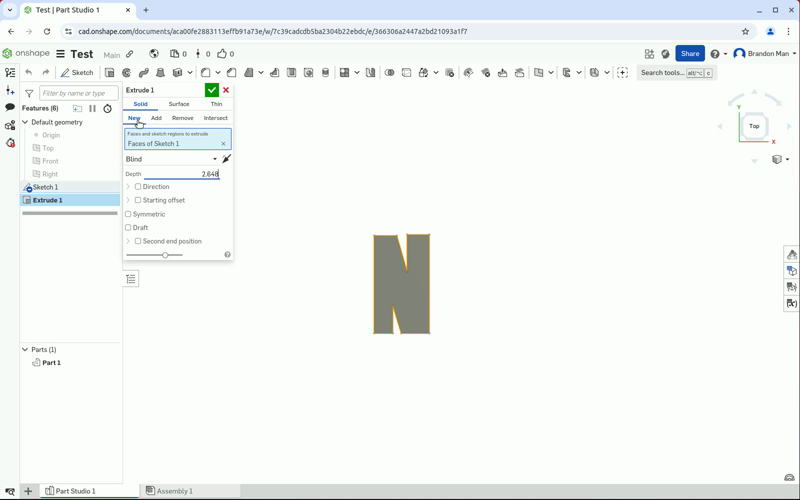
key(enter)
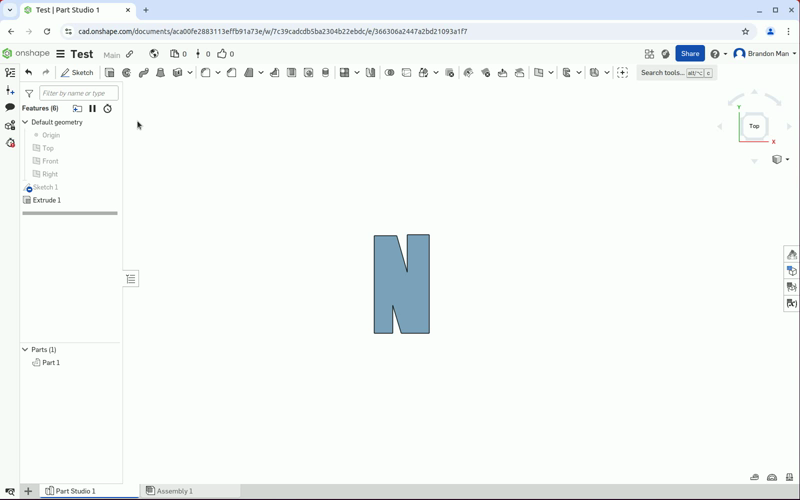
key(shift+h)
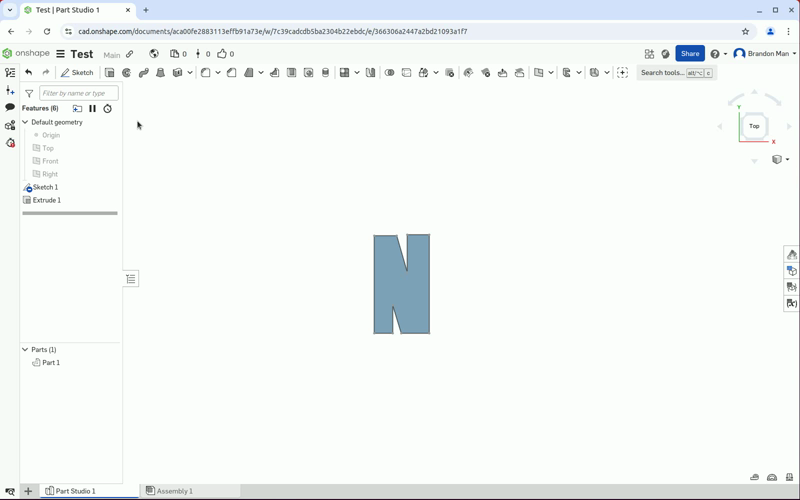
key(shift+h)
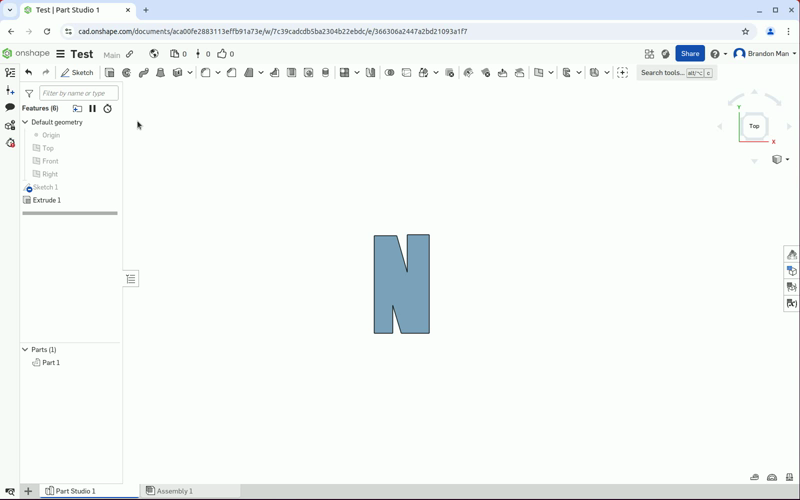
mouse_move(73, 189)
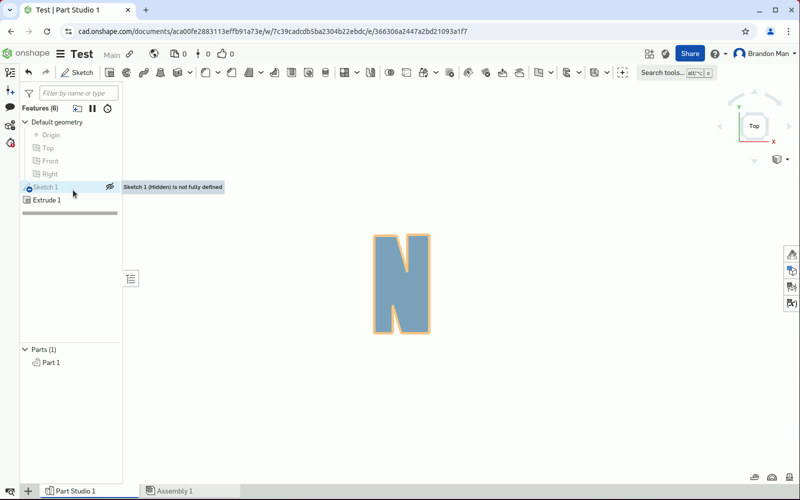
click(73, 189)
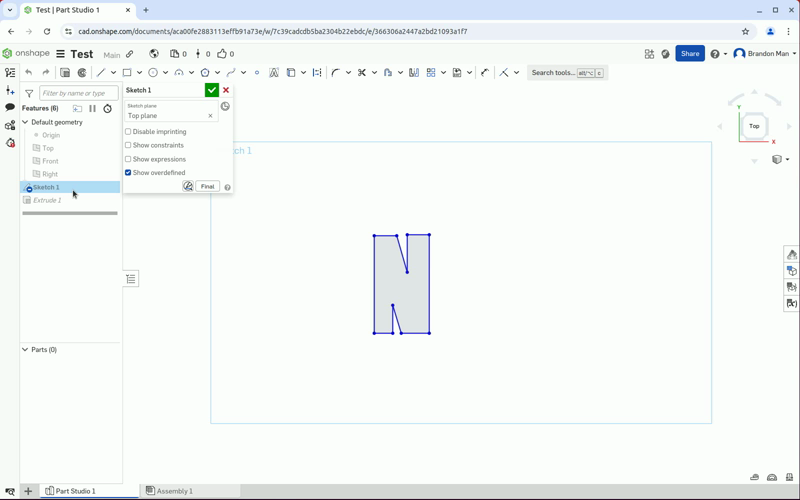
mouse_move(229, 92)
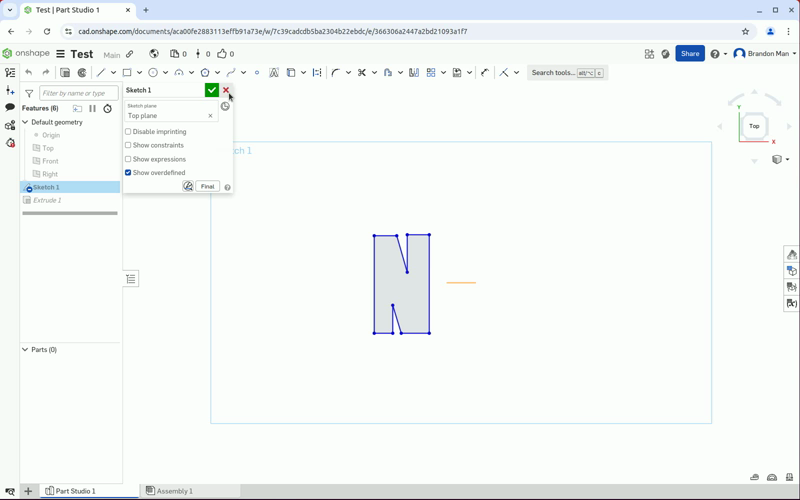
click(229, 92)
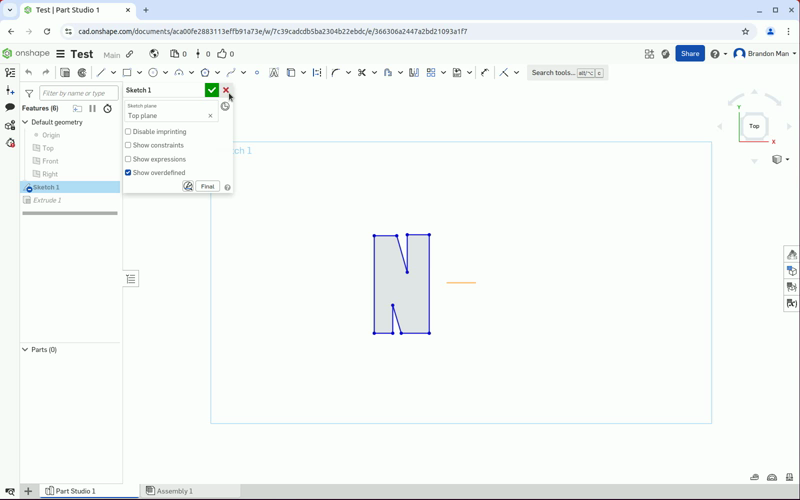
key(shift+s)
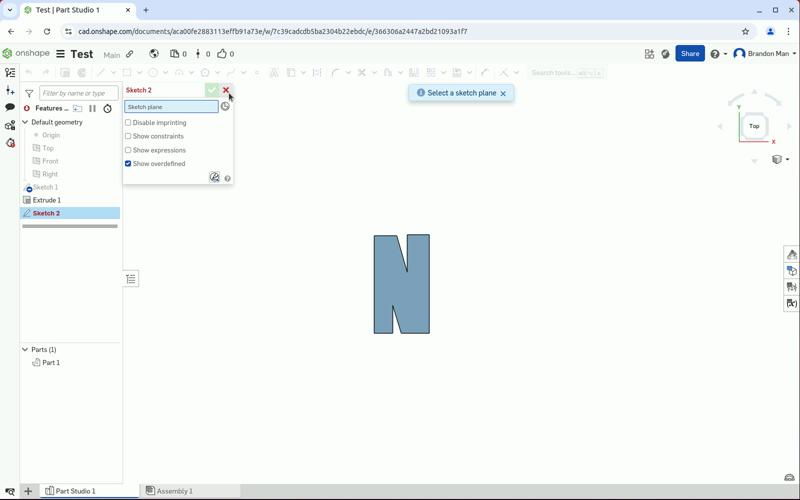
mouse_move(73, 150)
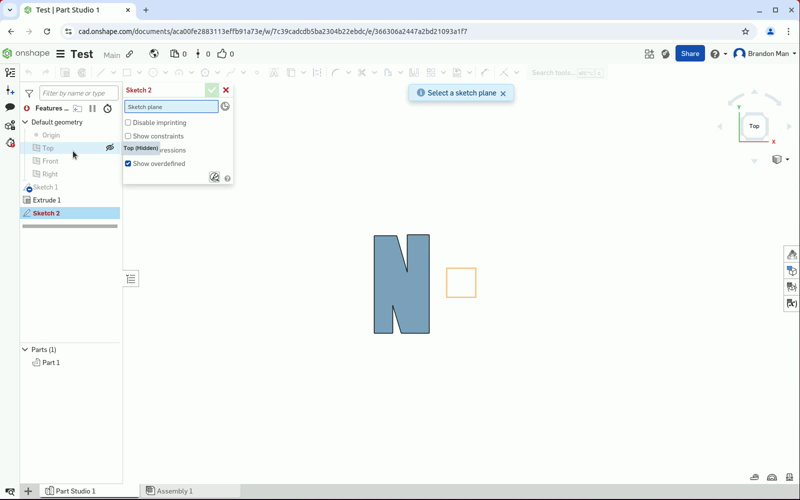
click(73, 150)
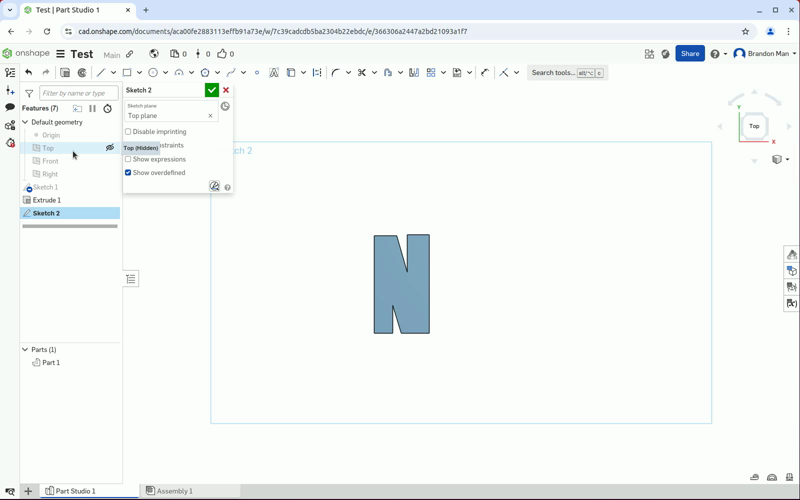
mouse_move(73, 352)
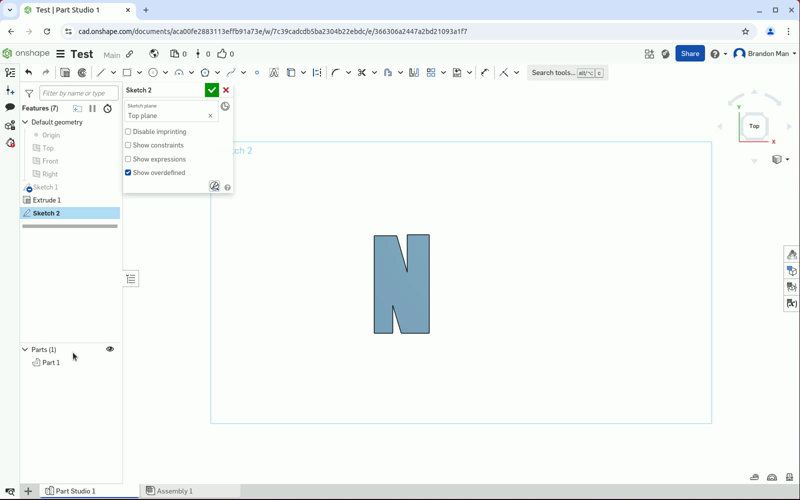
key(y)
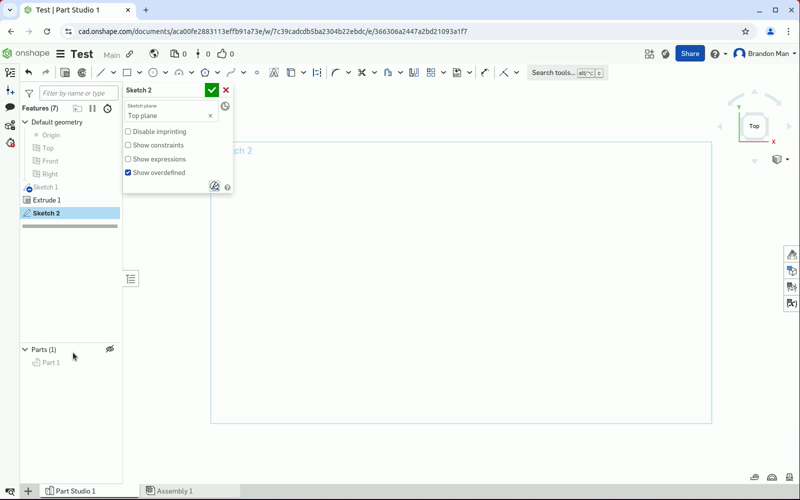
key(l)
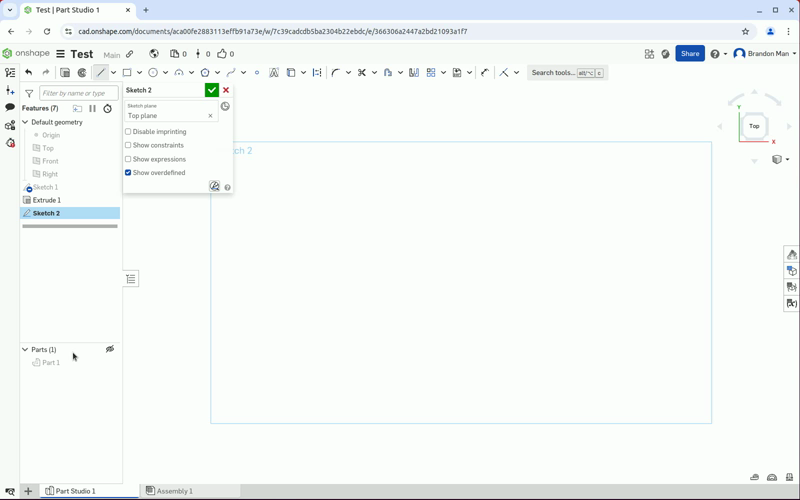
key_down(shift)
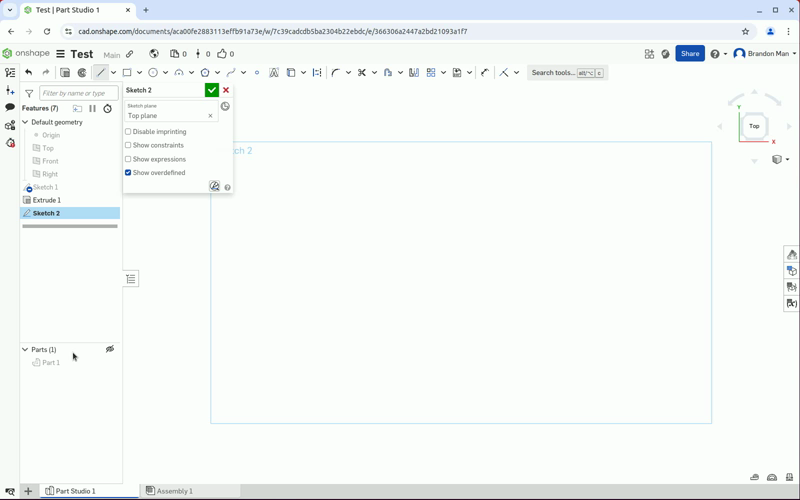
mouse_move(429, 333)
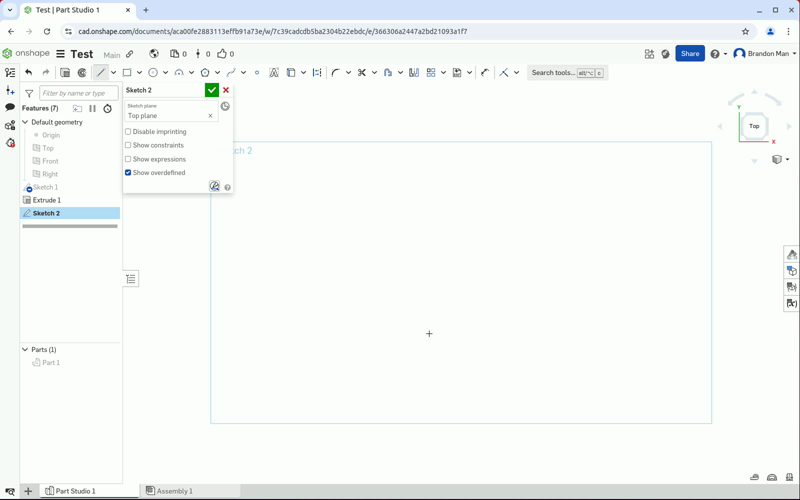
click(429, 333)
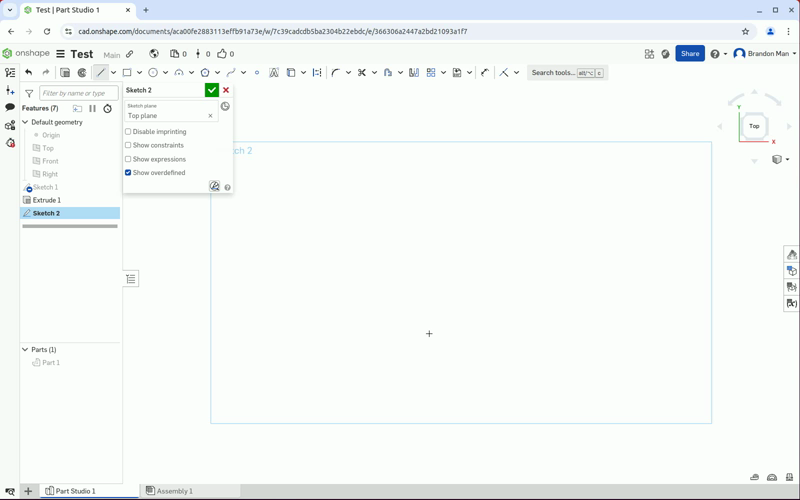
key_up(shift)
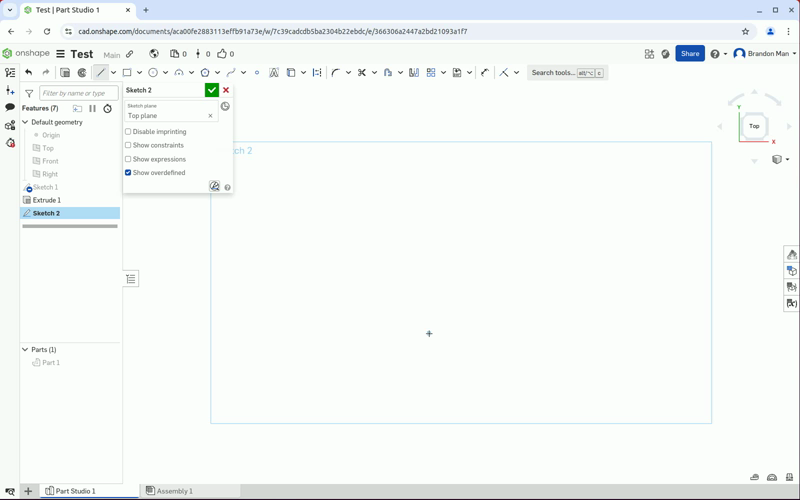
key_down(shift)
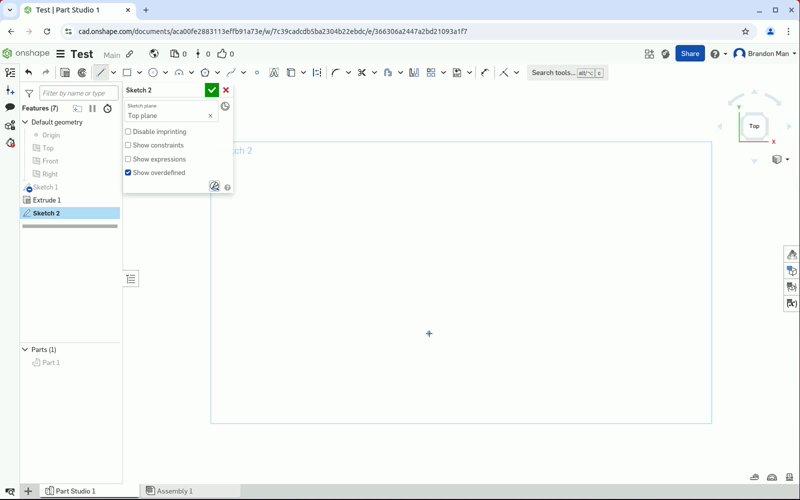
mouse_move(459, 333)
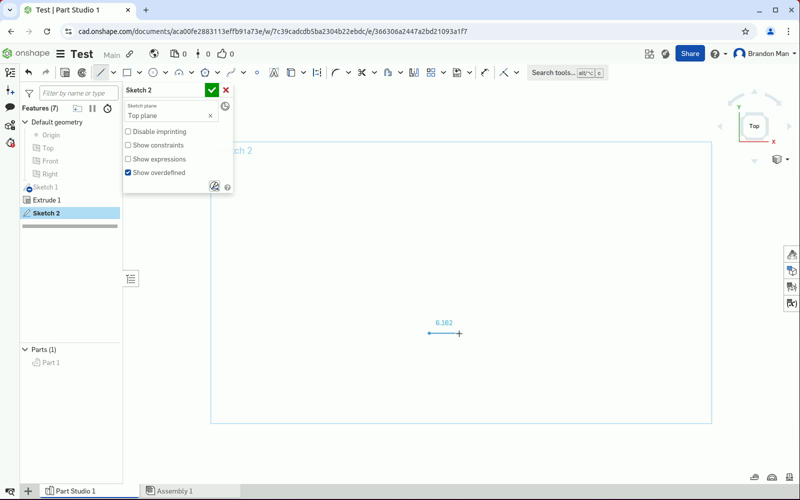
mouse_move(444, 333)
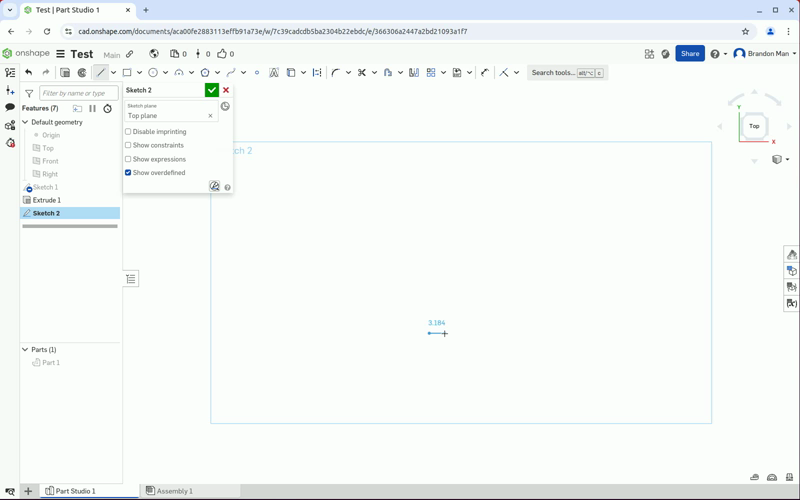
click(444, 333)
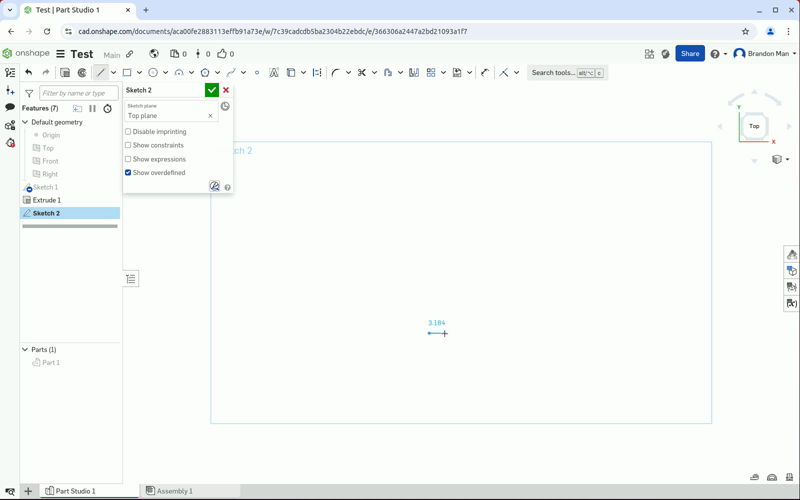
key_up(shift)
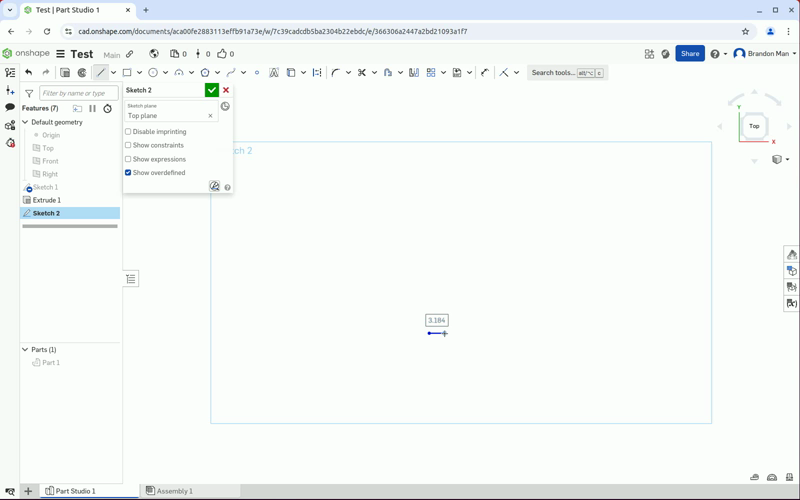
key_down(shift)
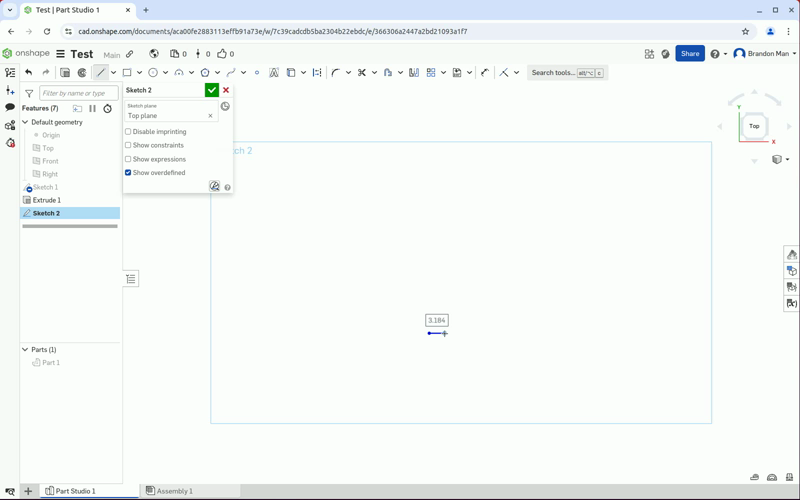
mouse_move(474, 333)
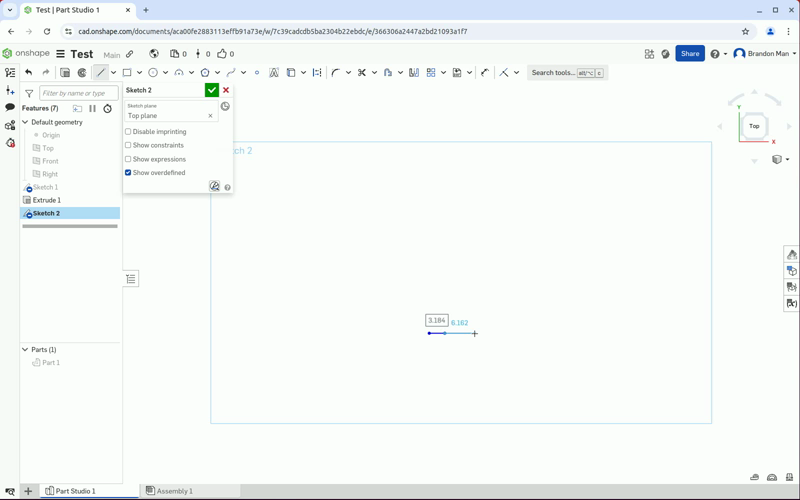
mouse_move(450, 296)
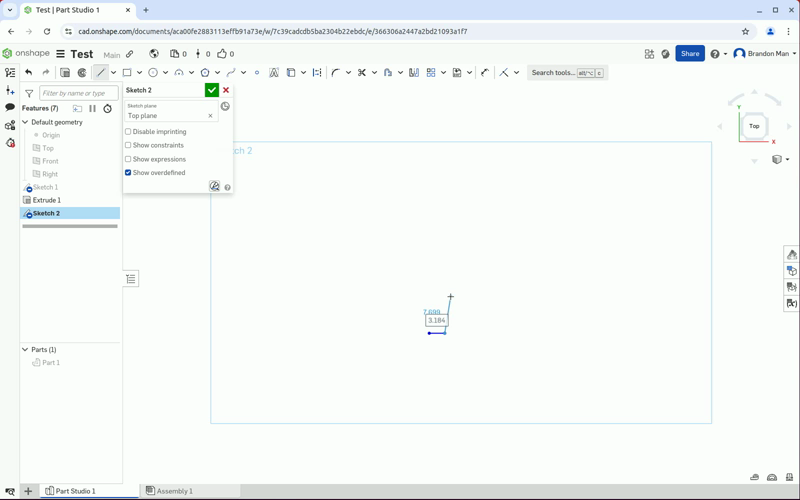
click(450, 296)
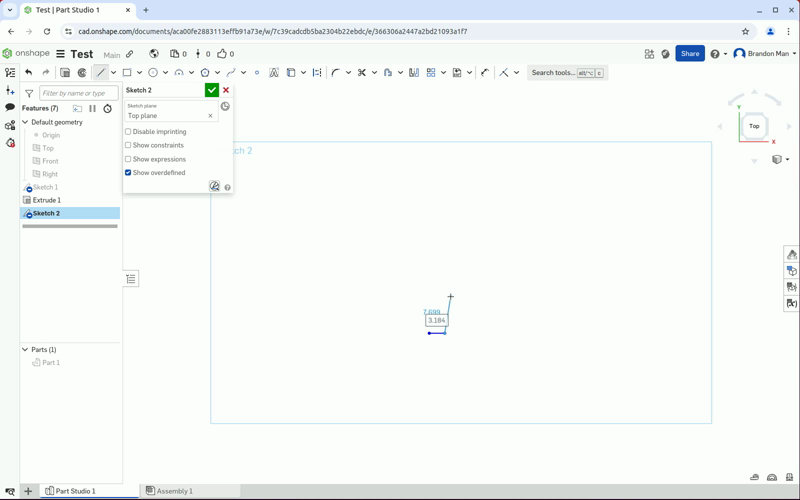
key_up(shift)
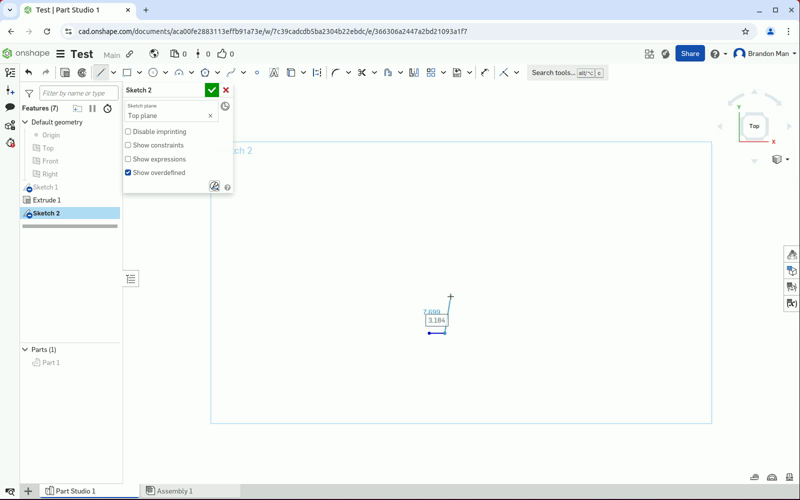
key_down(shift)
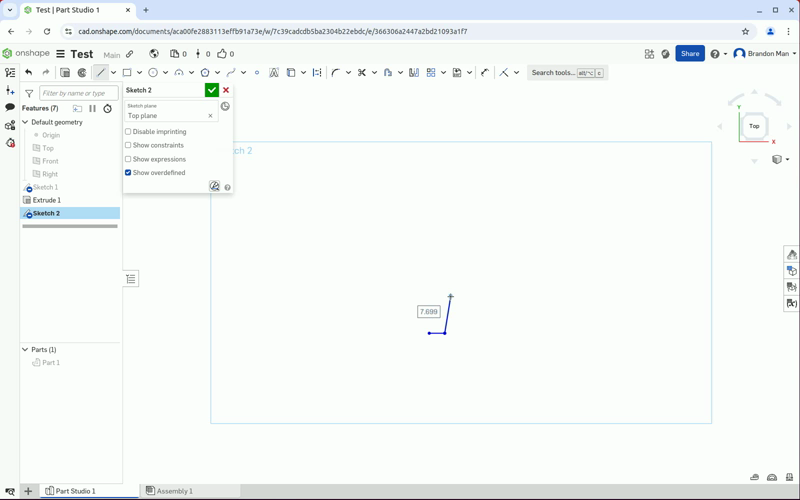
mouse_move(480, 296)
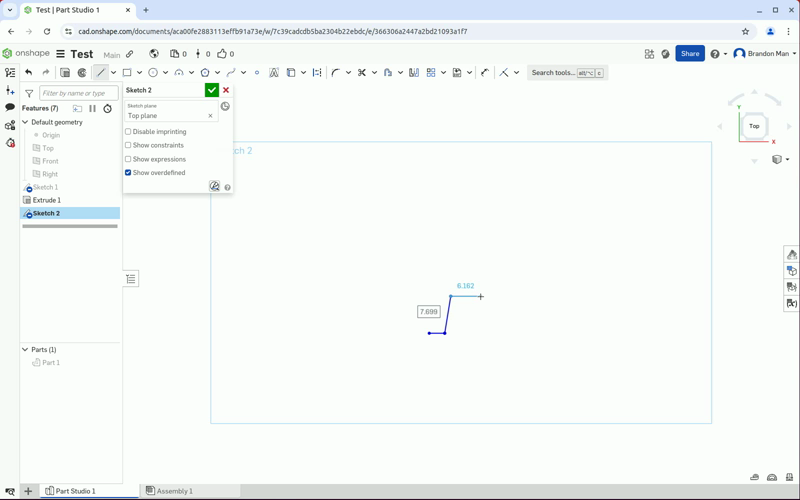
mouse_move(460, 296)
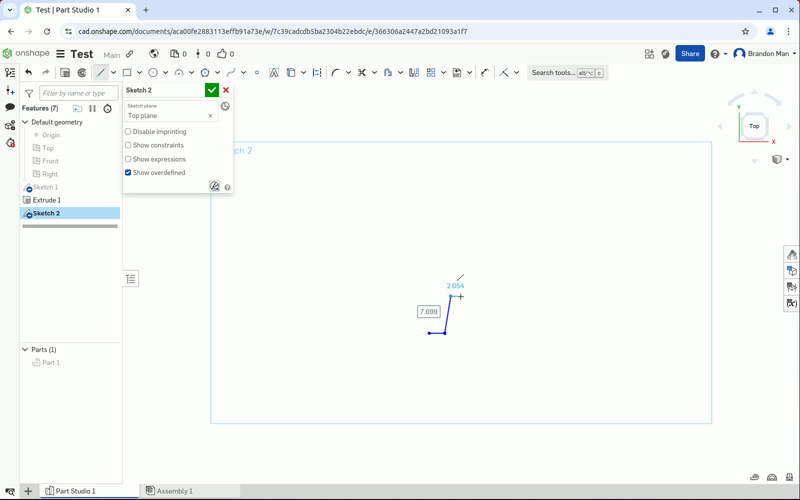
click(460, 296)
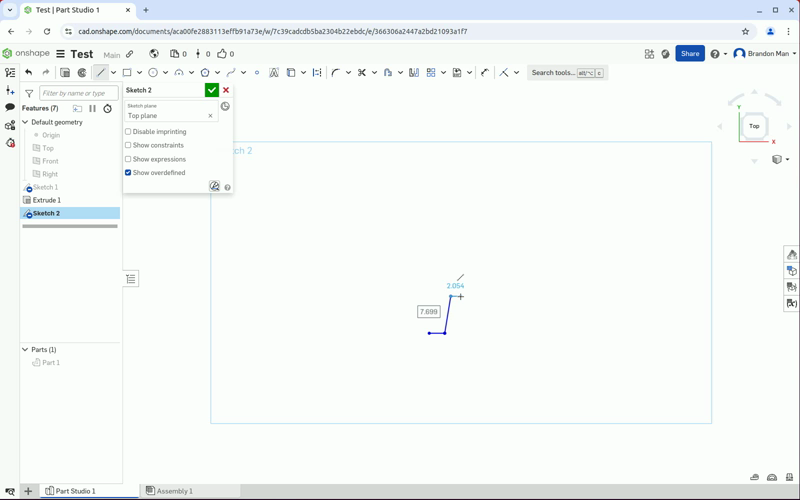
key_up(shift)
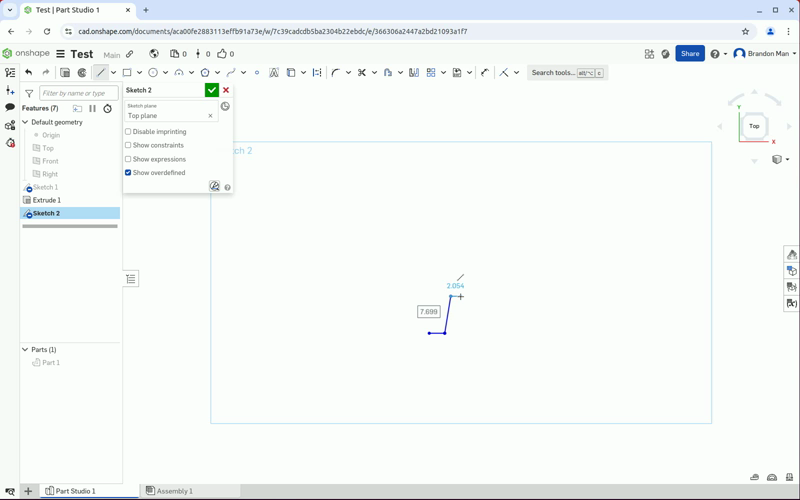
key_down(shift)
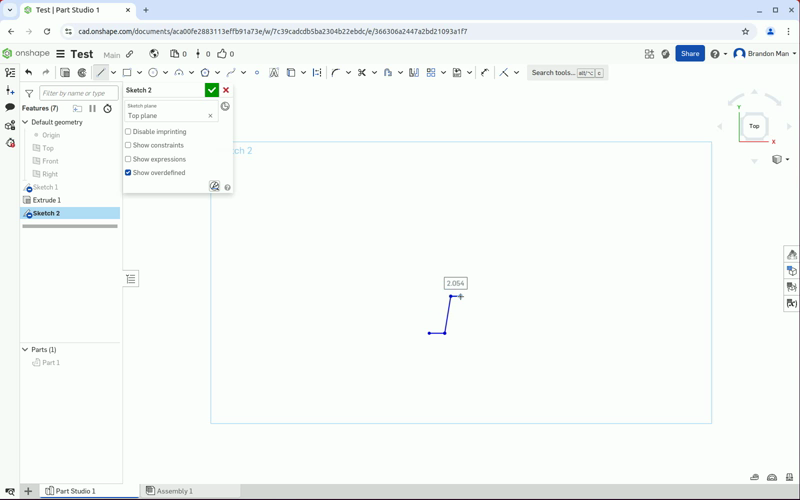
mouse_move(490, 296)
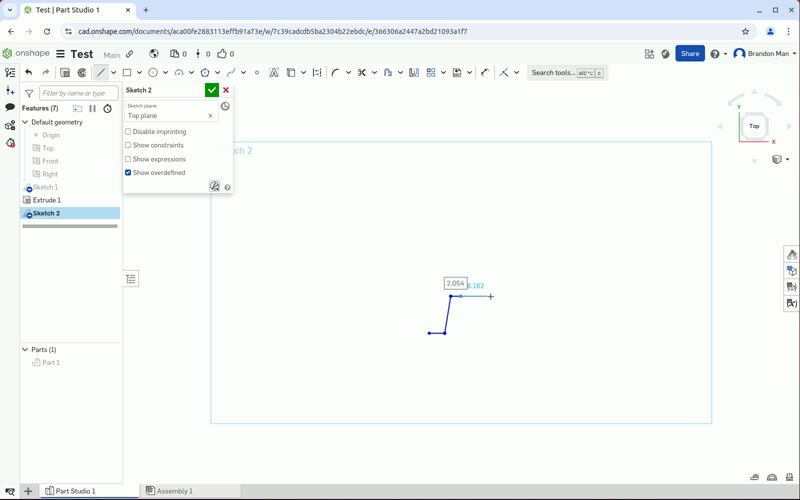
mouse_move(467, 333)
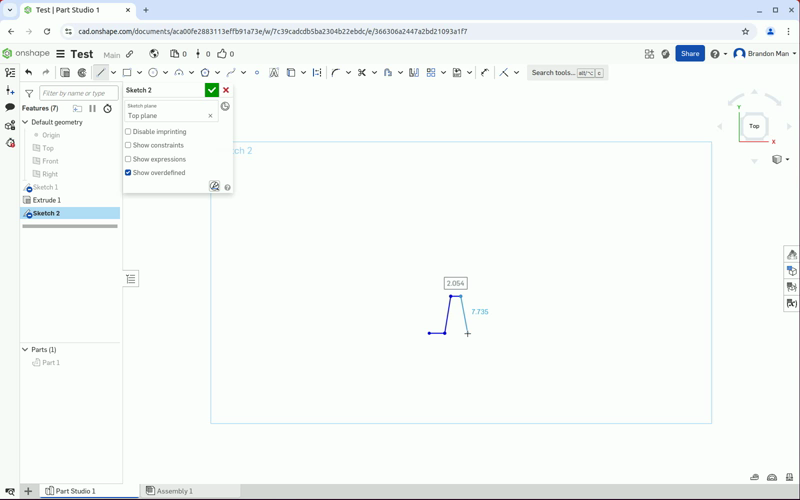
click(467, 333)
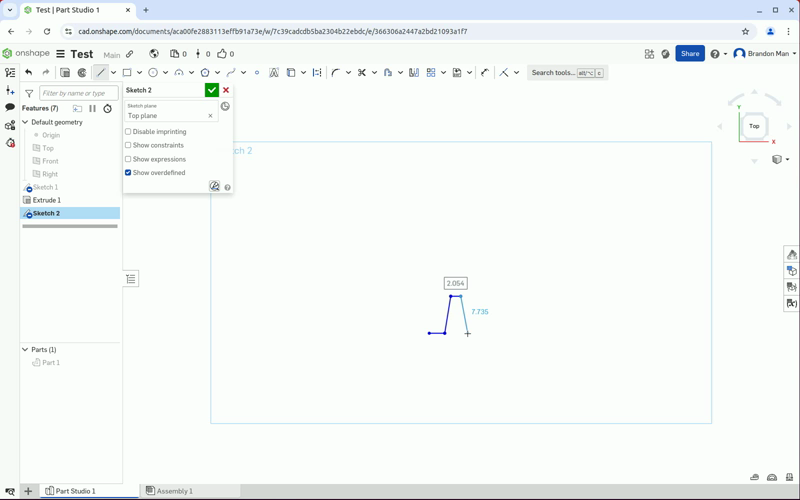
key_up(shift)
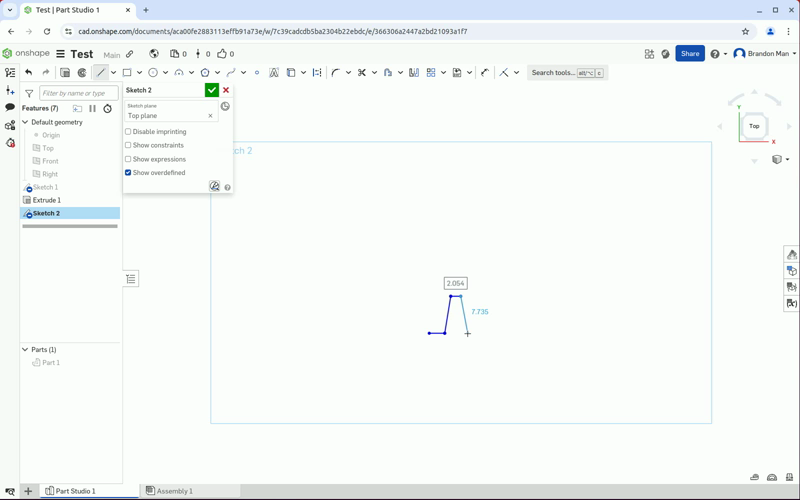
key_down(shift)
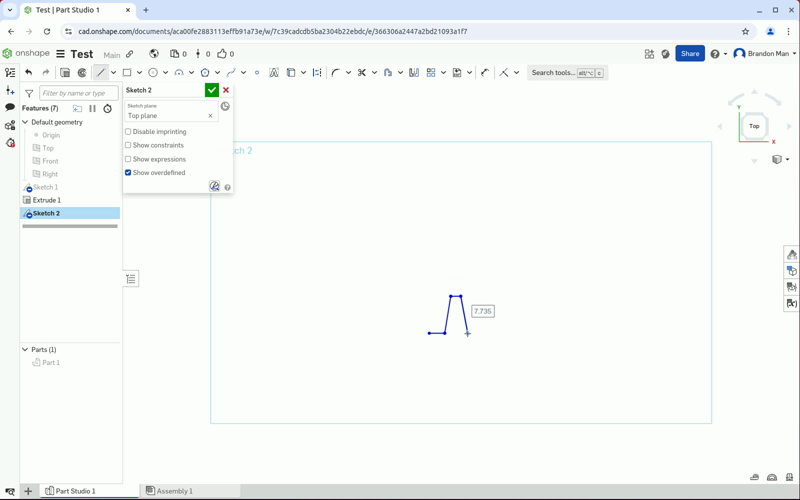
mouse_move(498, 333)
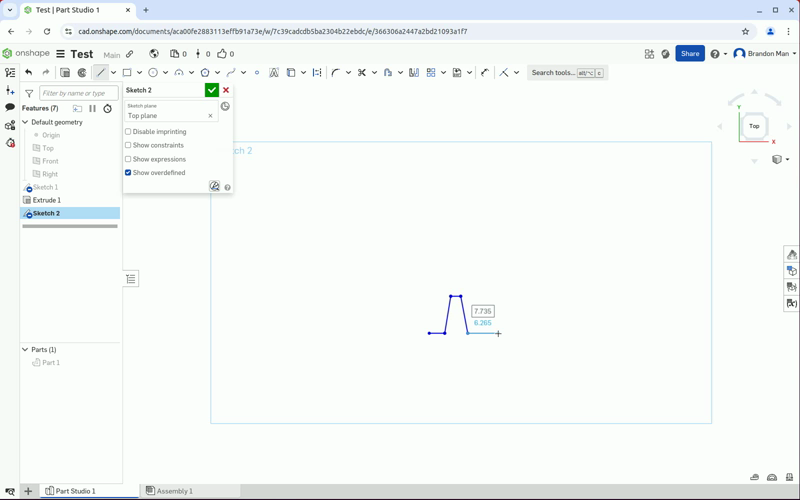
mouse_move(483, 333)
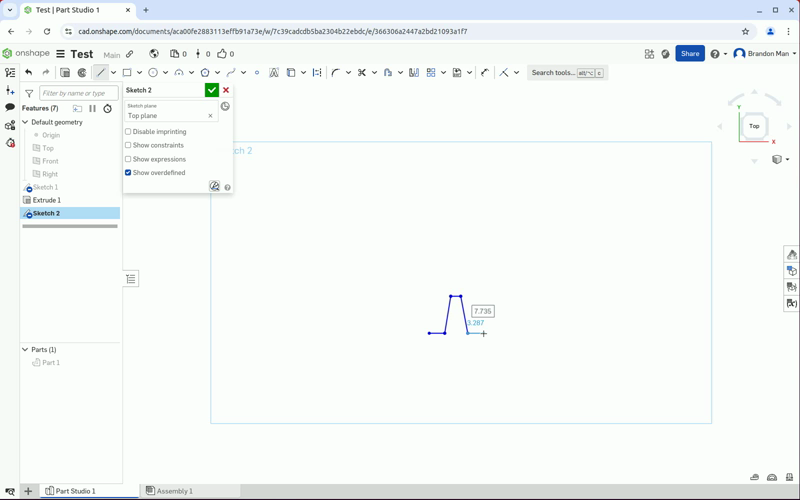
click(483, 333)
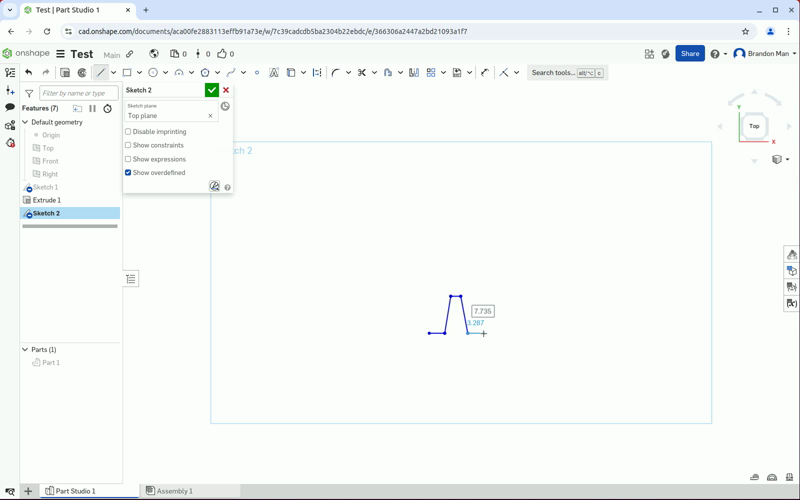
key_up(shift)
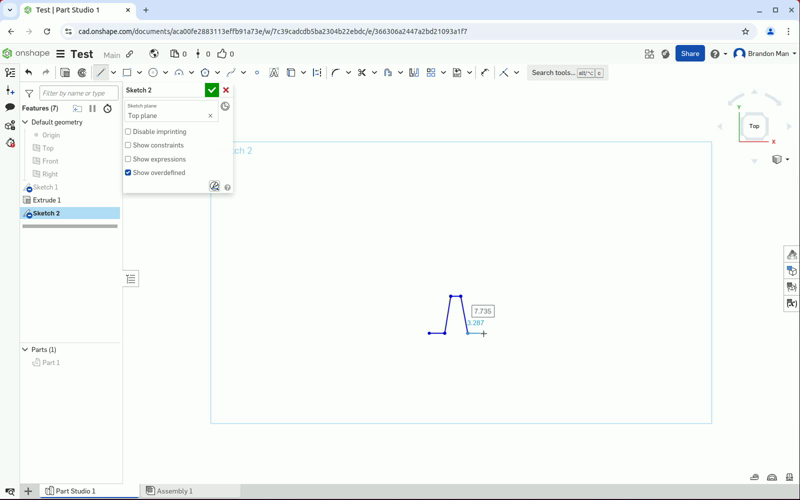
key_down(shift)
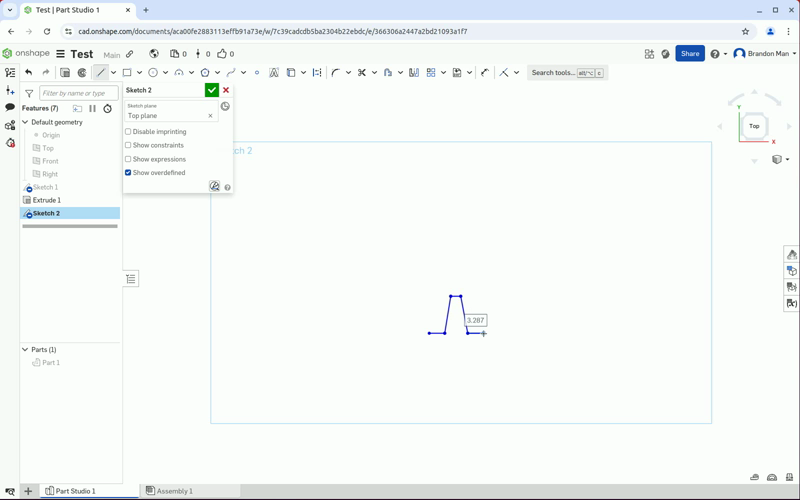
mouse_move(466, 259)
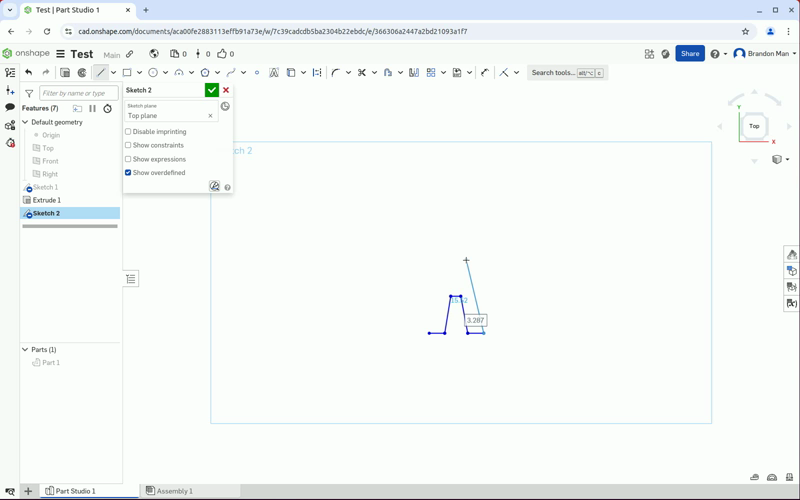
click(466, 259)
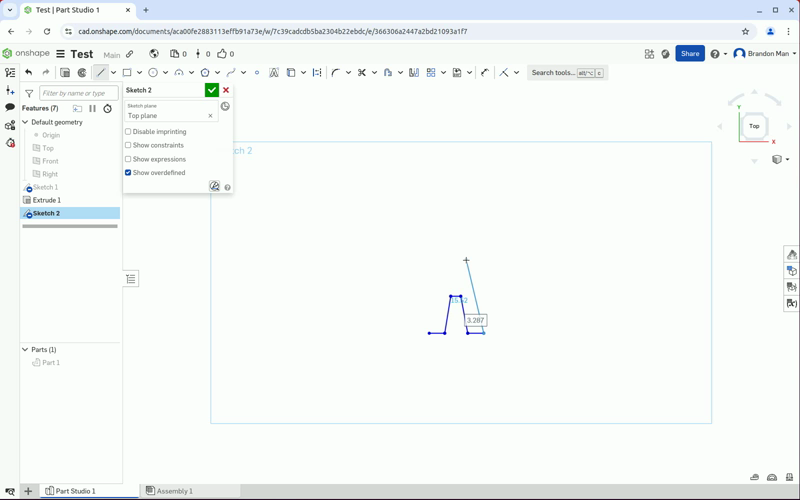
key_up(shift)
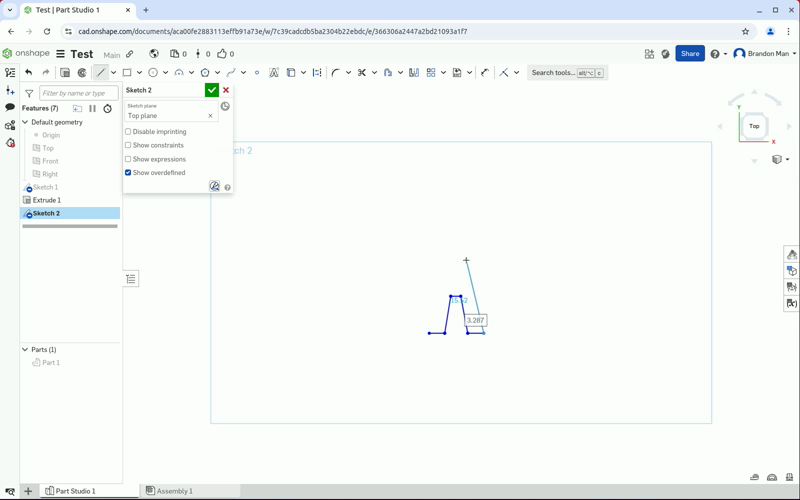
key_down(shift)
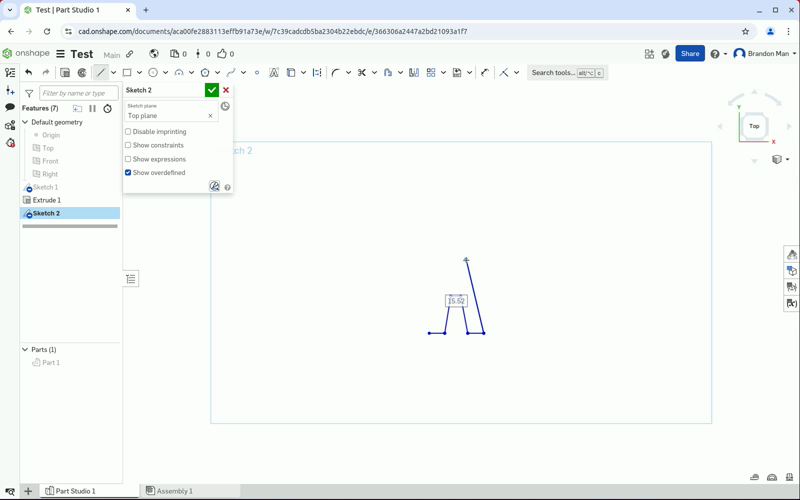
mouse_move(496, 259)
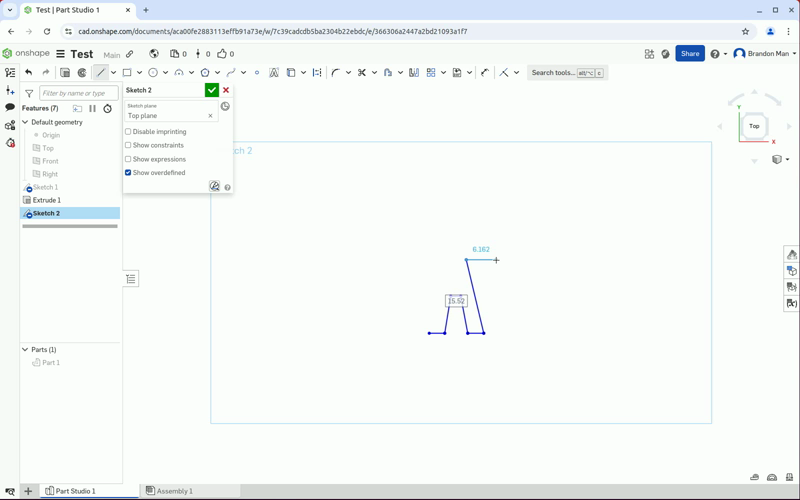
mouse_move(460, 235)
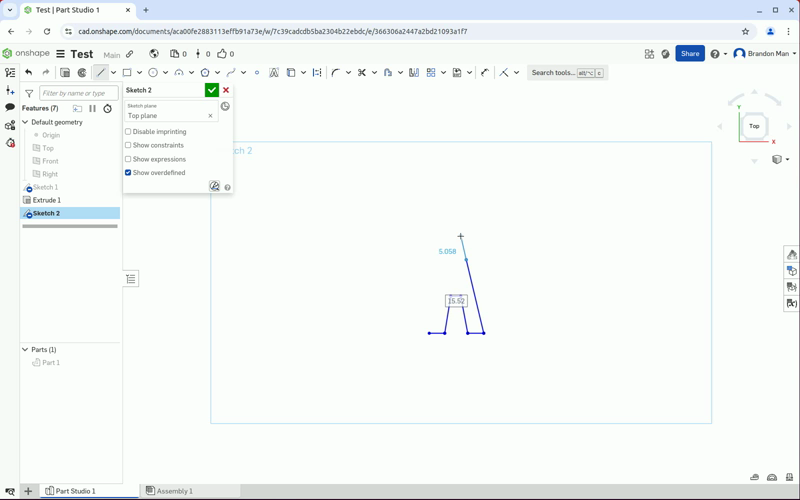
click(460, 235)
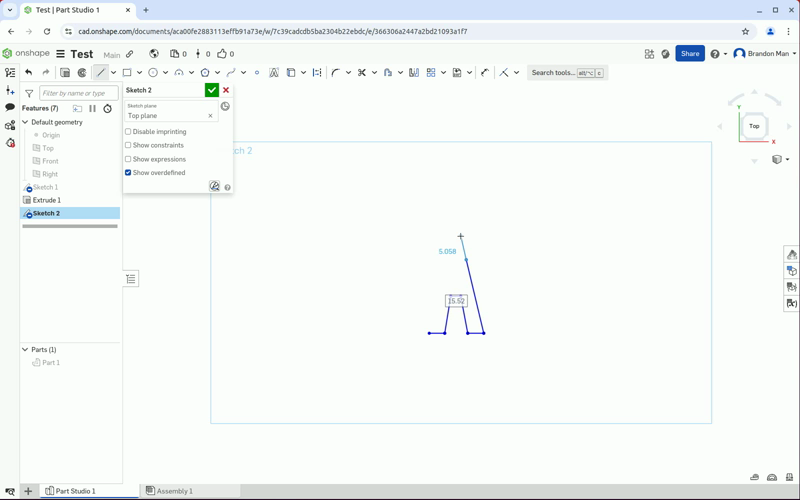
key_up(shift)
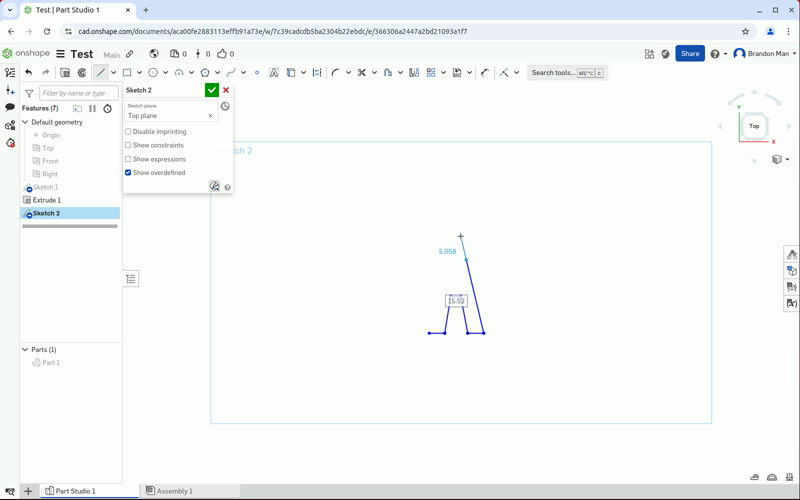
key_down(shift)
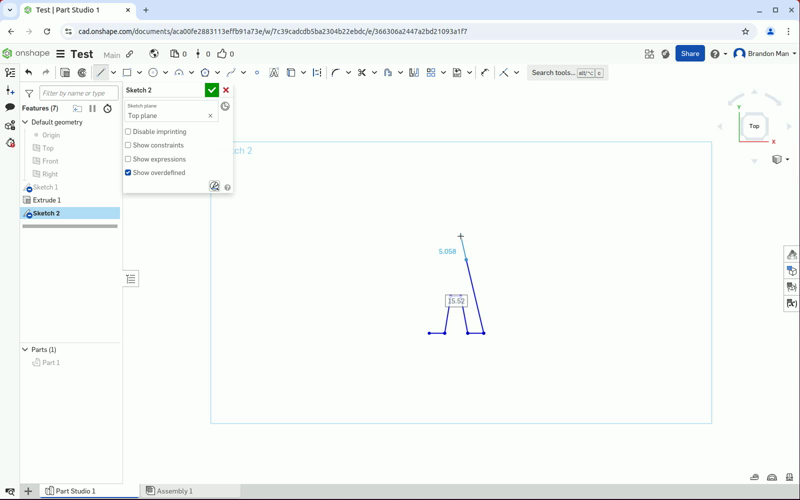
mouse_move(490, 235)
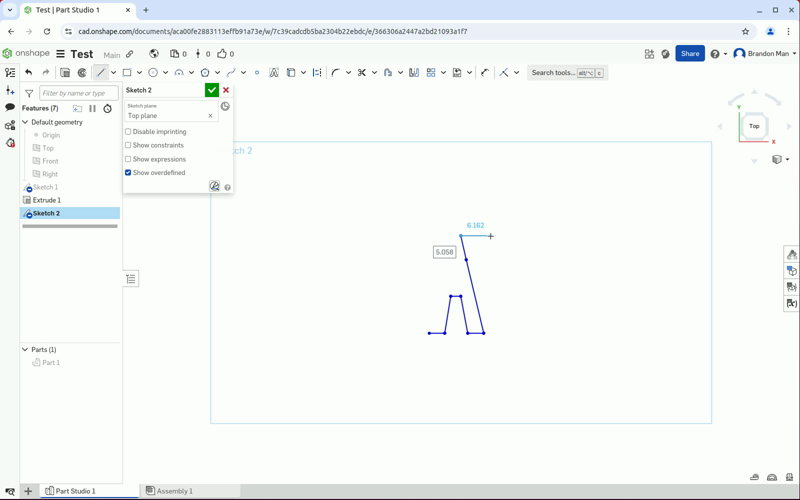
mouse_move(444, 235)
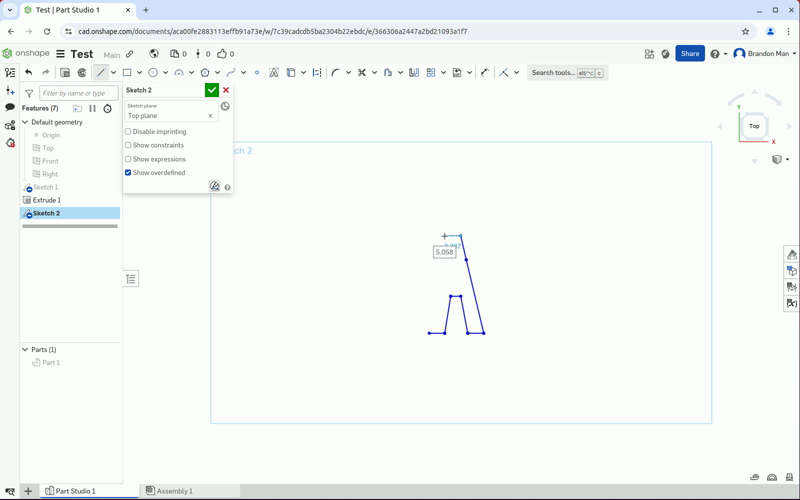
click(444, 235)
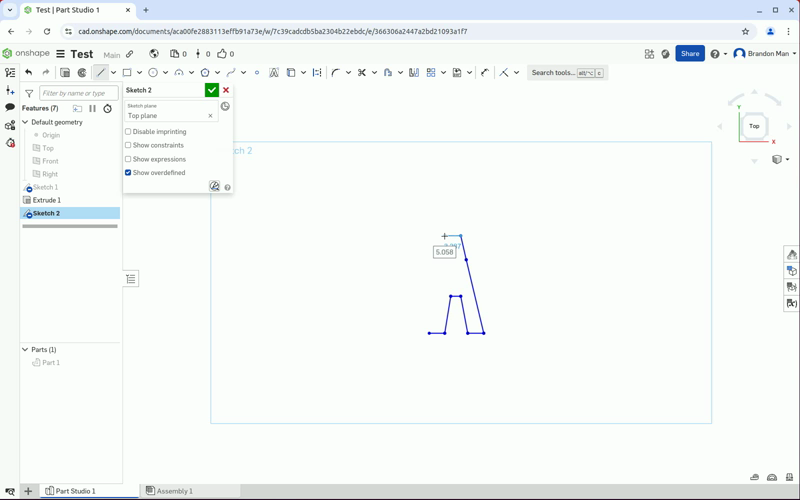
key_up(shift)
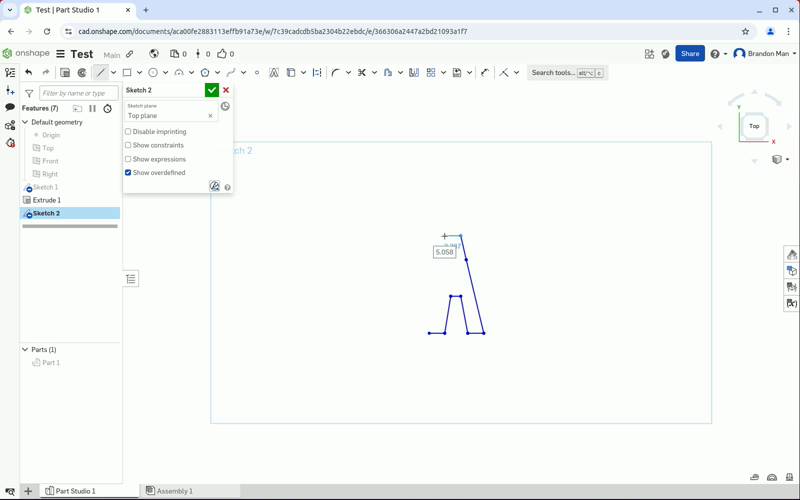
key_down(shift)
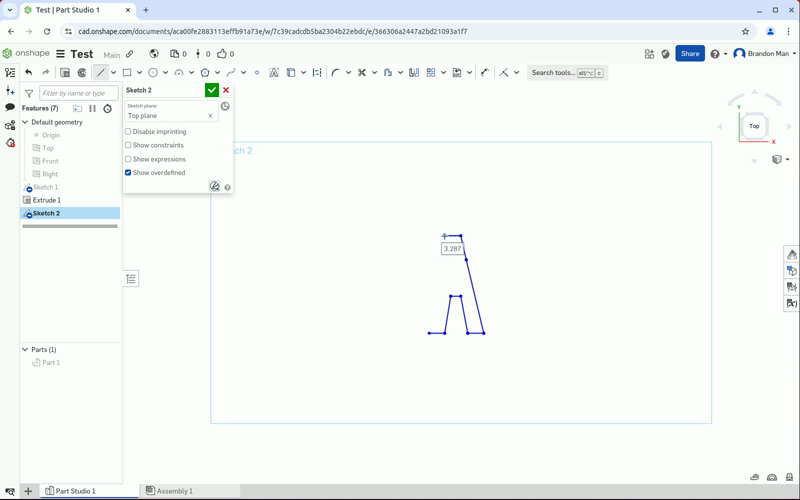
mouse_move(429, 333)
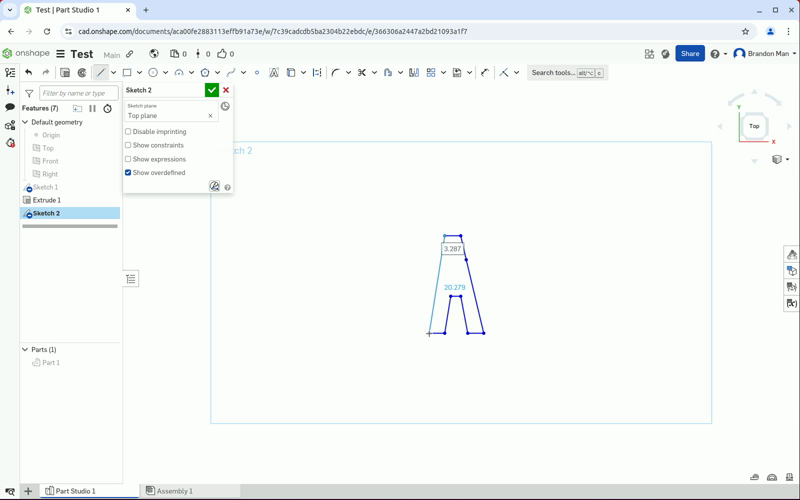
key_up(shift)
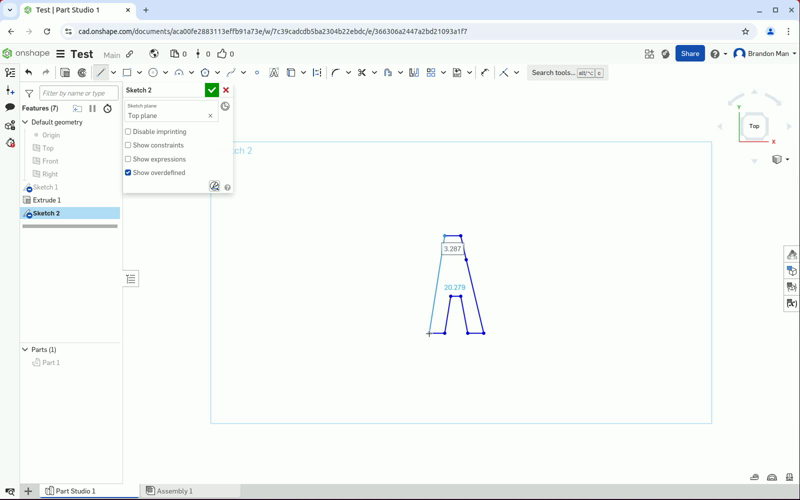
click(429, 333)
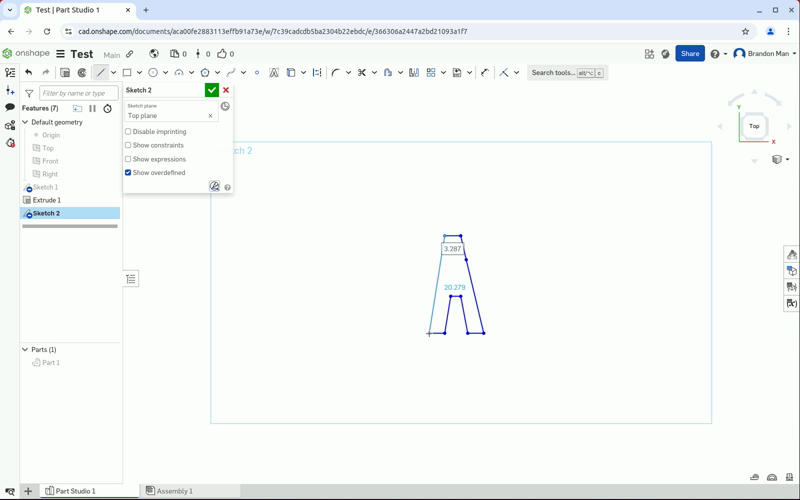
key(esc)
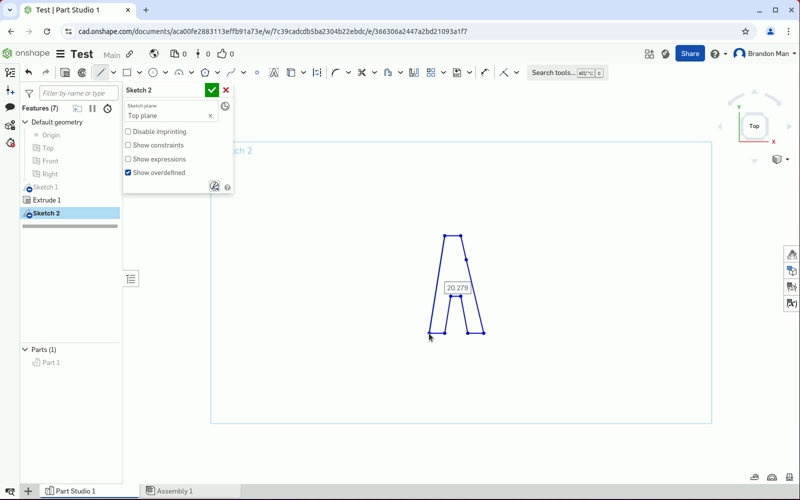
mouse_move(466, 296)
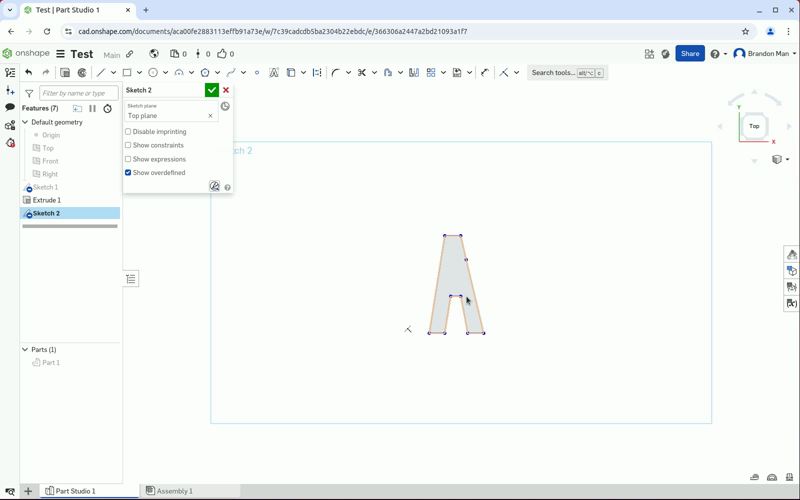
click(466, 296)
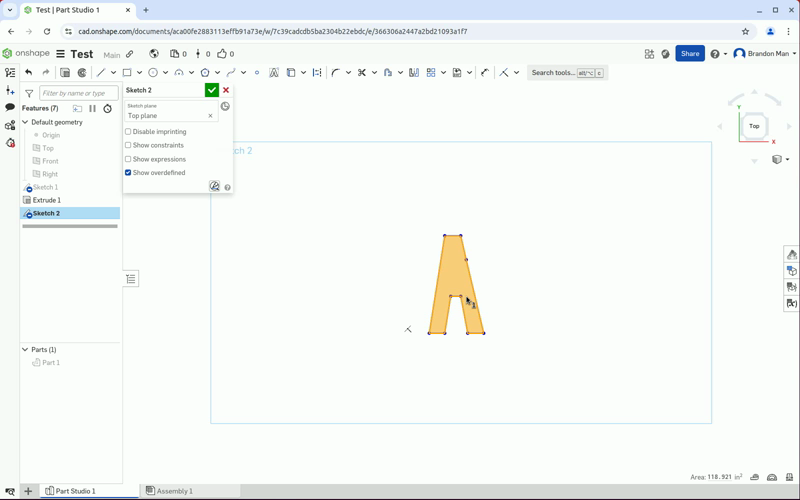
mouse_move(73, 352)
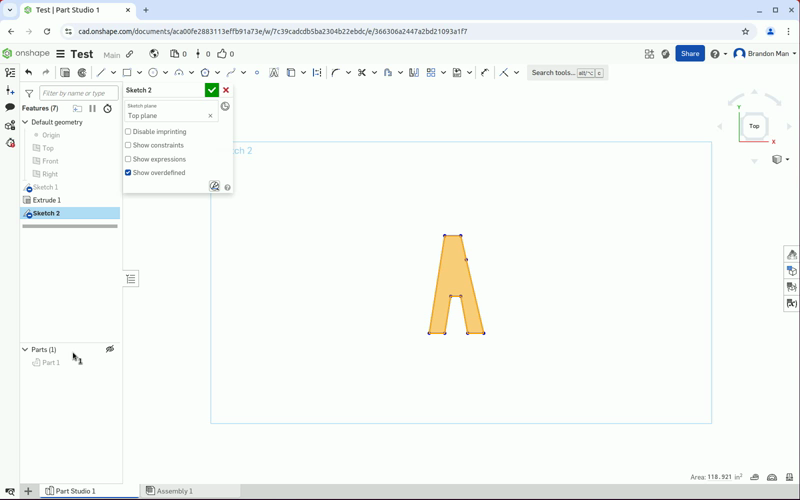
key(shift+y)
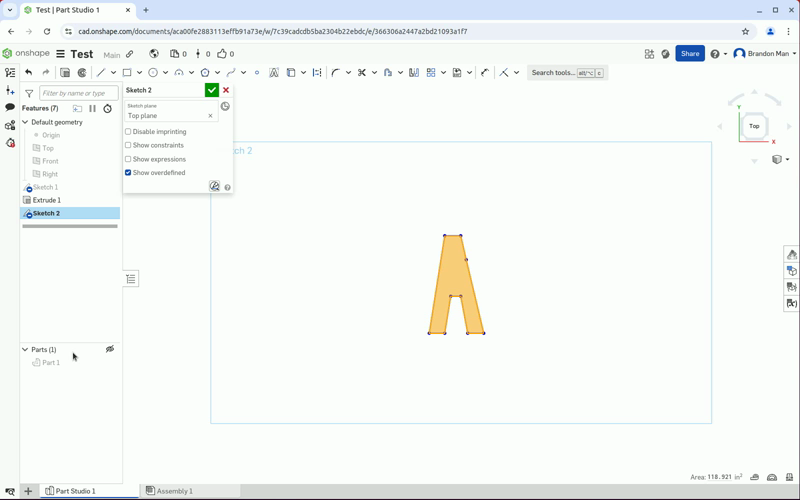
key(shift+e)
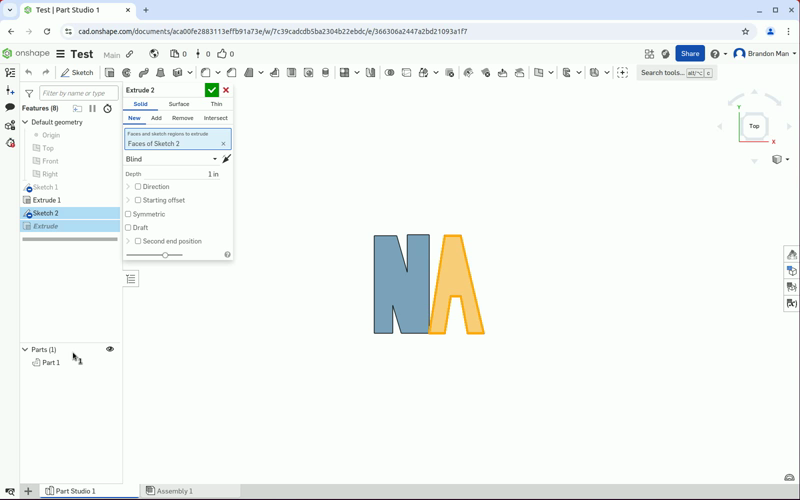
mouse_move(143, 106)
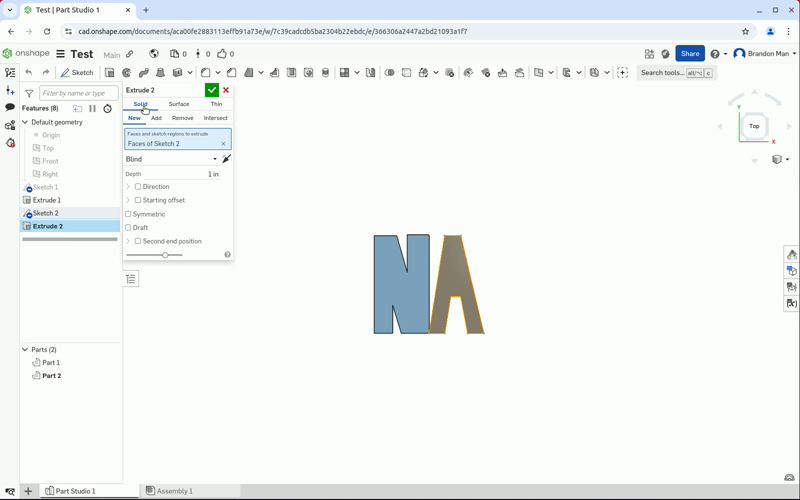
click(143, 106)
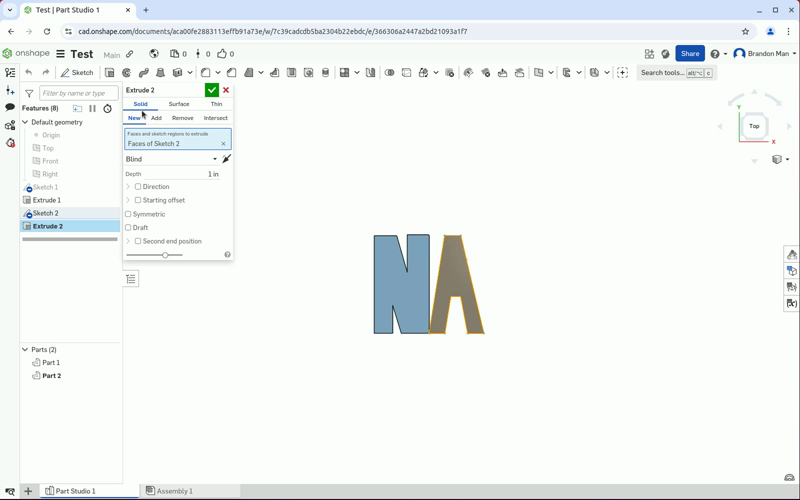
mouse_move(137, 120)
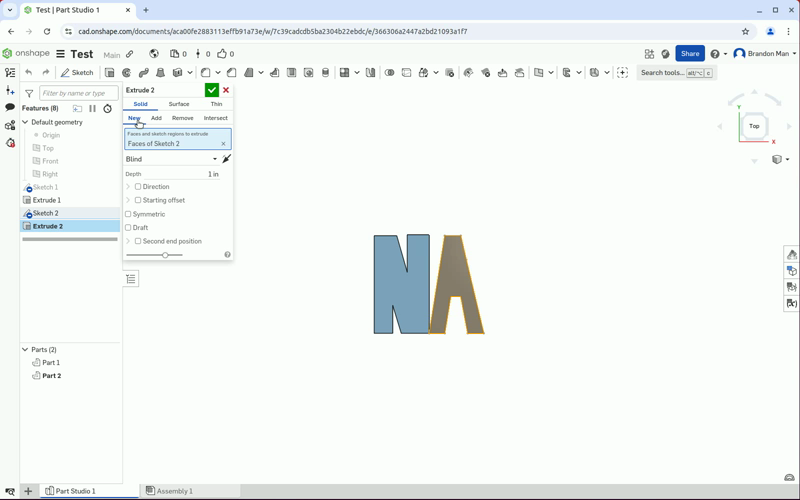
click(137, 120)
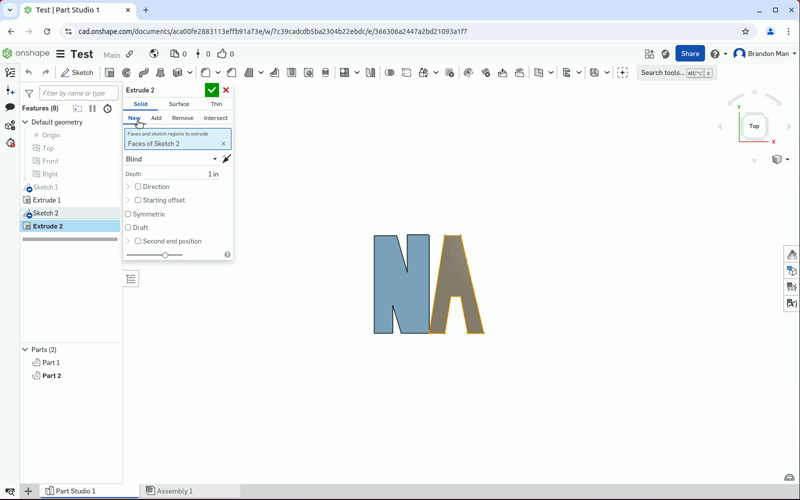
key(tab, 4)
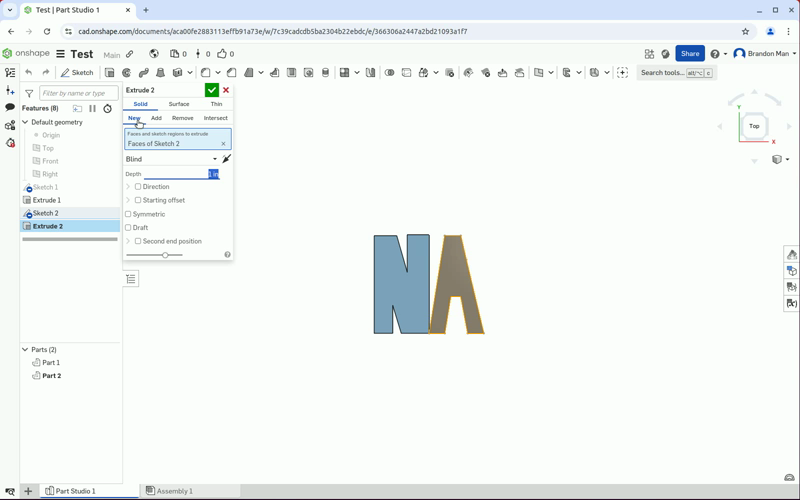
text(2.648)
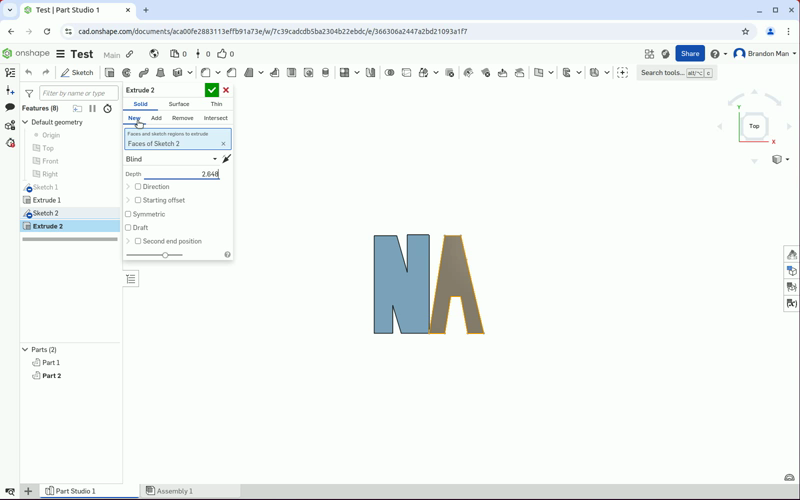
key(enter)
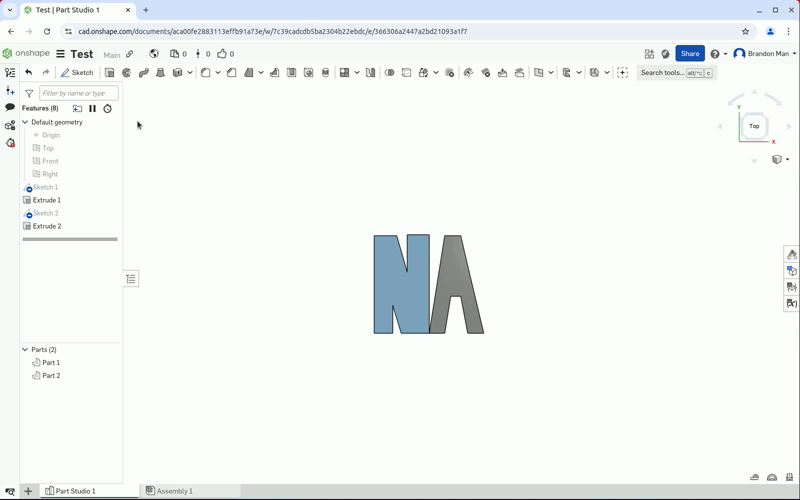
key(shift+h)
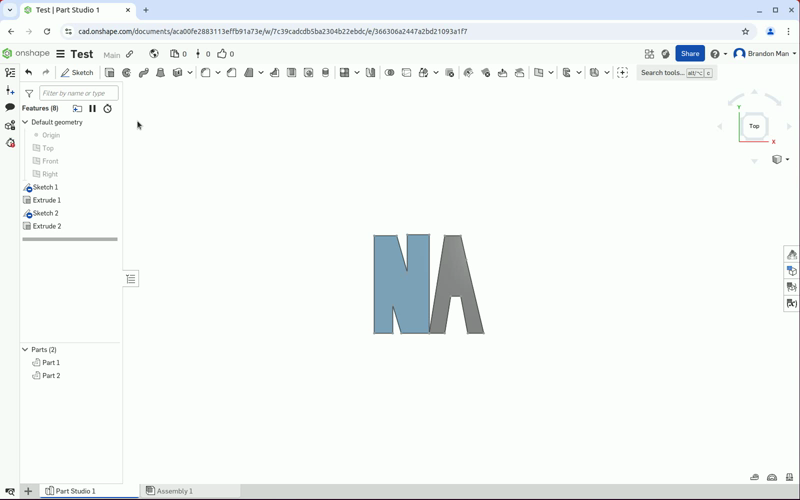
key(shift+h)
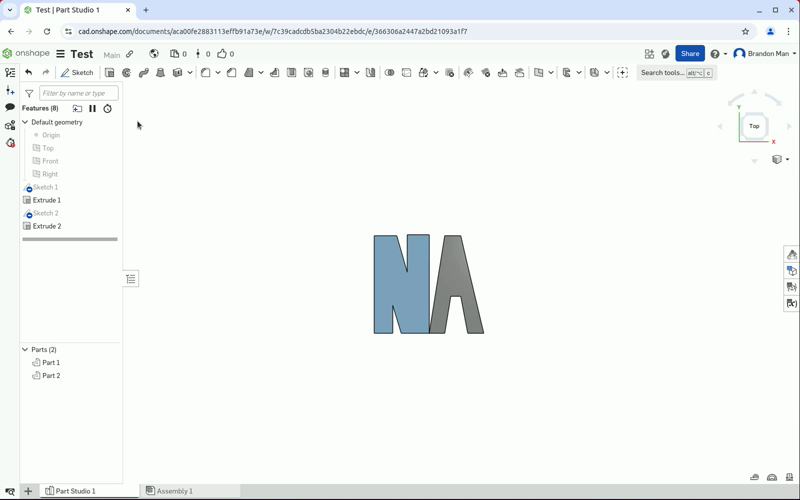
mouse_move(73, 189)
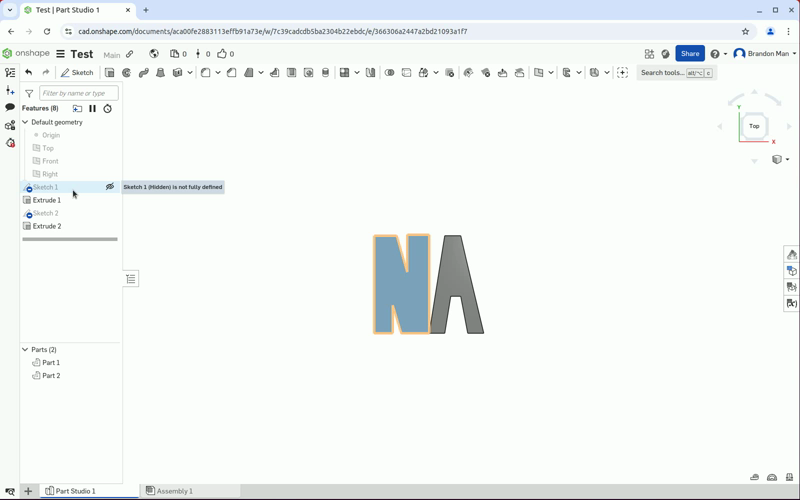
click(73, 189)
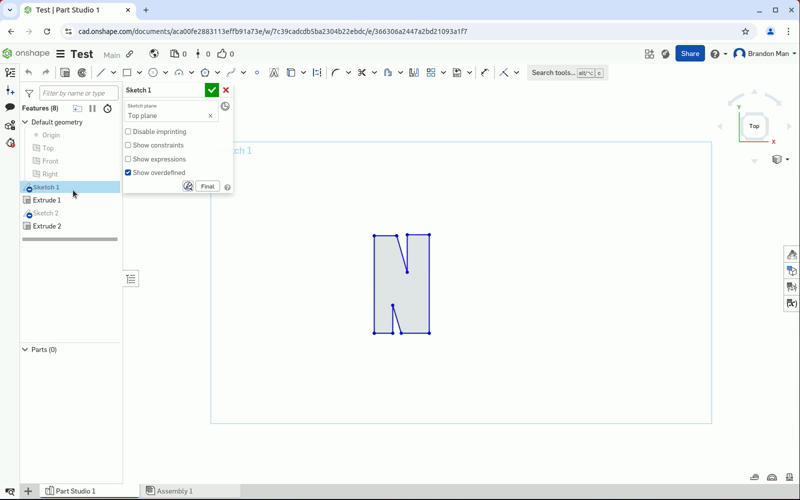
mouse_move(229, 92)
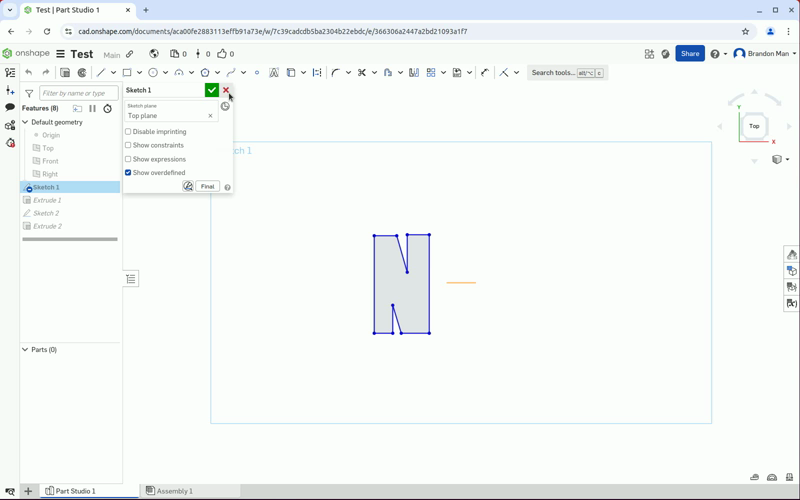
click(229, 92)
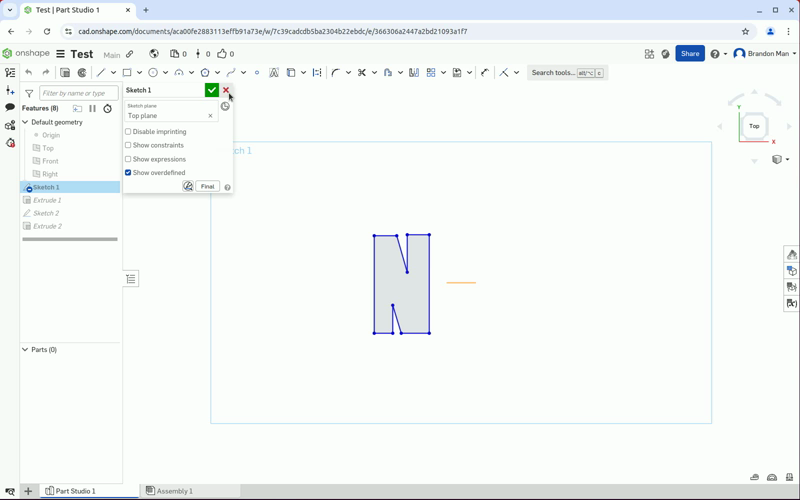
key(shift+s)
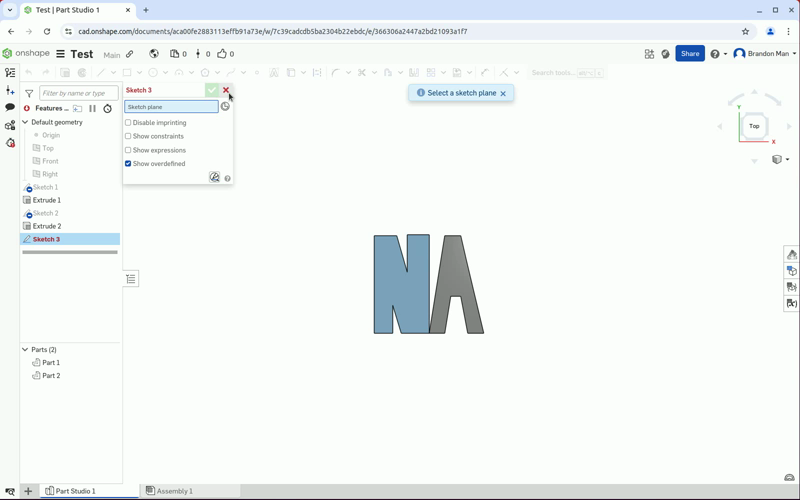
mouse_move(73, 150)
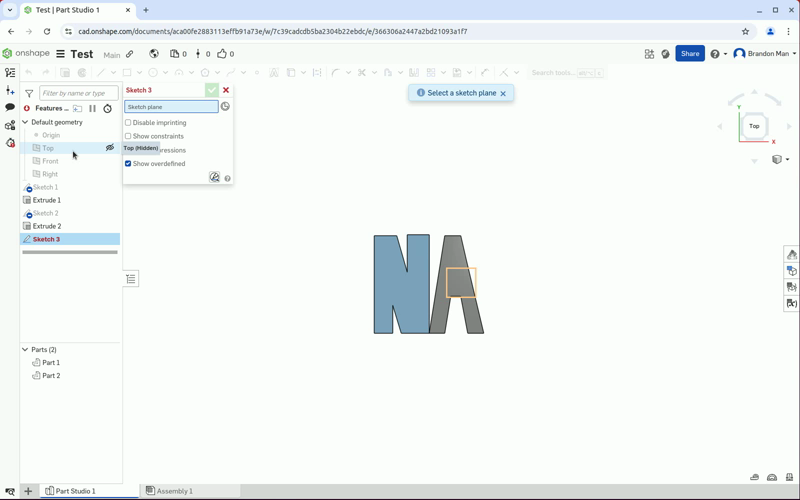
click(73, 150)
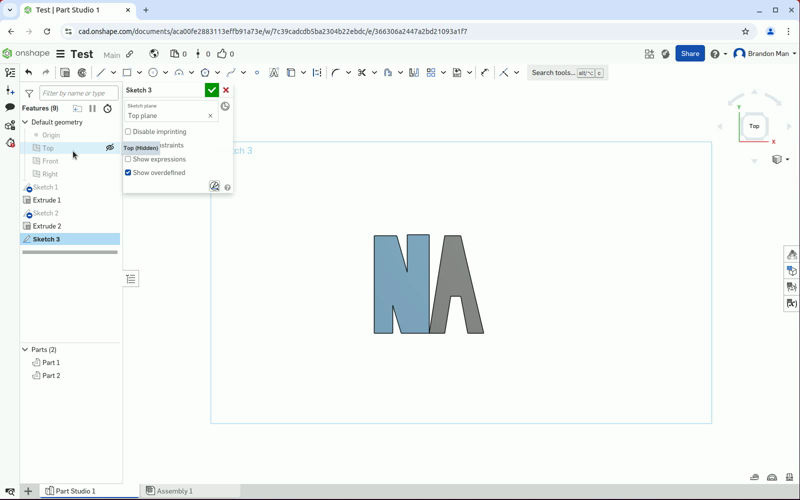
mouse_move(73, 352)
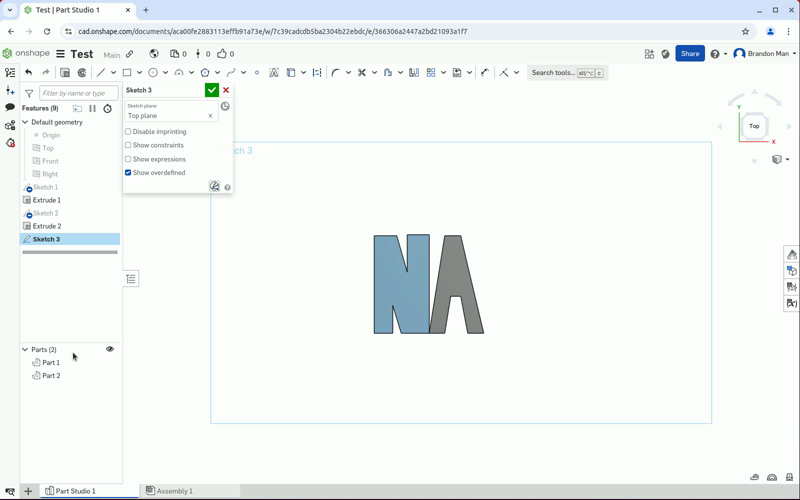
key(y)
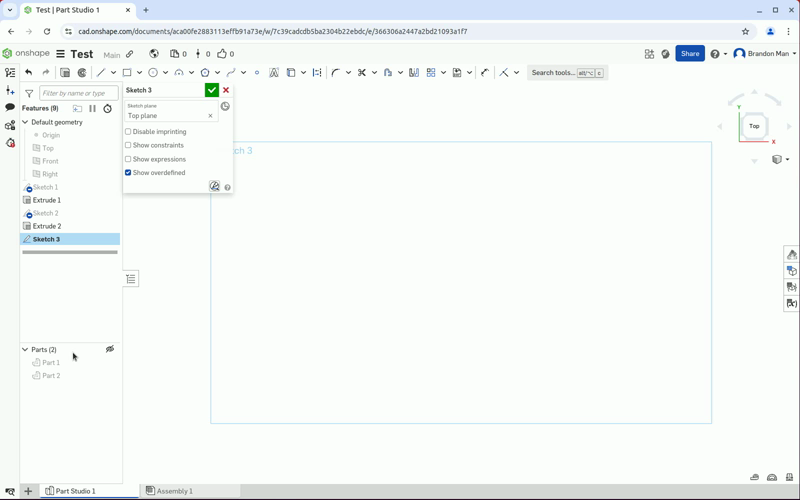
key(l)
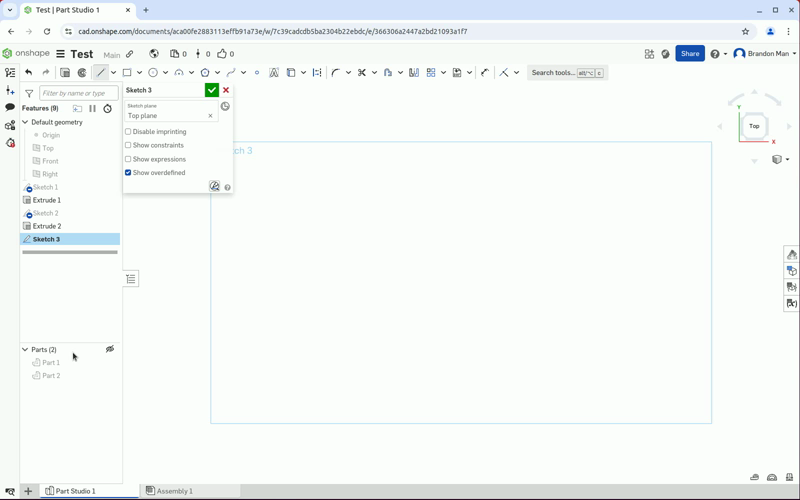
key_down(shift)
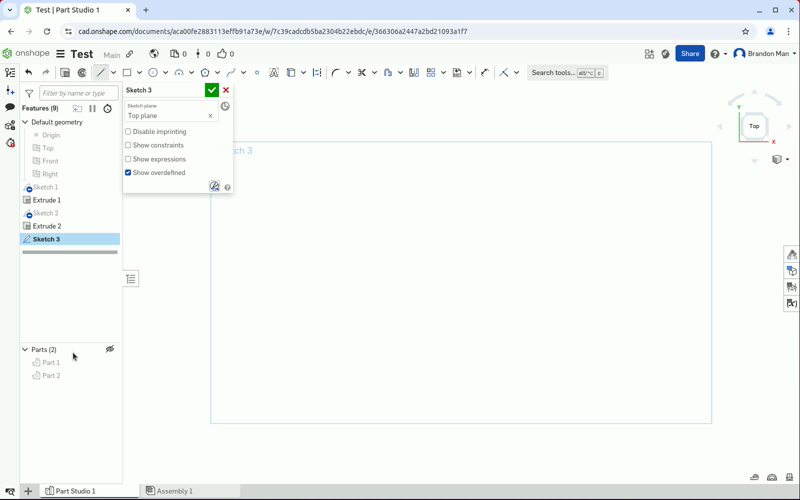
mouse_move(460, 236)
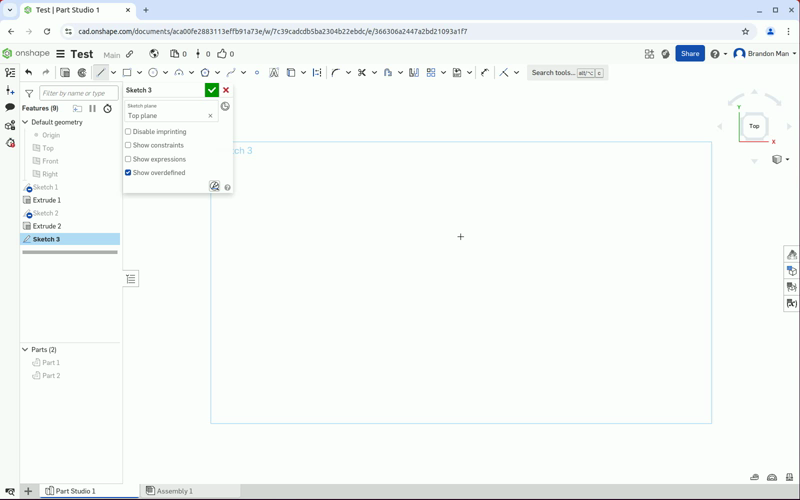
click(460, 236)
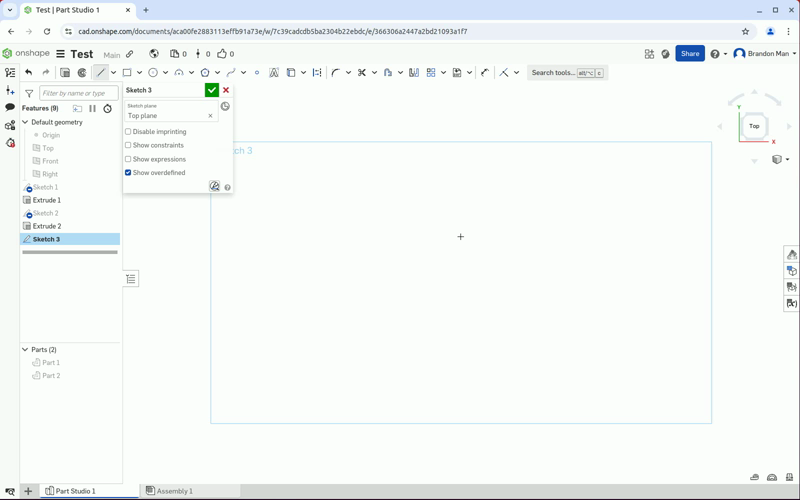
key_up(shift)
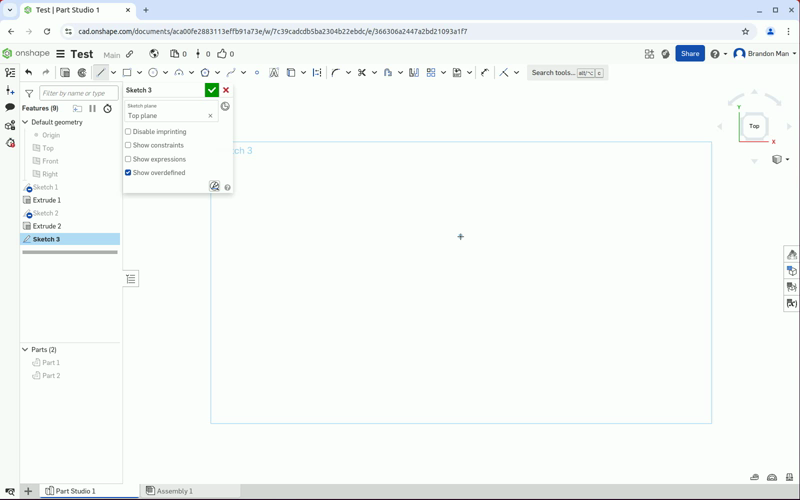
key_down(shift)
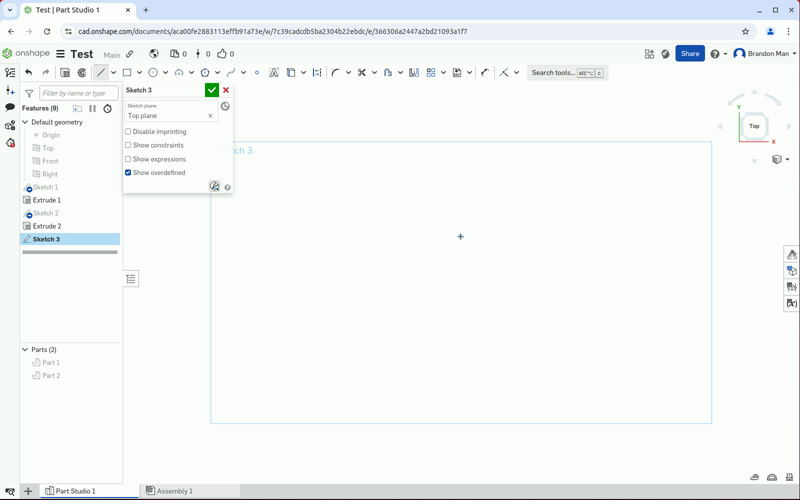
mouse_move(490, 236)
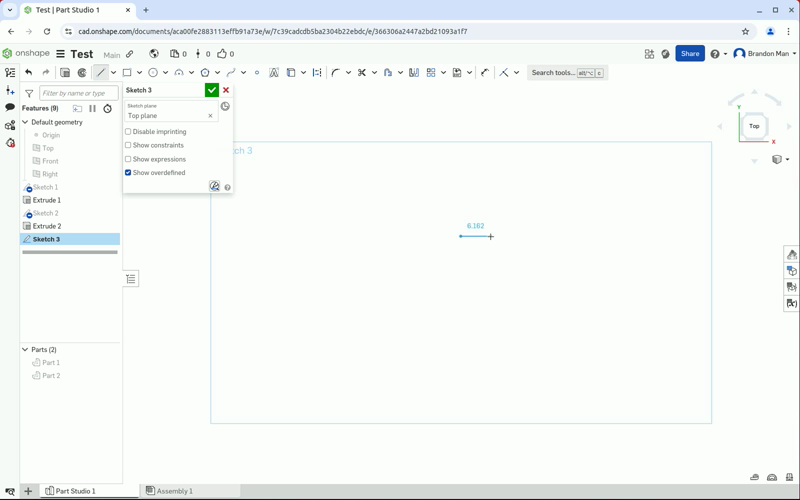
mouse_move(465, 259)
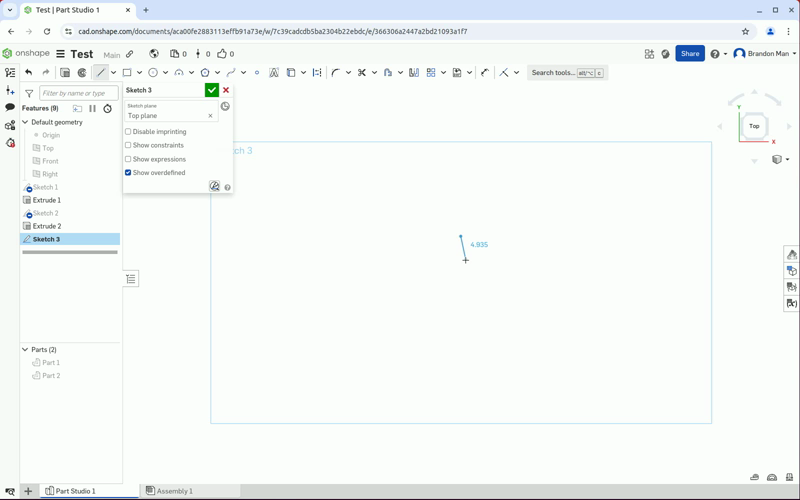
click(465, 259)
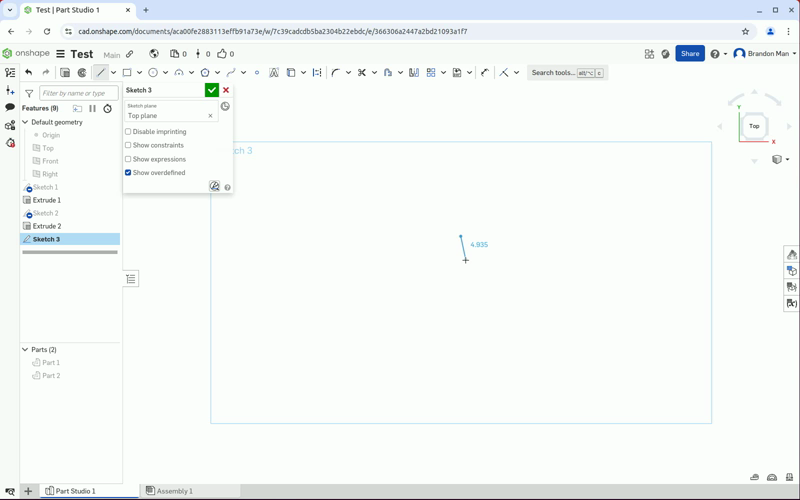
key_up(shift)
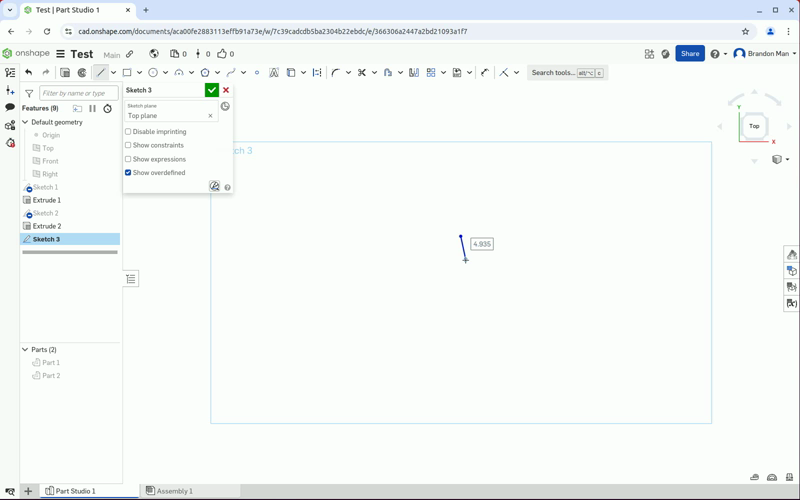
key_down(shift)
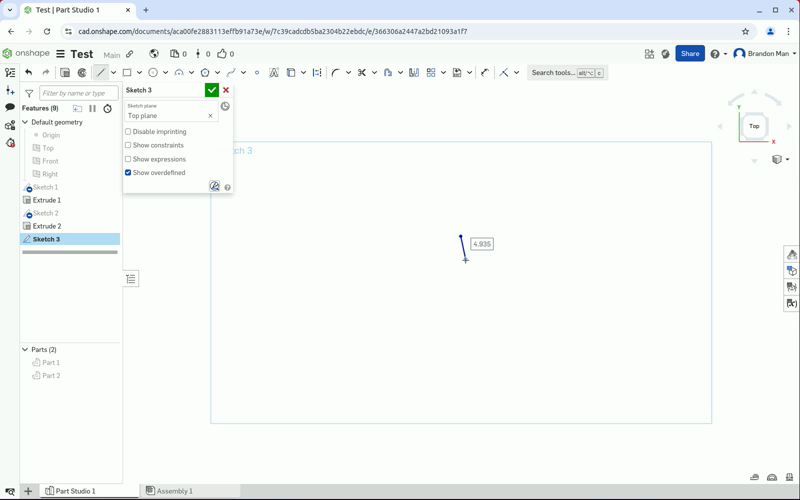
mouse_move(495, 259)
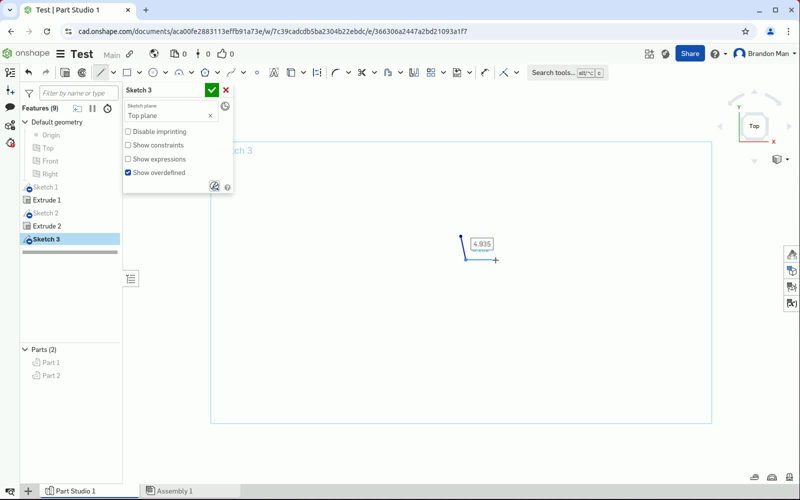
mouse_move(484, 259)
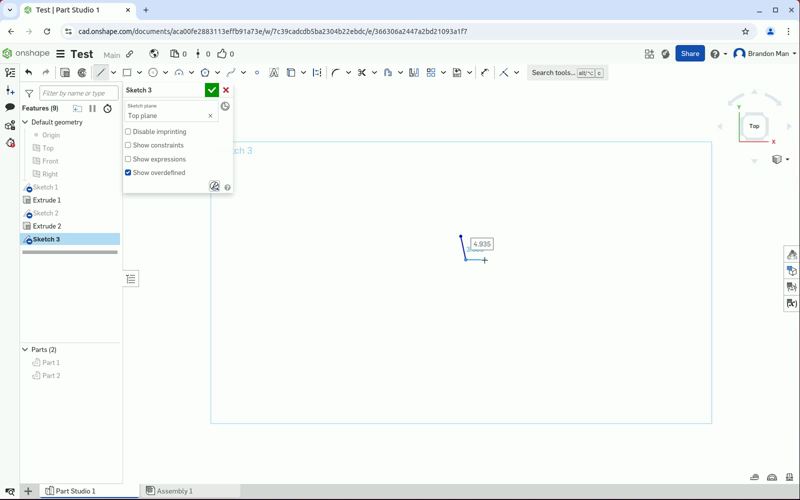
click(484, 259)
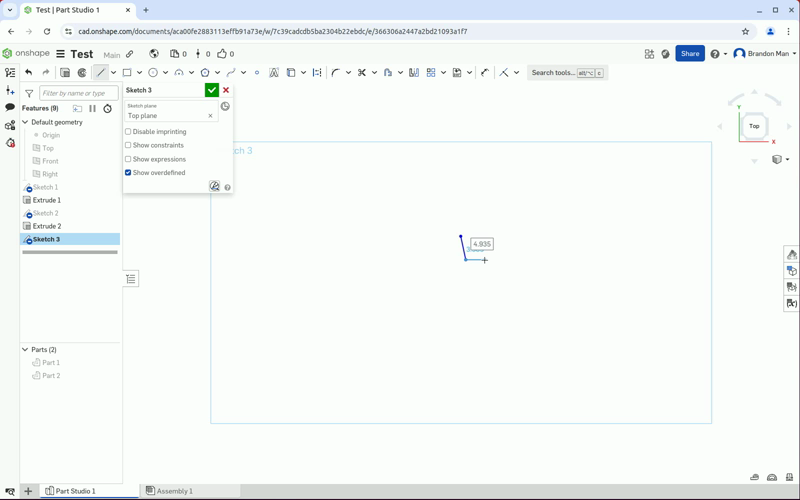
key_up(shift)
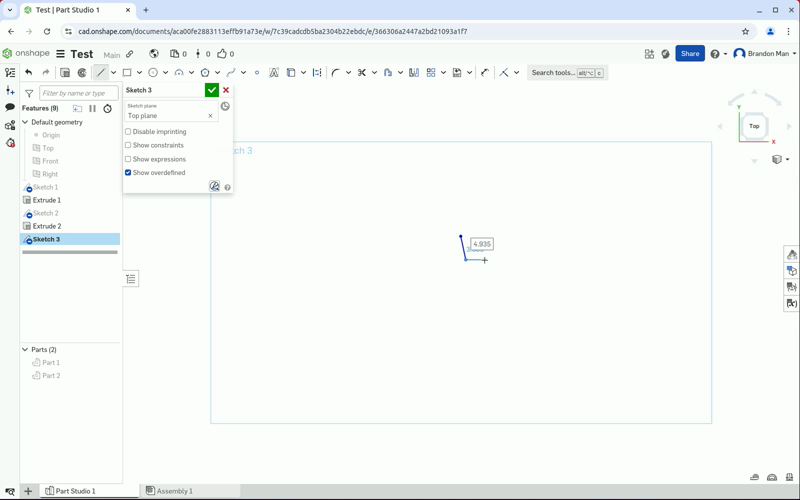
key_down(shift)
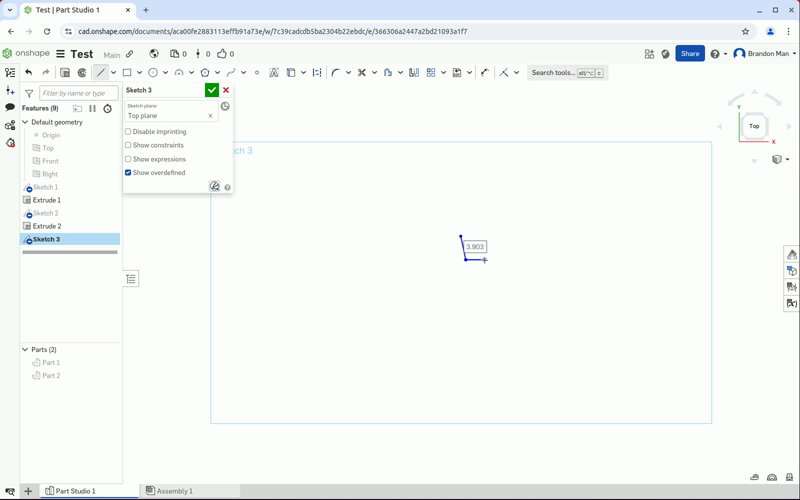
mouse_move(484, 333)
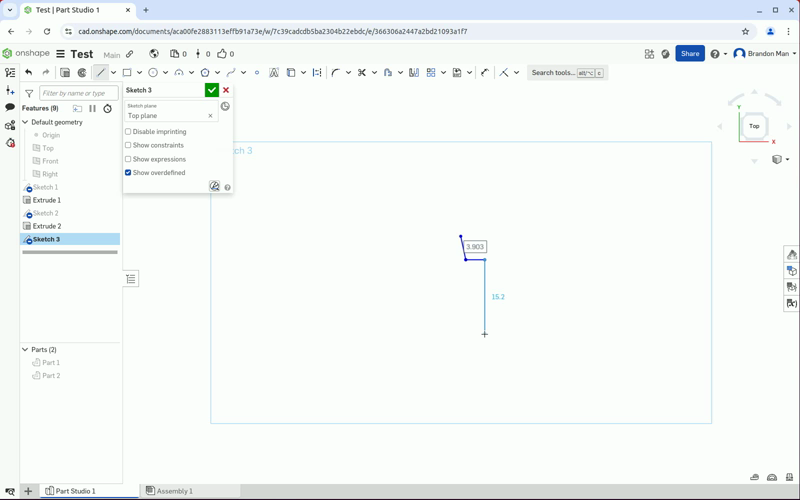
click(484, 333)
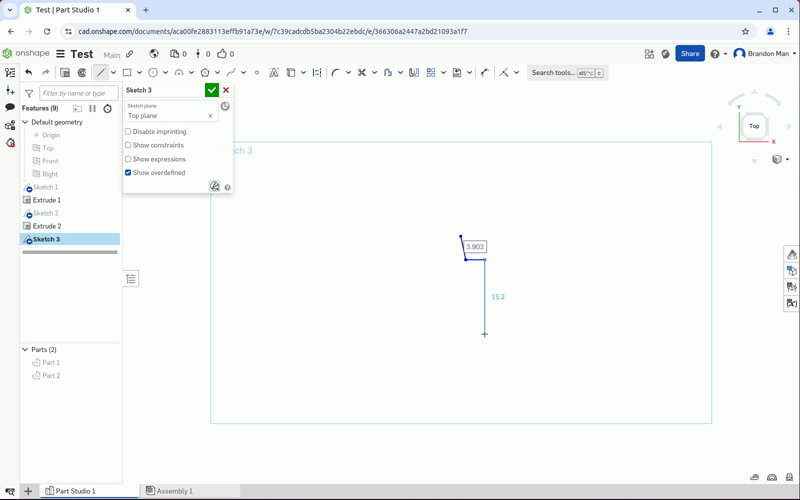
key_up(shift)
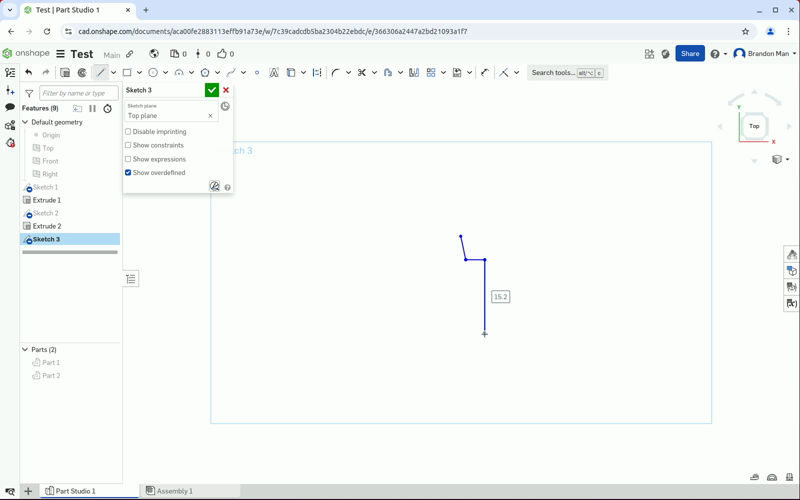
key_down(shift)
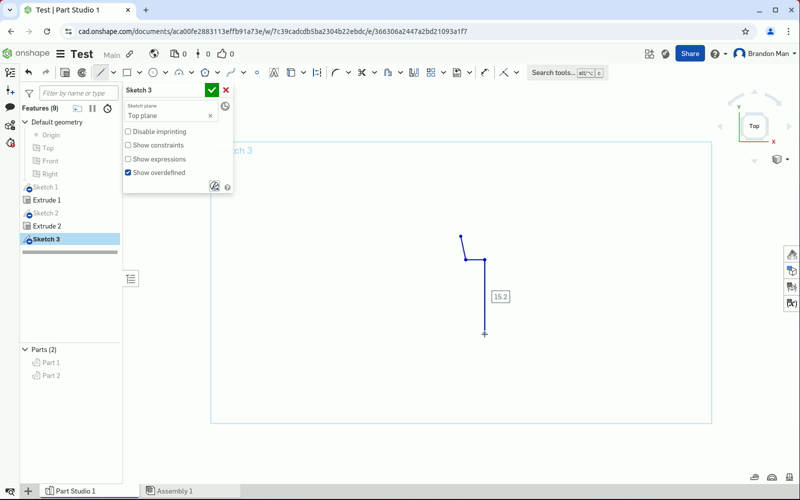
mouse_move(514, 333)
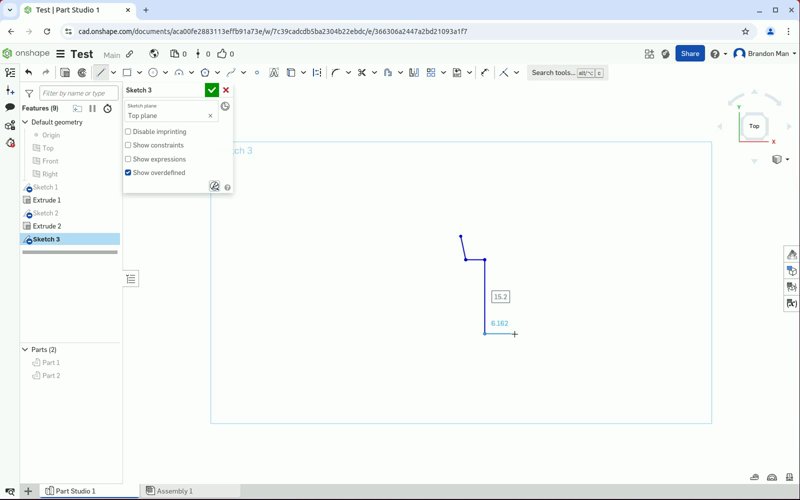
mouse_move(509, 333)
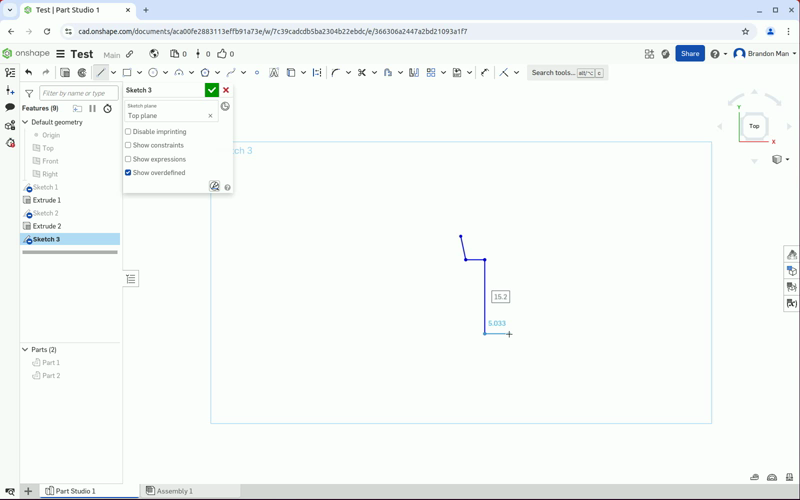
click(509, 333)
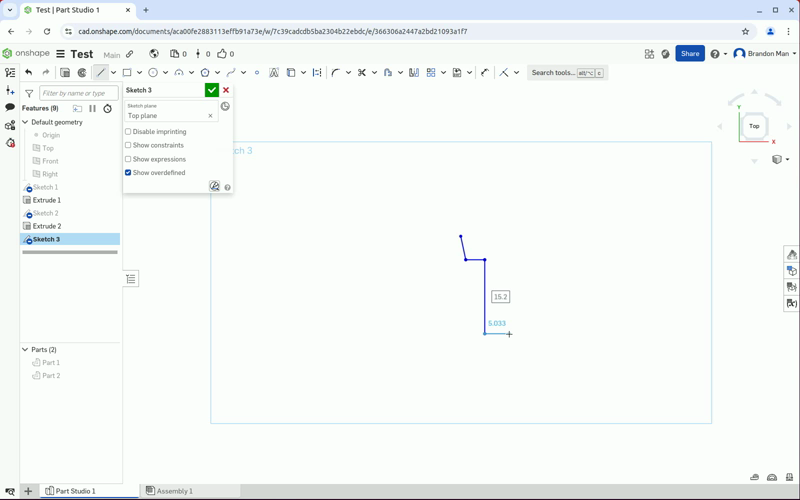
key_up(shift)
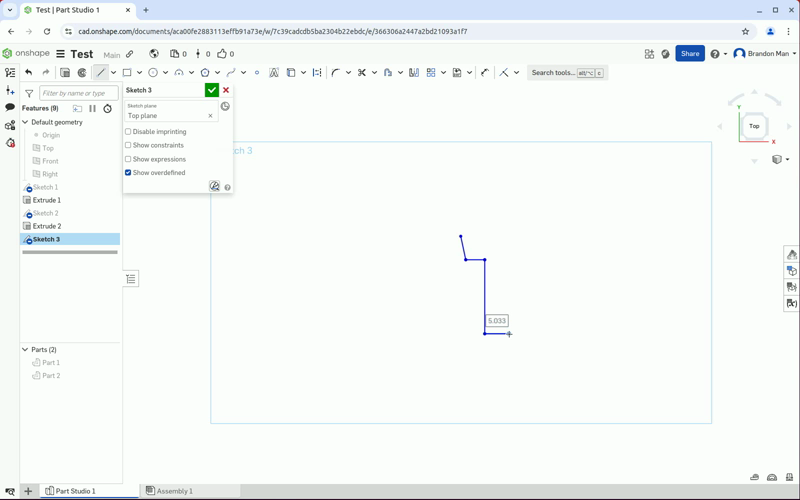
key_down(shift)
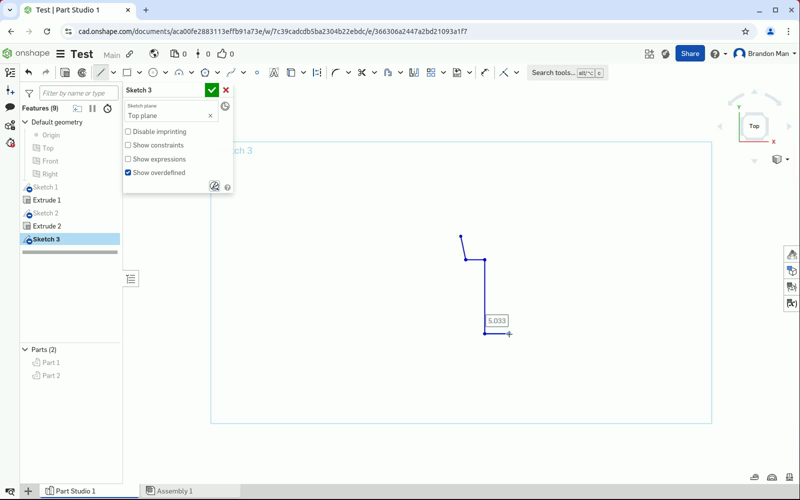
mouse_move(509, 260)
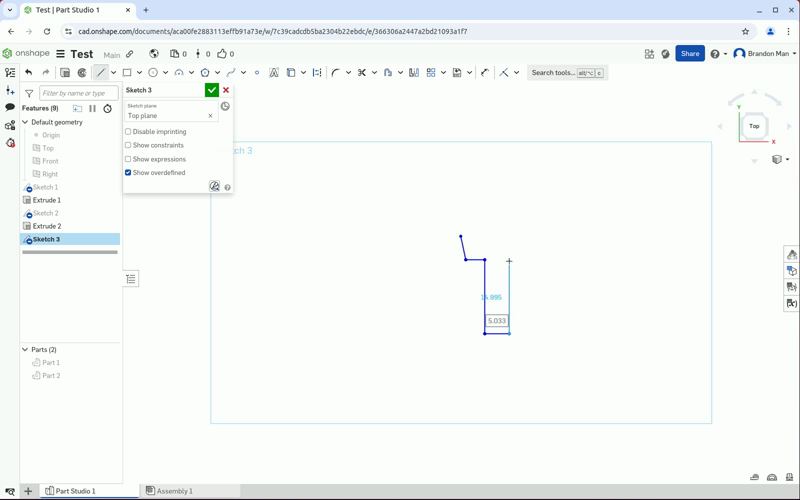
click(509, 260)
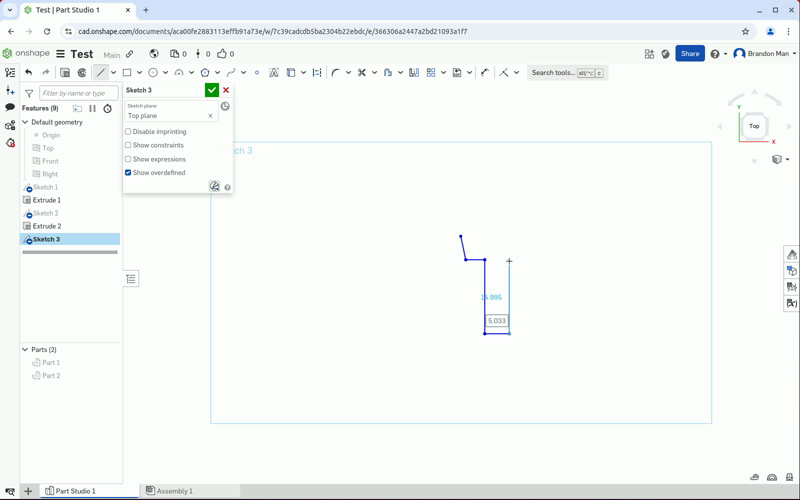
key_up(shift)
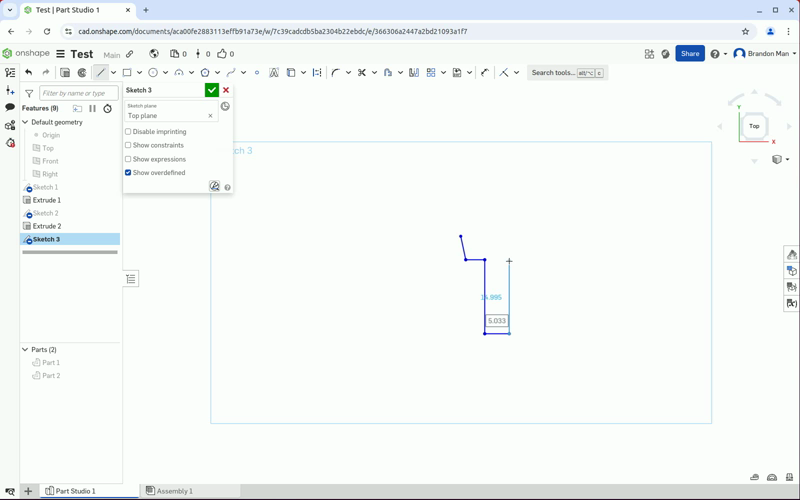
key_down(shift)
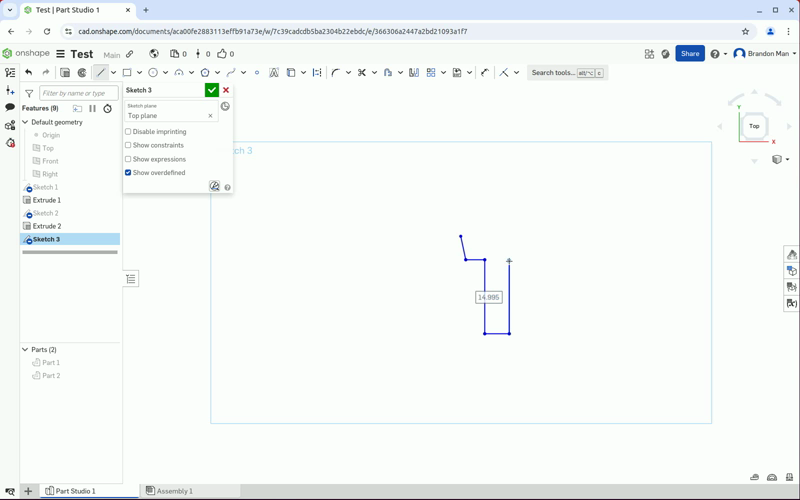
mouse_move(539, 260)
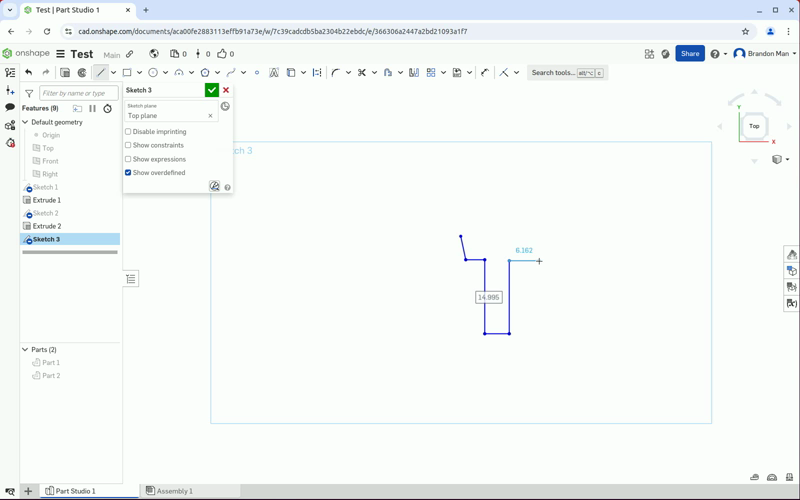
mouse_move(532, 260)
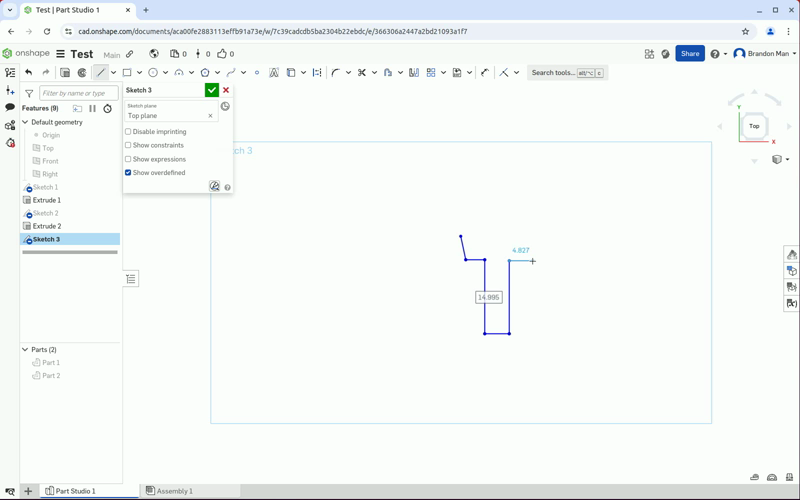
click(532, 260)
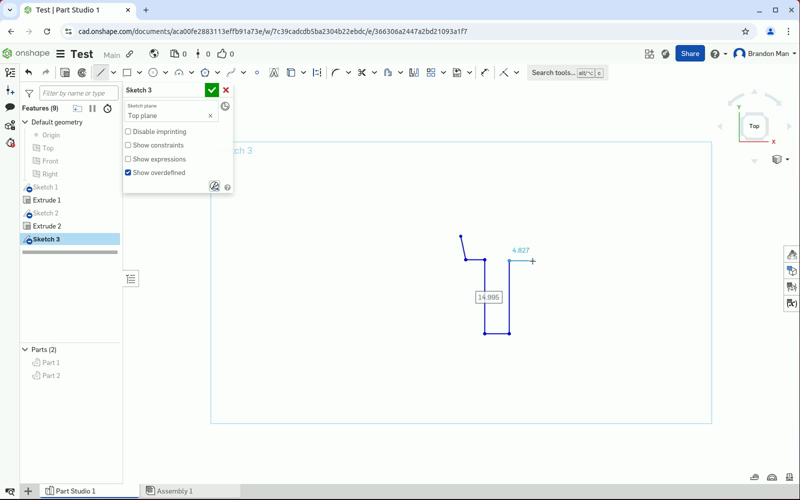
key_up(shift)
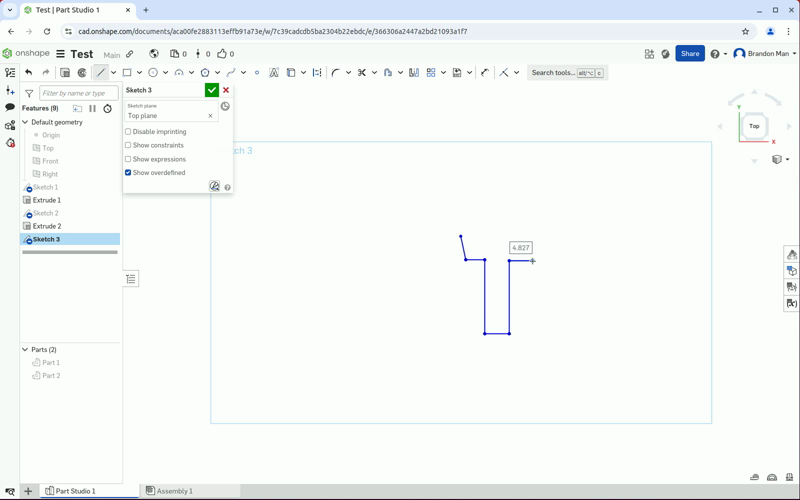
key_down(shift)
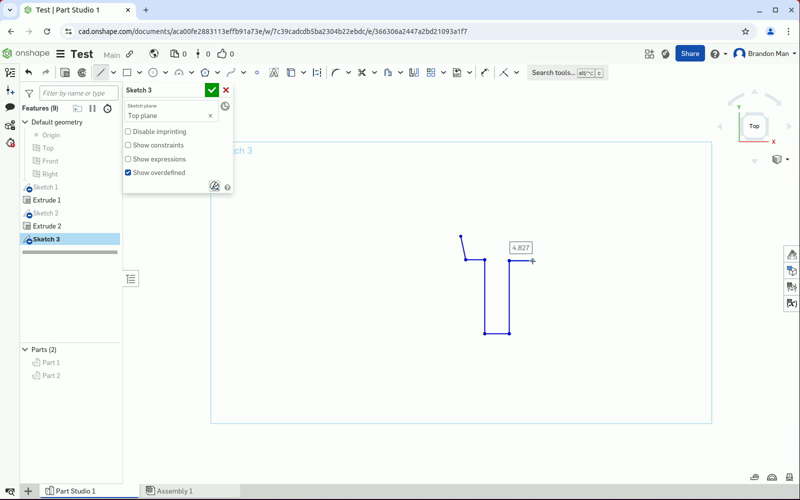
mouse_move(562, 260)
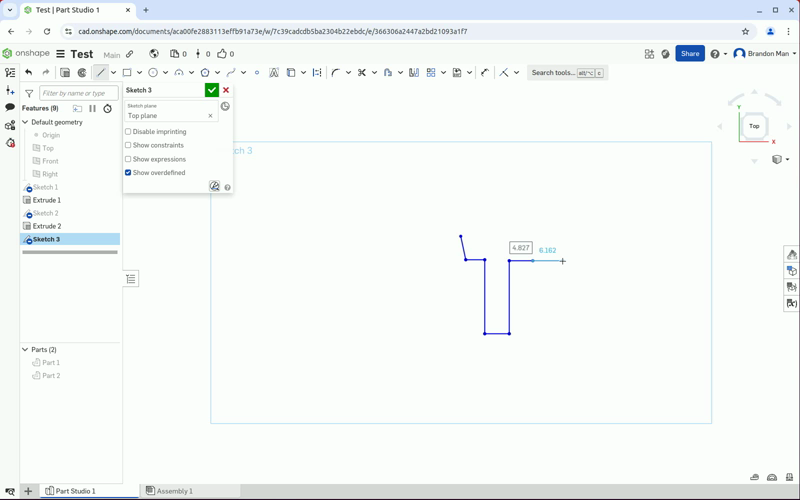
mouse_move(532, 236)
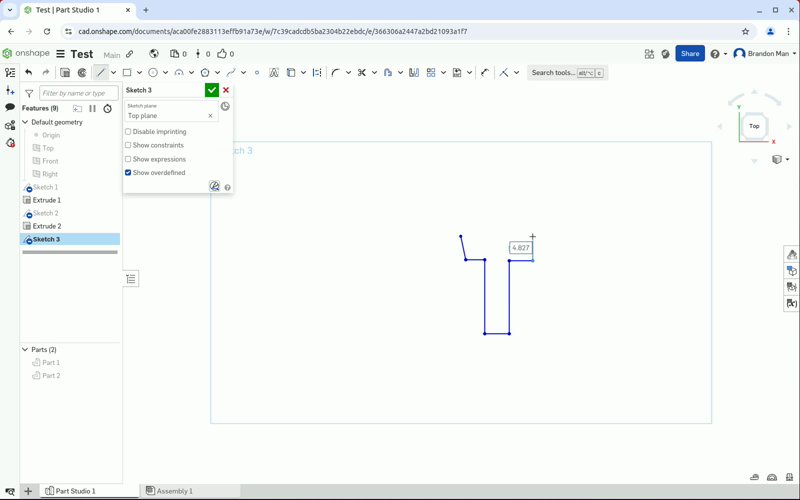
click(532, 236)
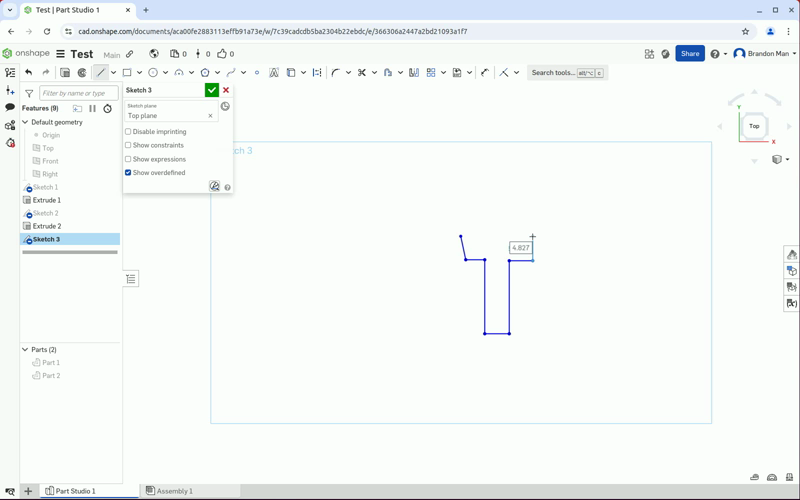
key_up(shift)
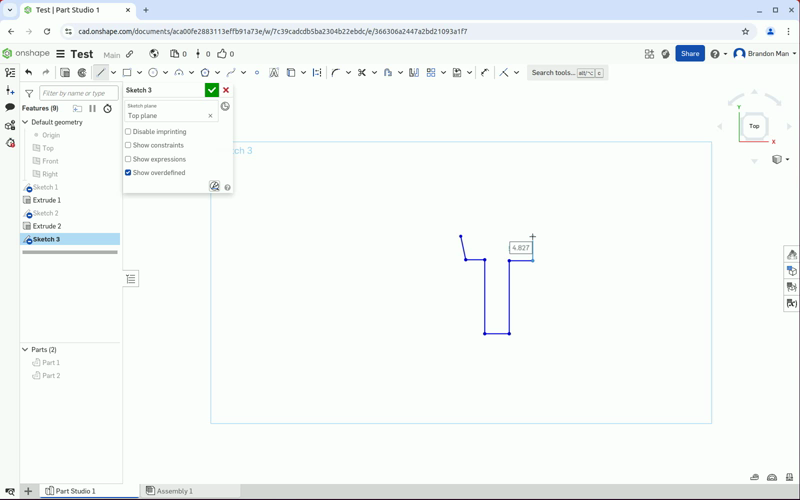
key_down(shift)
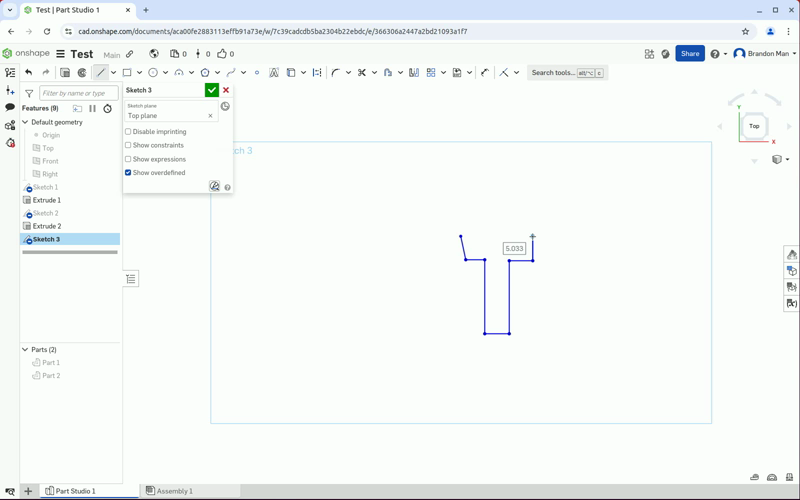
mouse_move(460, 236)
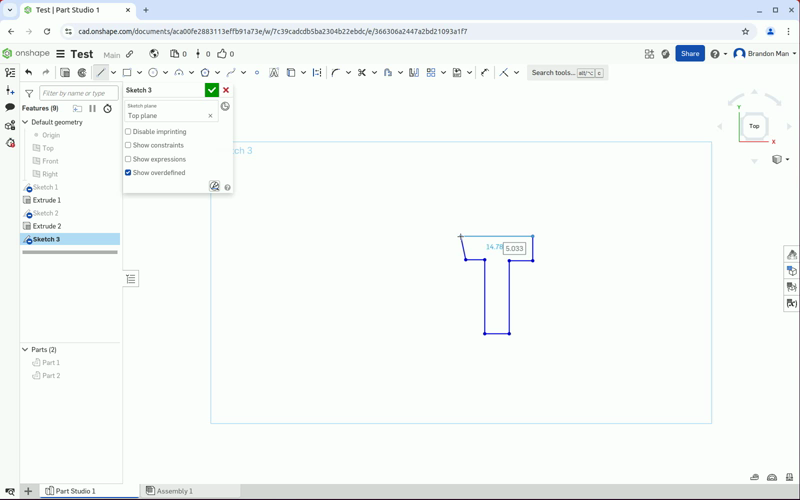
key_up(shift)
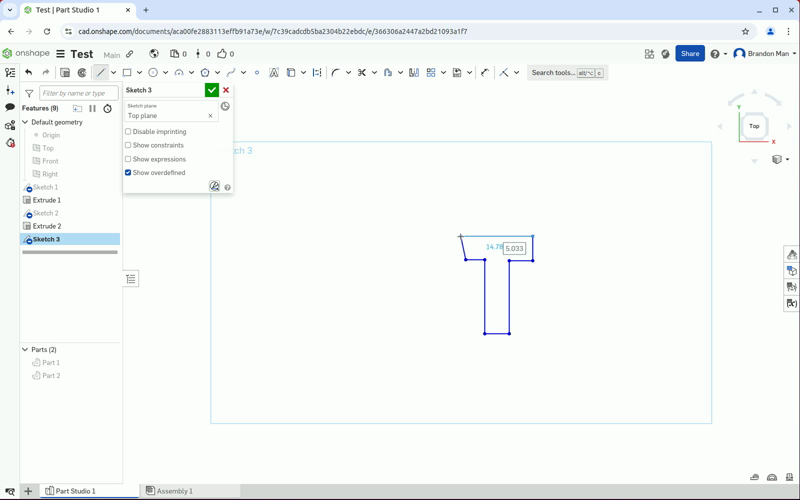
click(460, 236)
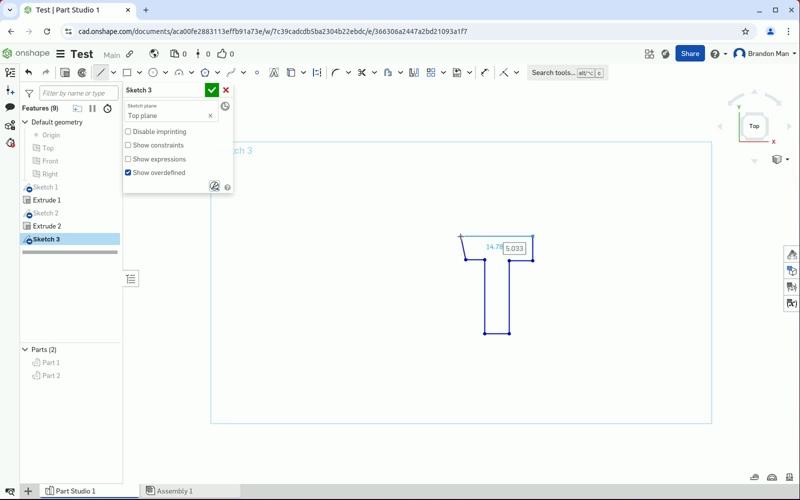
key(esc)
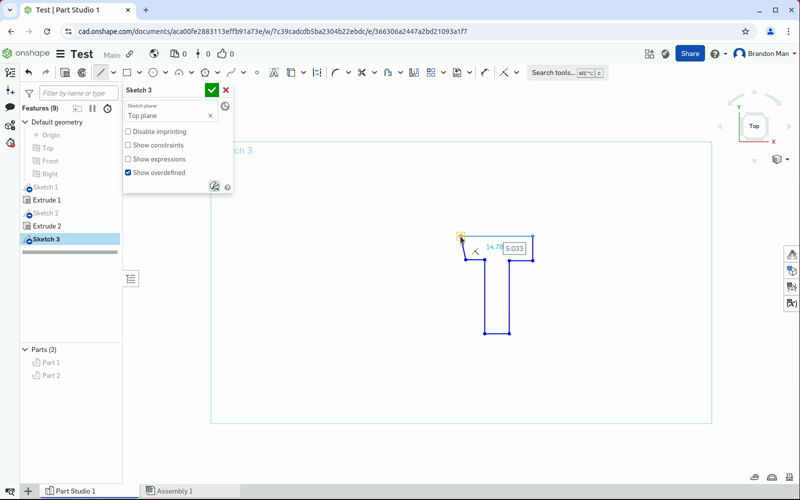
mouse_move(505, 251)
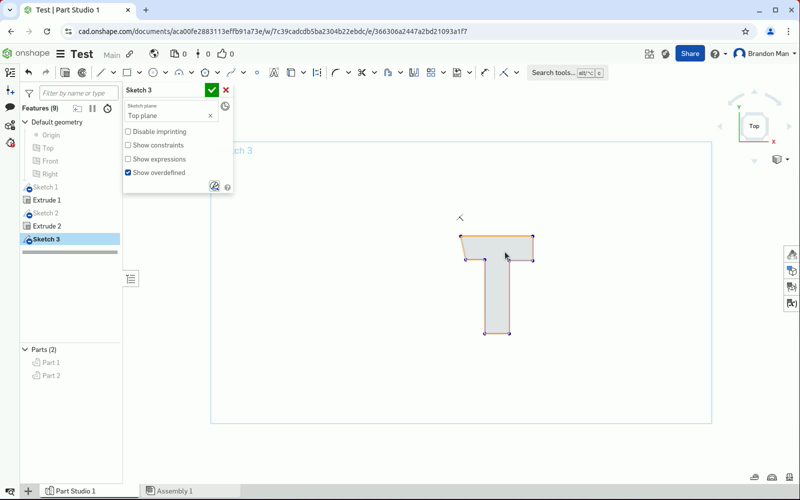
click(505, 251)
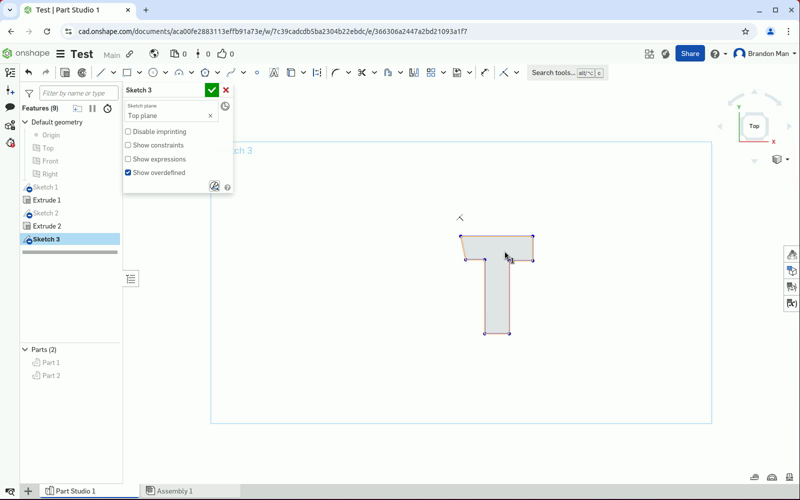
mouse_move(73, 352)
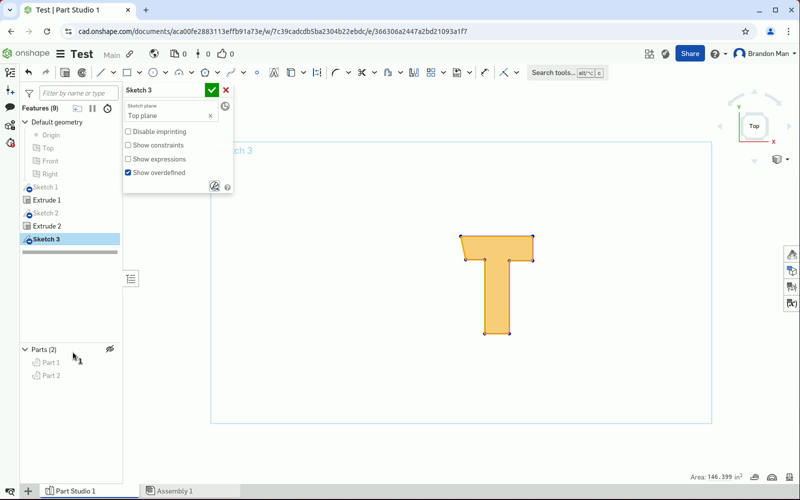
key(shift+y)
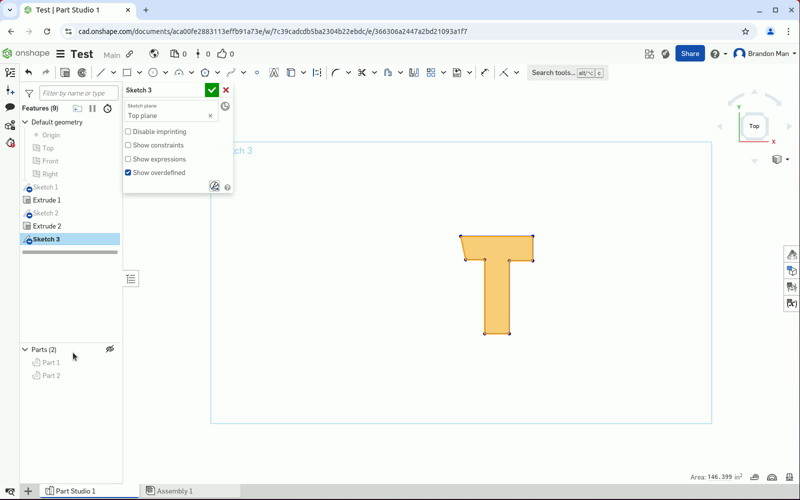
key(shift+e)
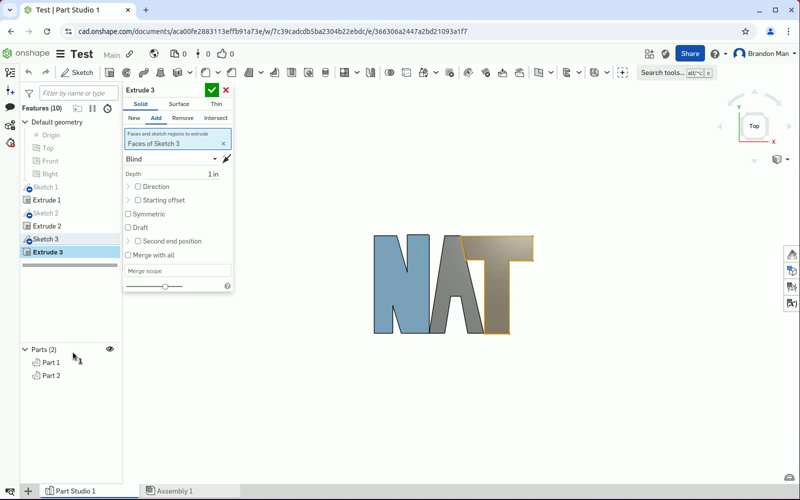
mouse_move(143, 106)
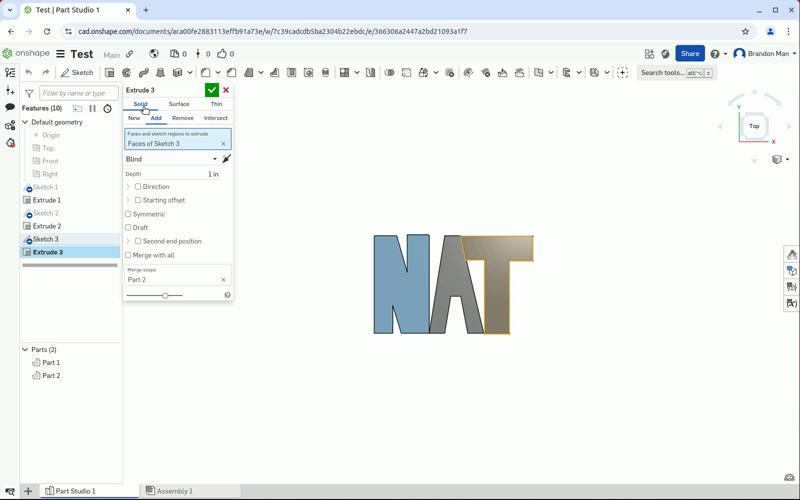
click(143, 106)
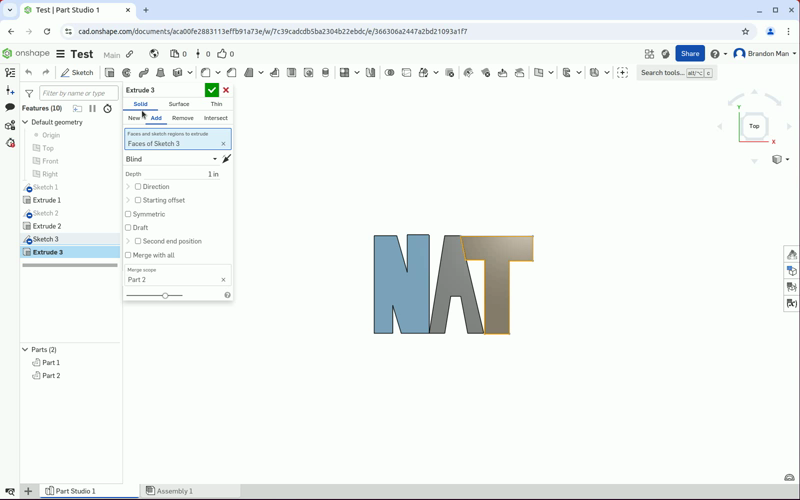
mouse_move(137, 120)
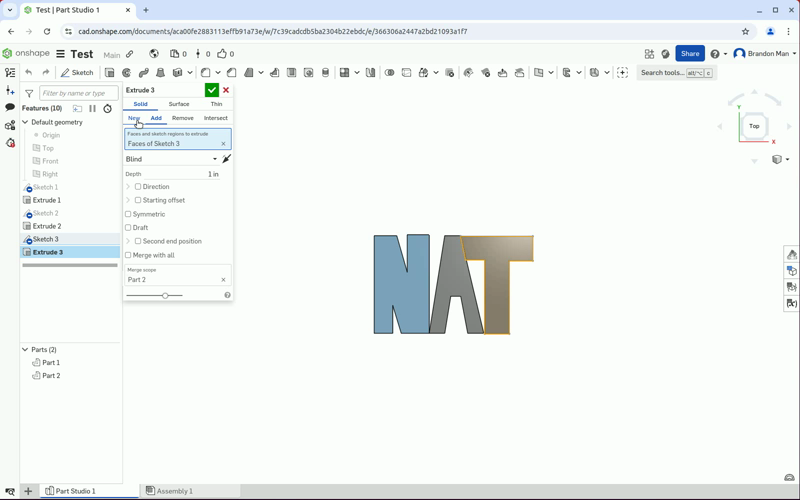
click(137, 120)
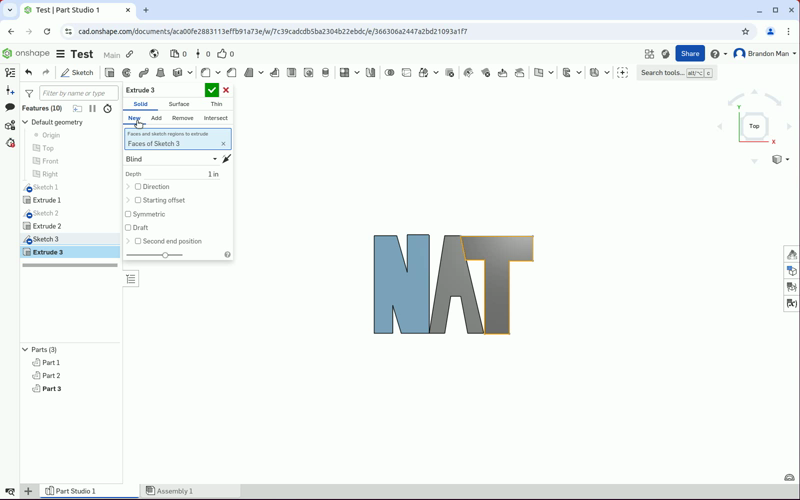
key(tab, 4)
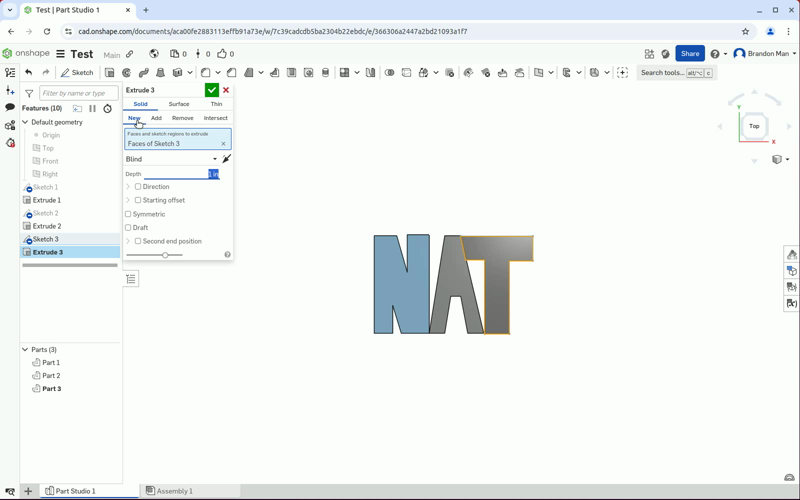
text(2.648)
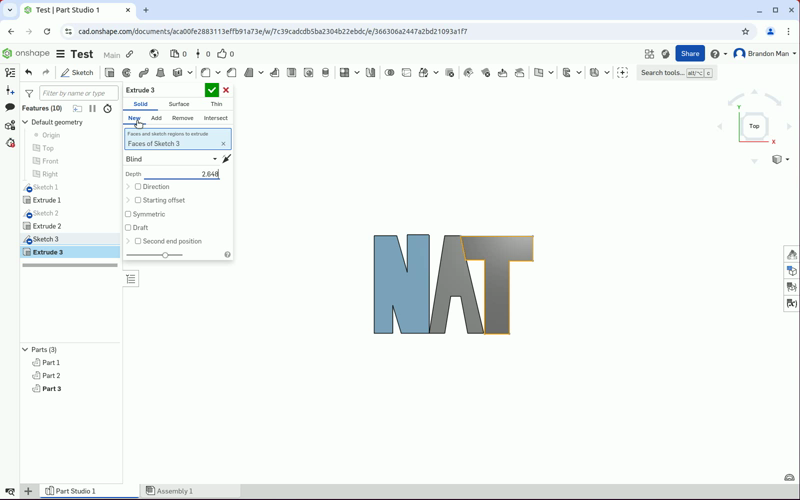
key(enter)
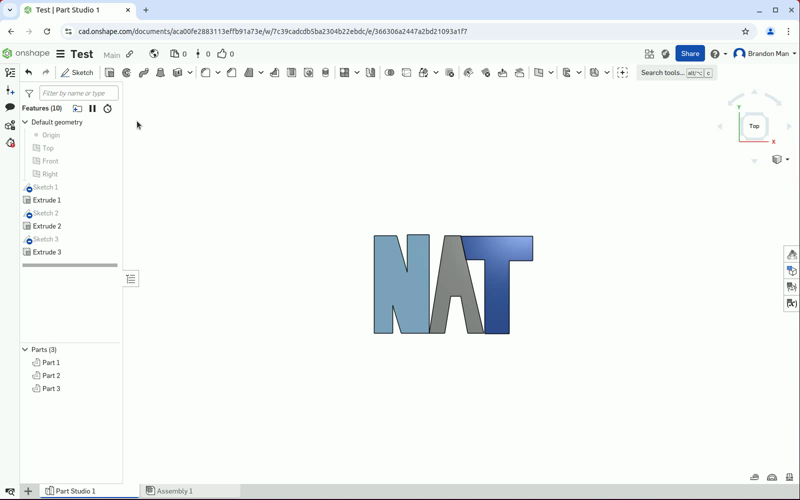
key(shift+h)
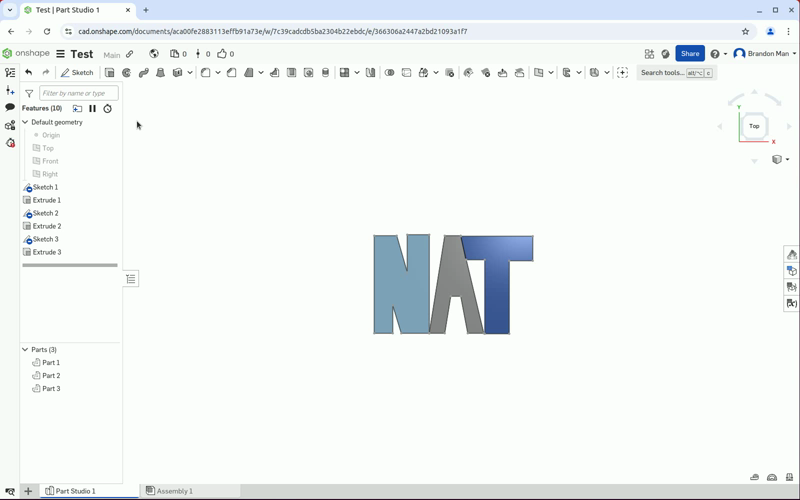
key(shift+h)
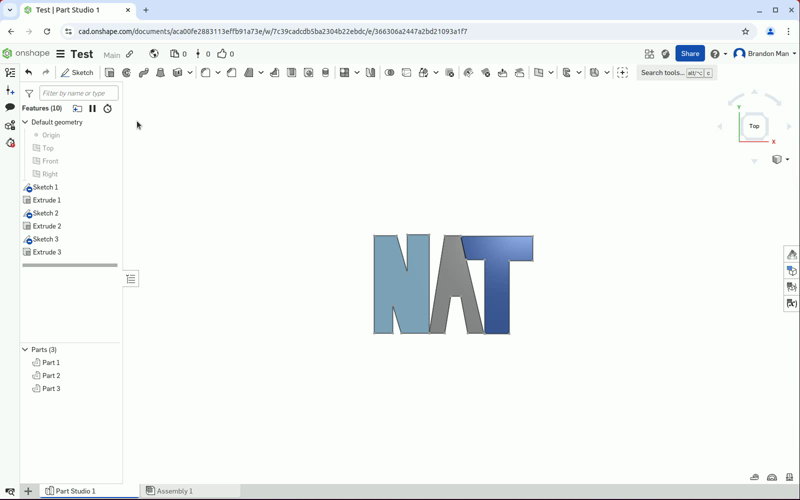
key(shift+7)
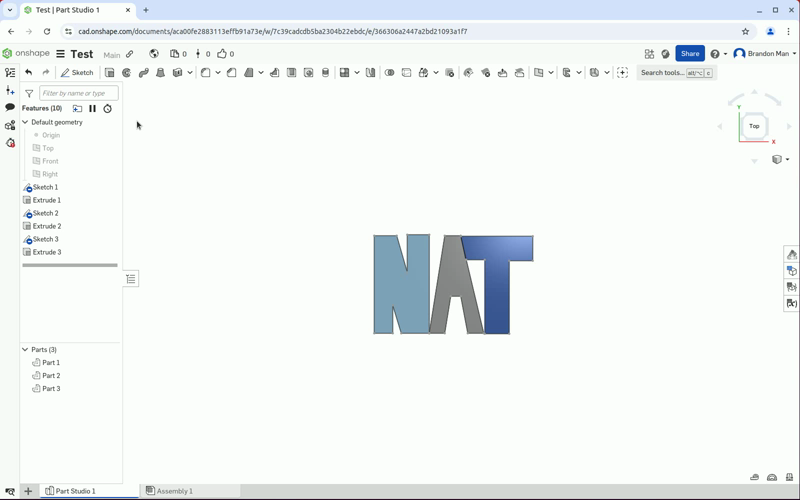
key(up, 3)
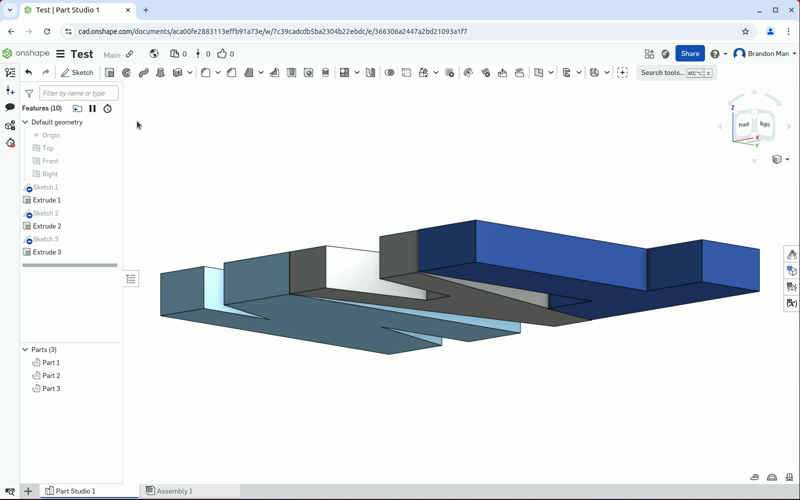
key(left, 3)
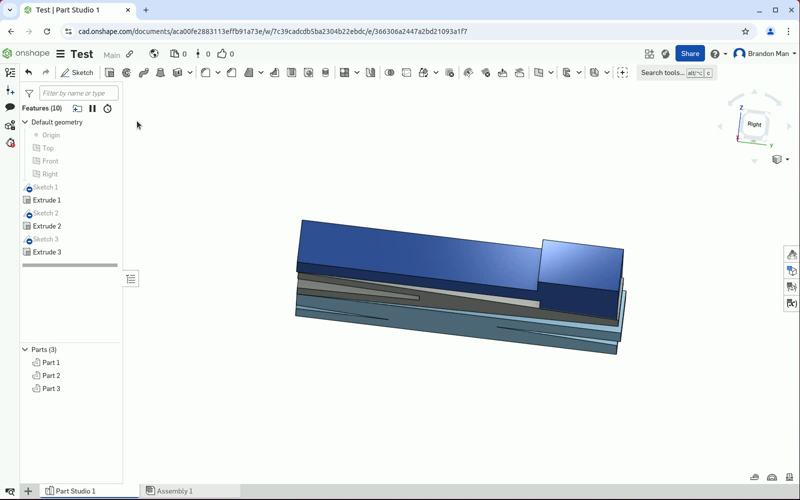
key(right, 3)
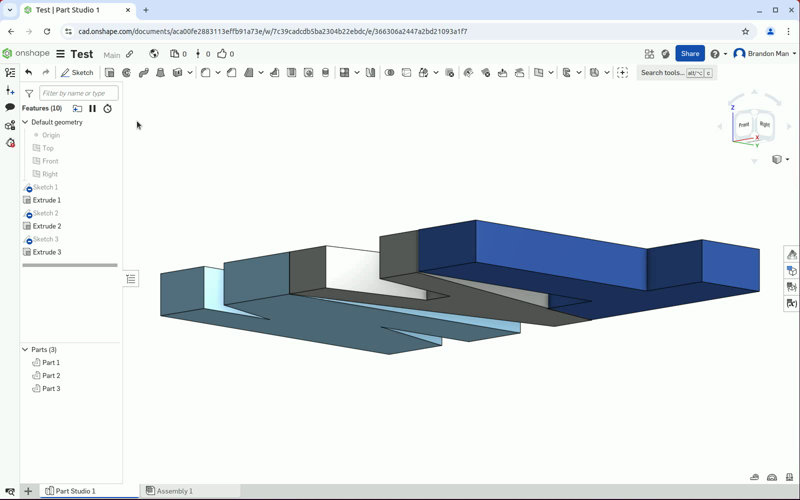
key(down, 3)
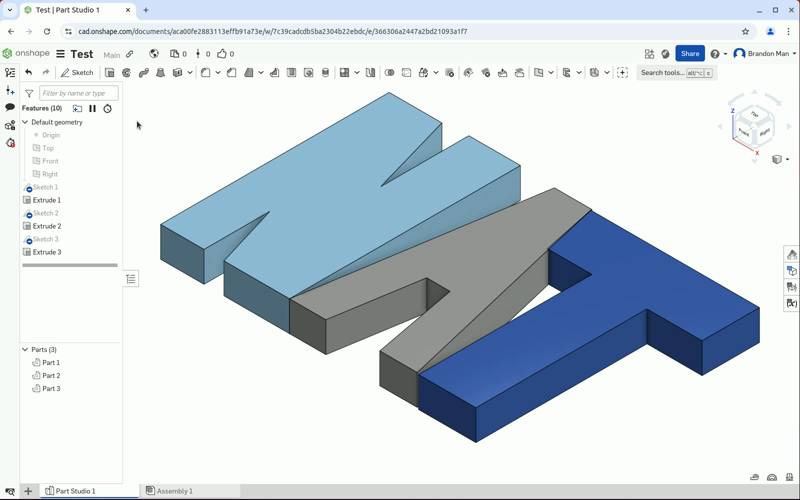
mouse_move(73, 189)
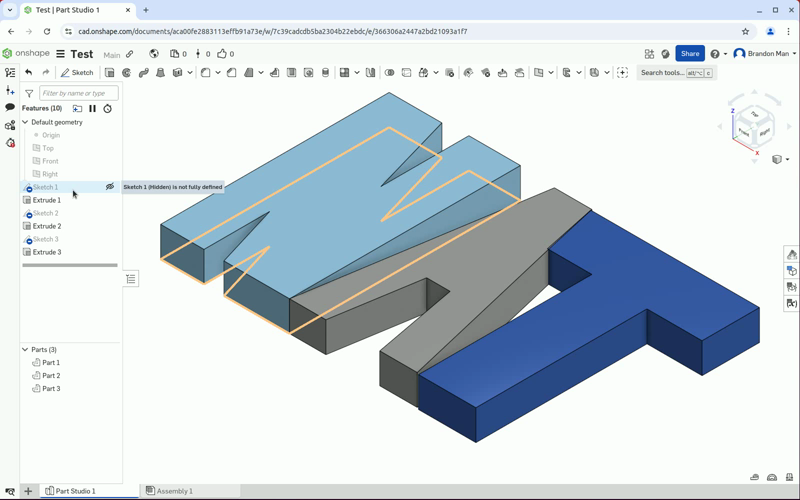
click(73, 189)